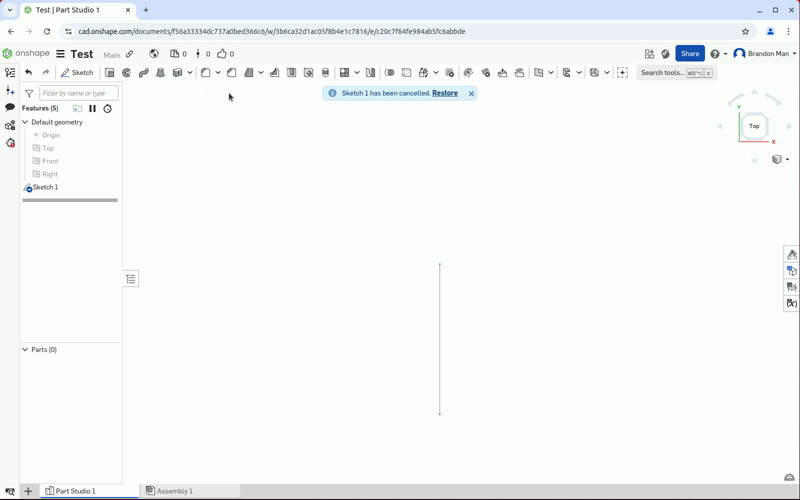
key(shift+h)
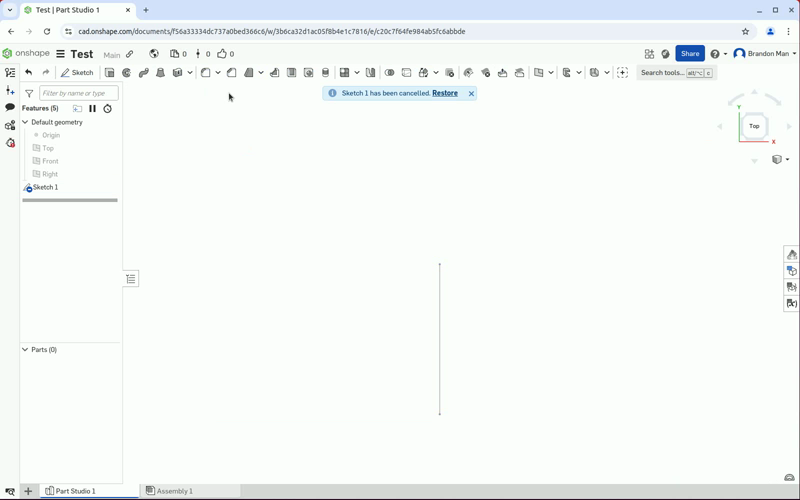
key(shift+s)
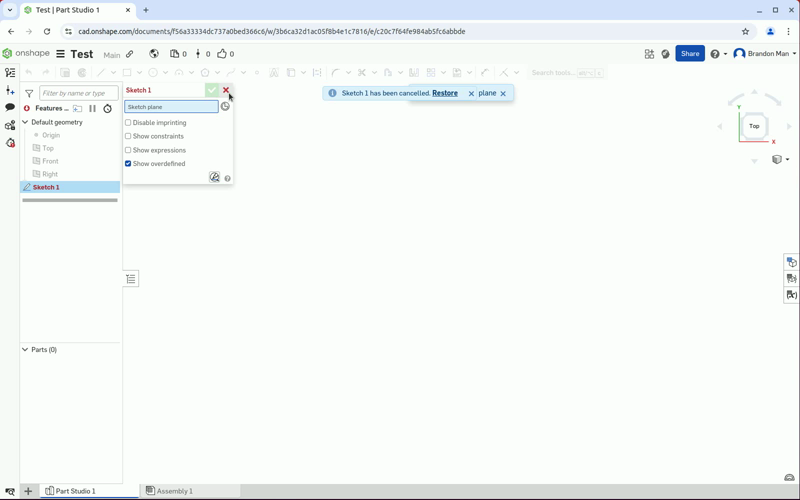
mouse_move(73, 150)
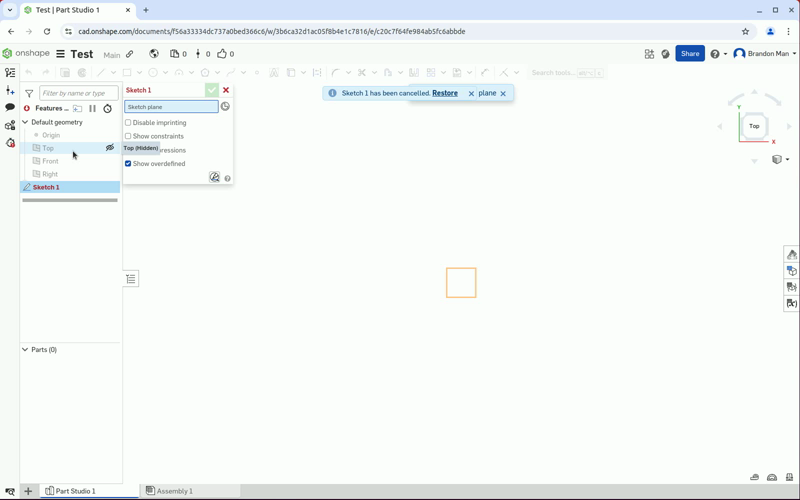
click(73, 150)
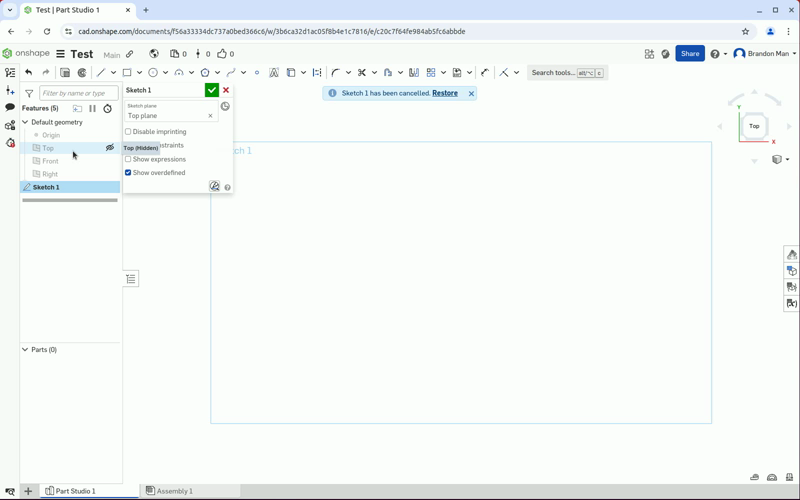
mouse_move(73, 352)
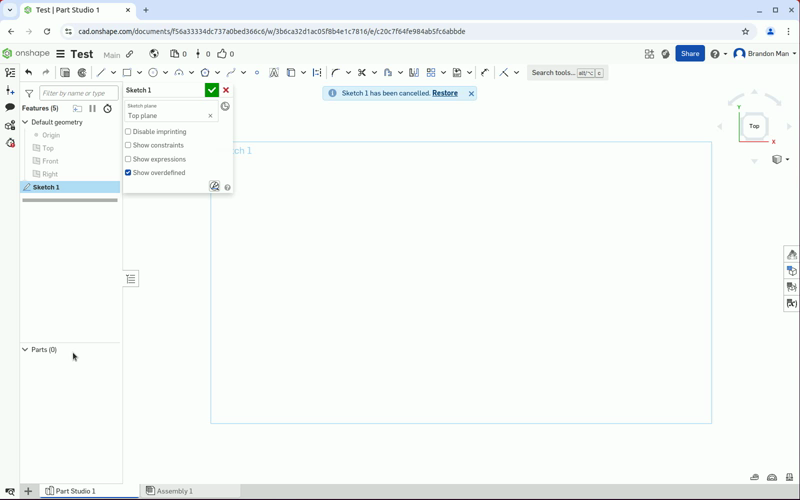
key(y)
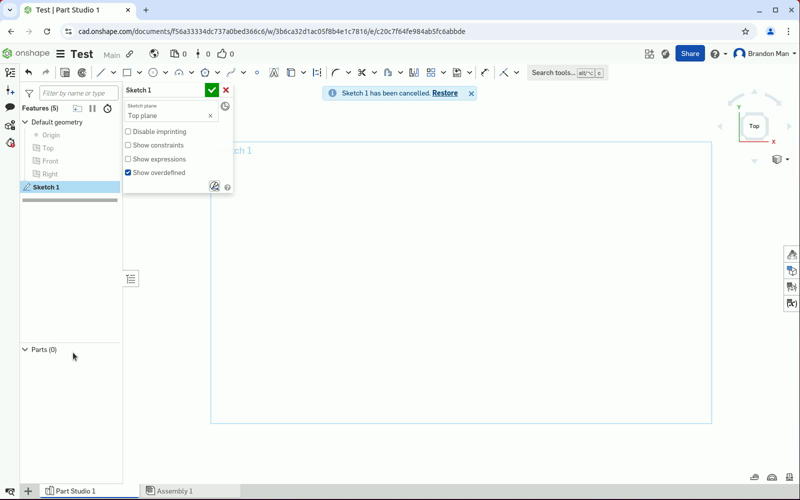
key(l)
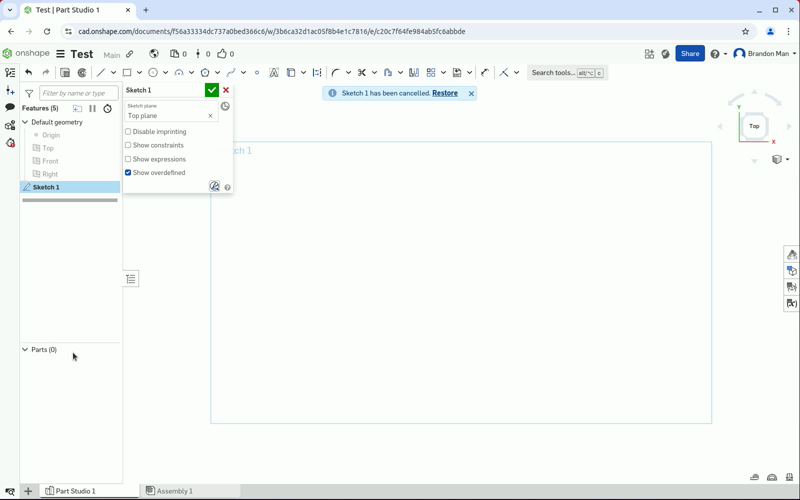
key_down(shift)
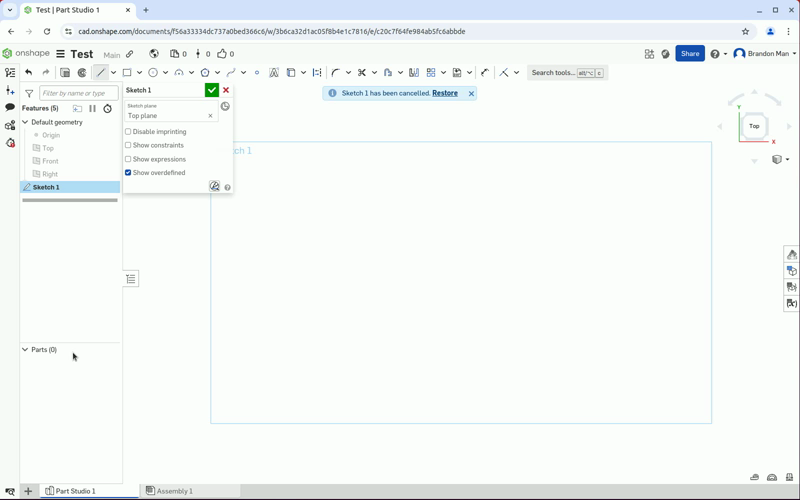
mouse_move(374, 359)
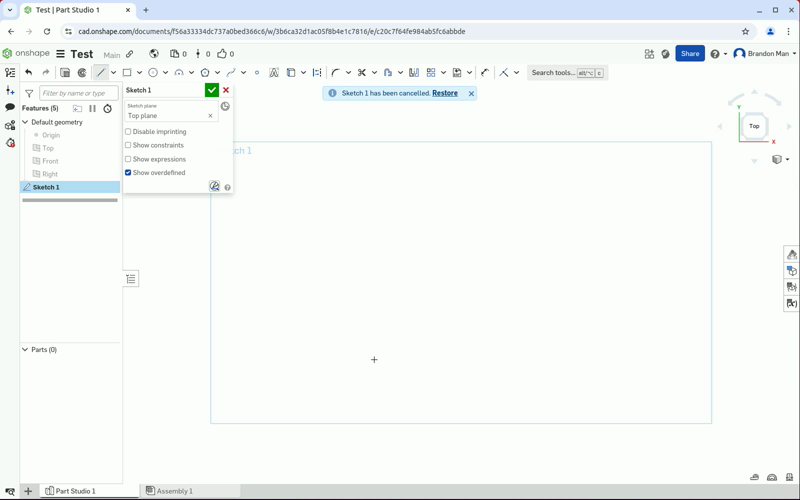
click(374, 359)
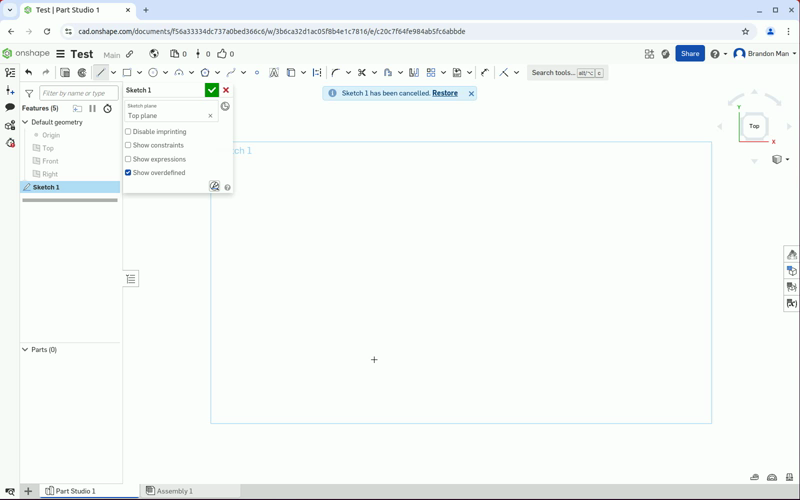
key_up(shift)
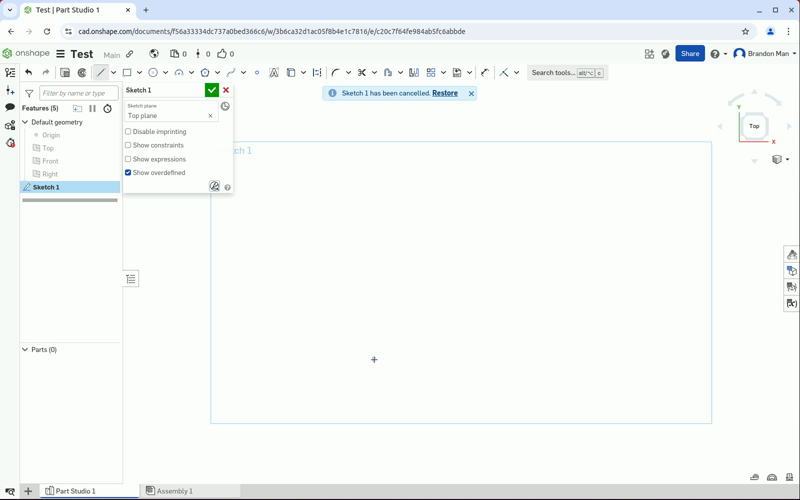
key_down(shift)
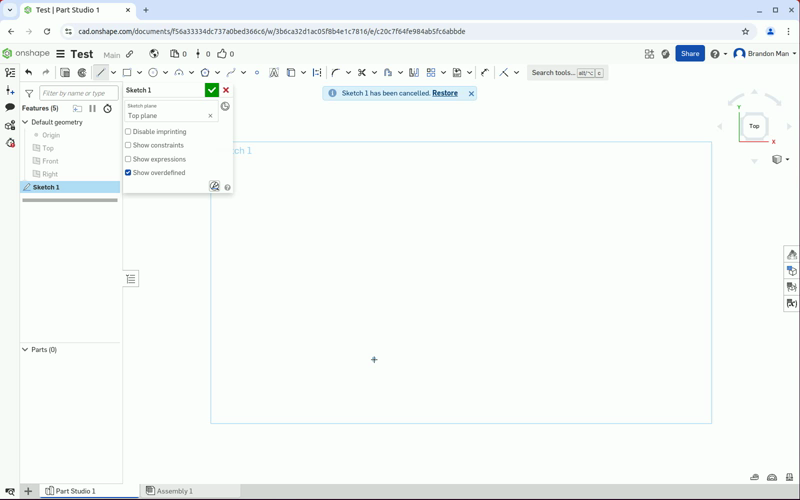
mouse_move(572, 359)
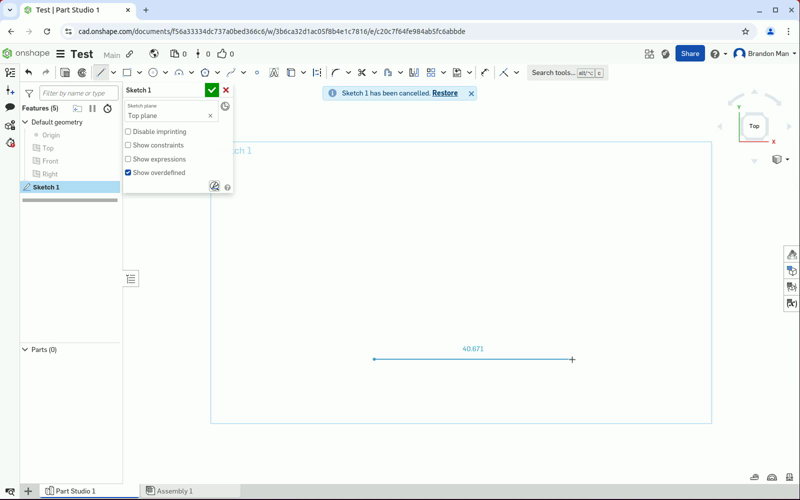
click(572, 359)
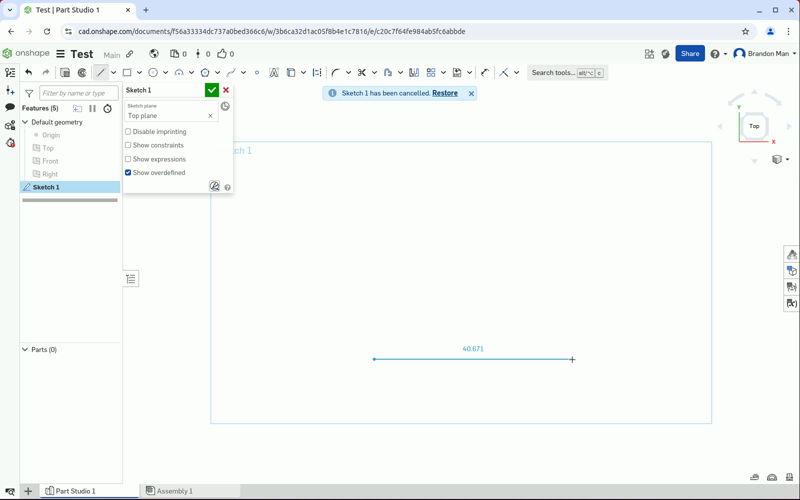
key_up(shift)
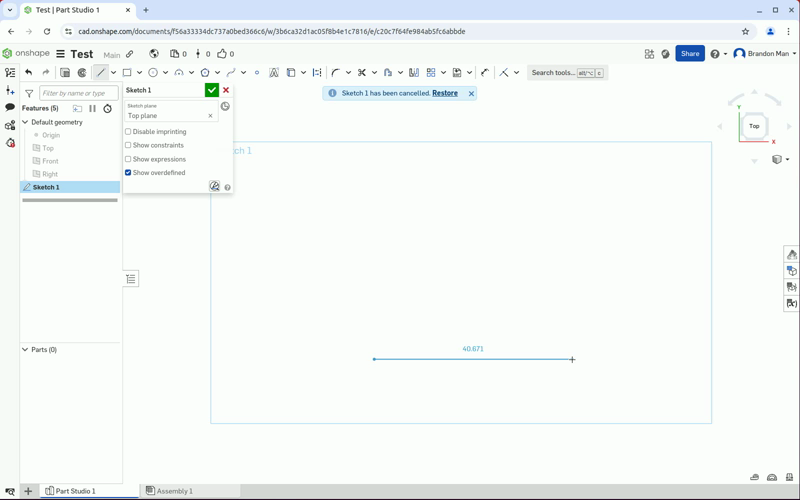
key_down(shift)
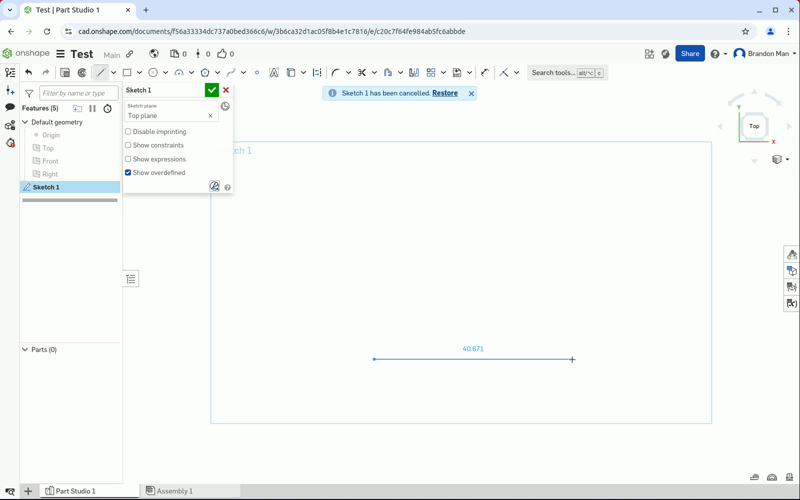
mouse_move(572, 237)
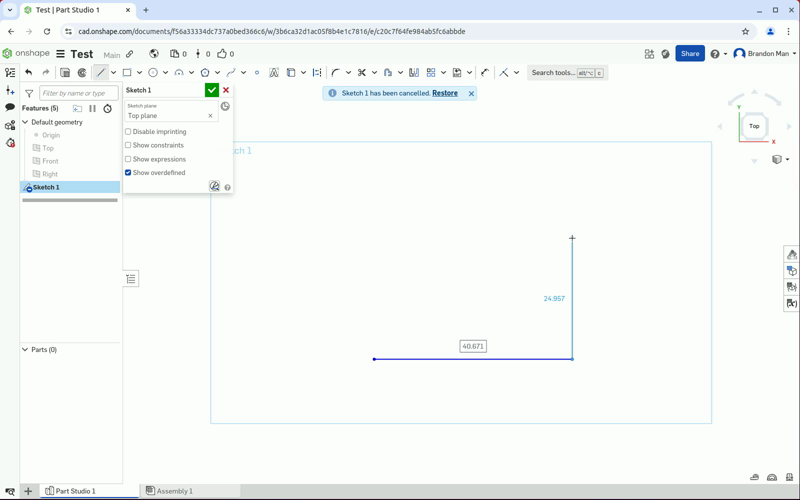
click(572, 237)
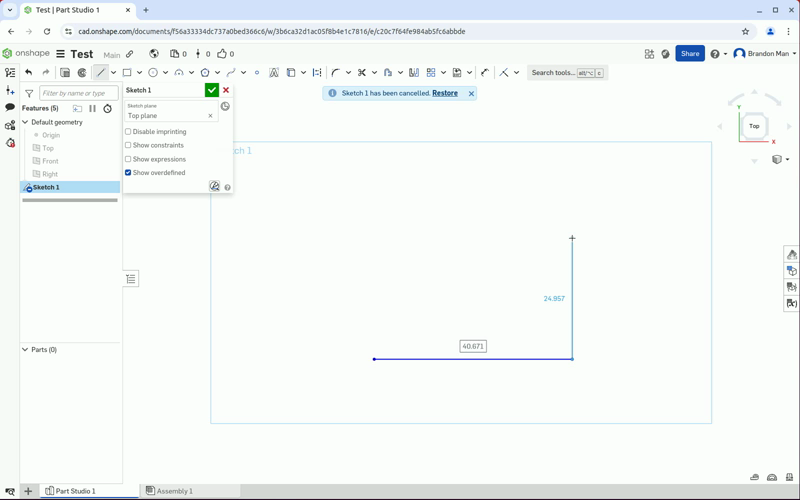
key_up(shift)
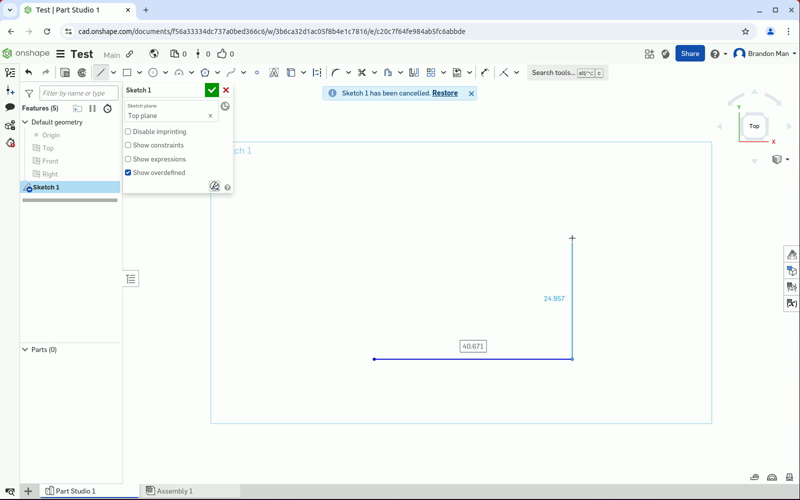
key_down(shift)
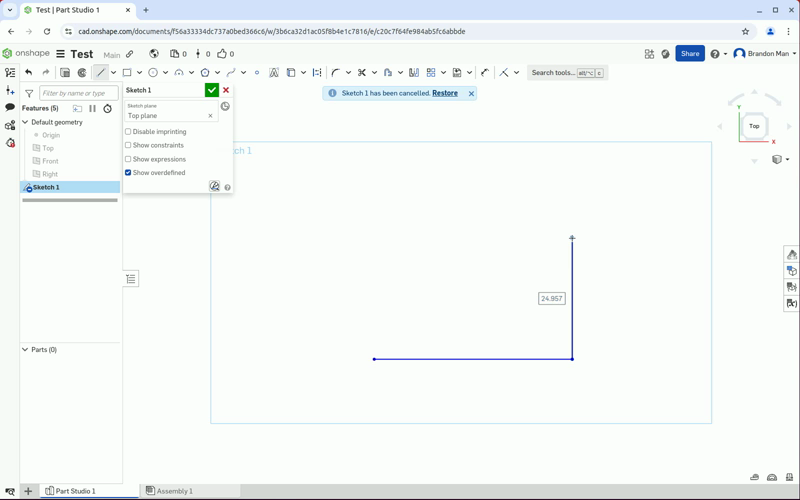
mouse_move(374, 237)
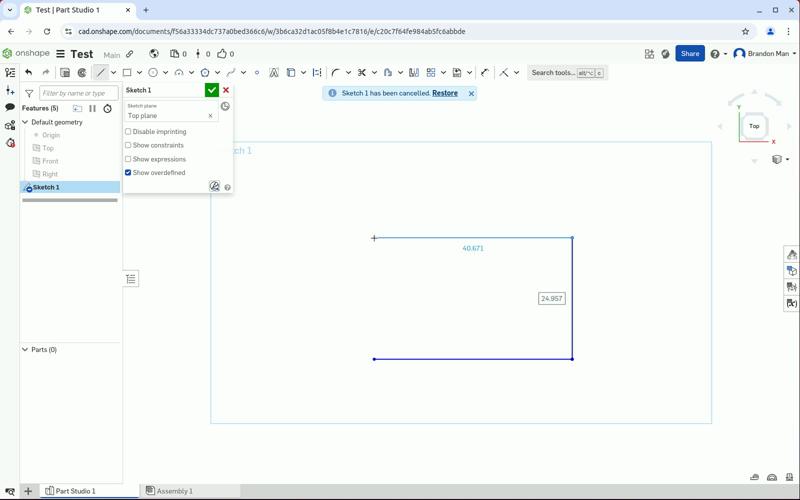
click(374, 237)
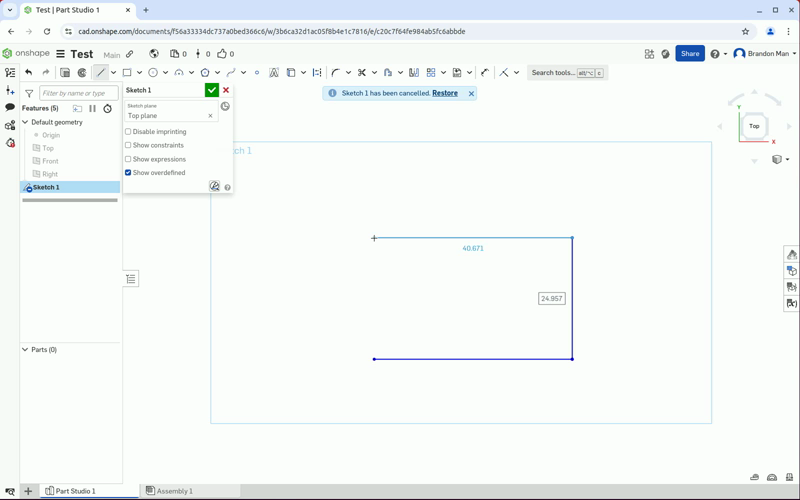
key_up(shift)
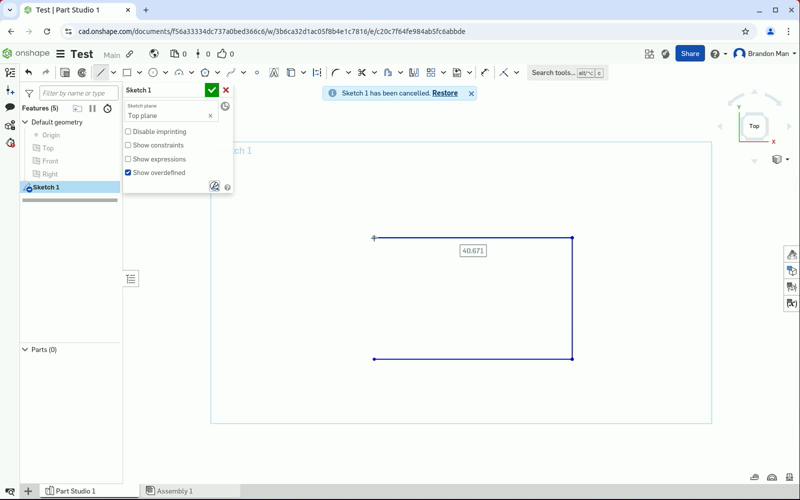
key_down(shift)
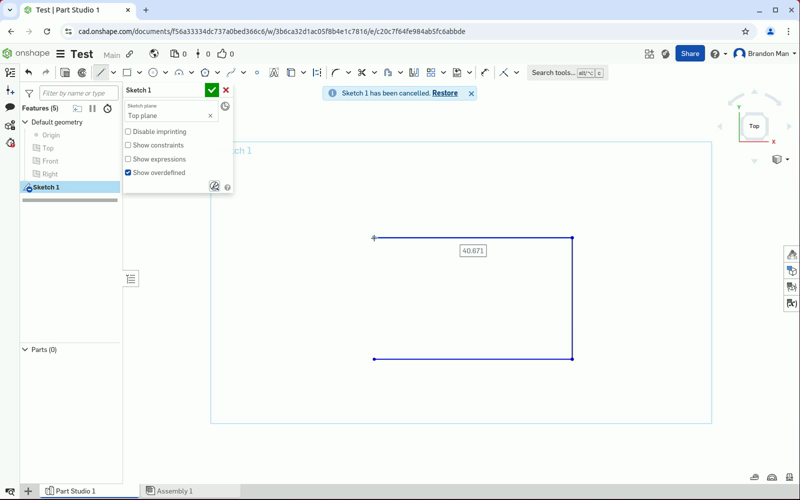
mouse_move(374, 359)
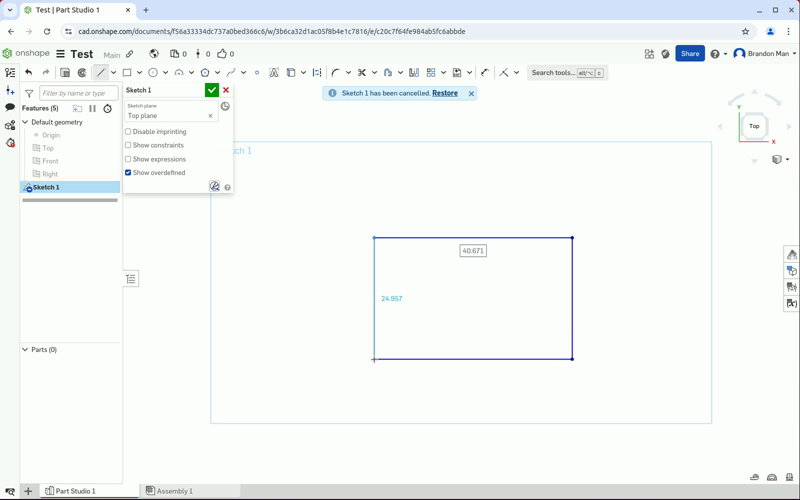
key_up(shift)
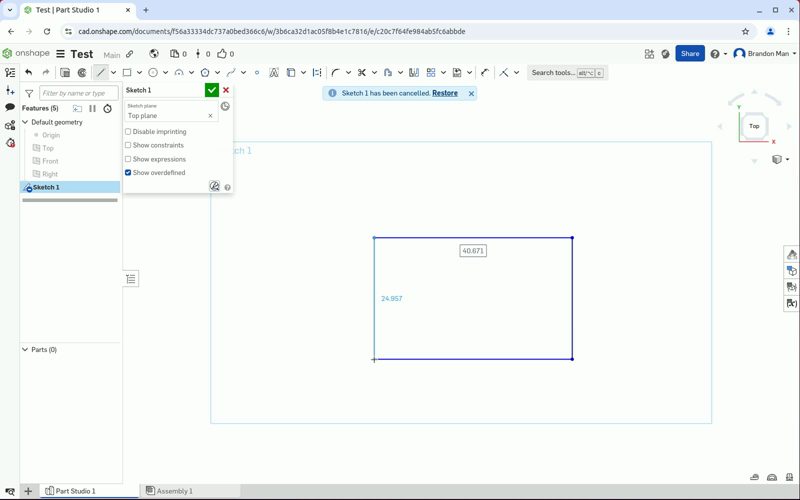
click(374, 359)
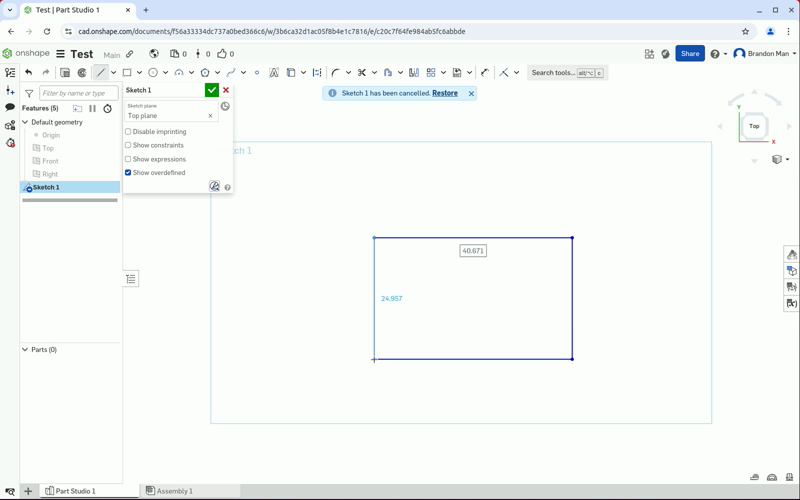
key(esc)
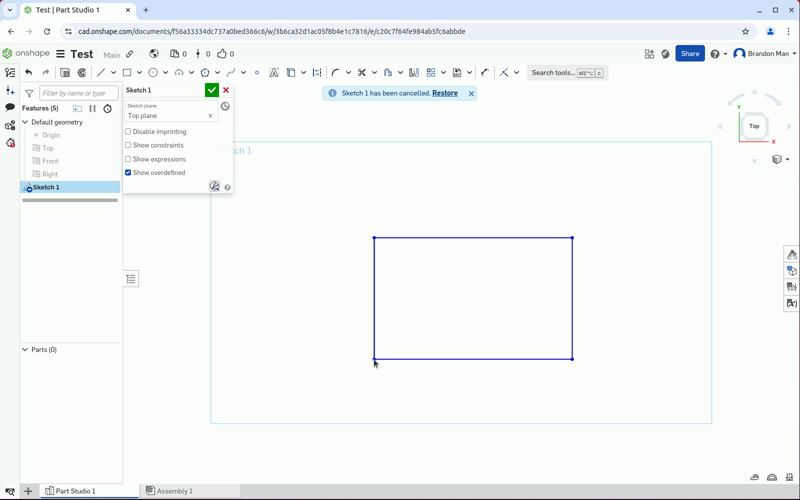
key(l)
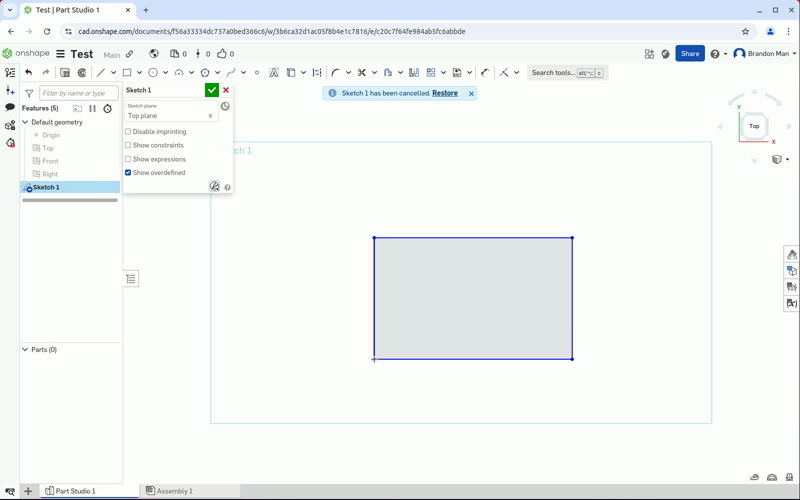
key_down(shift)
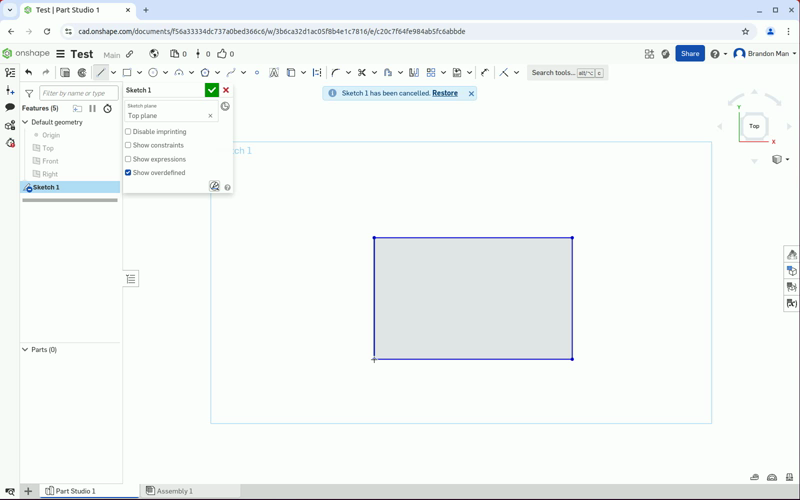
mouse_move(382, 338)
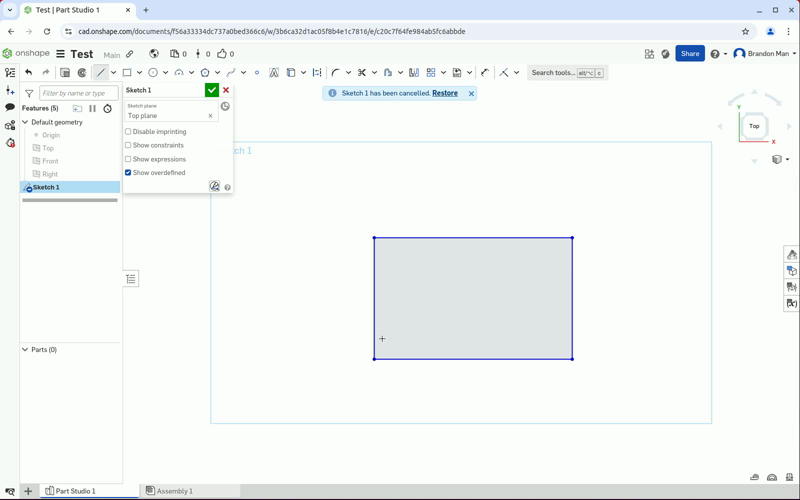
click(382, 338)
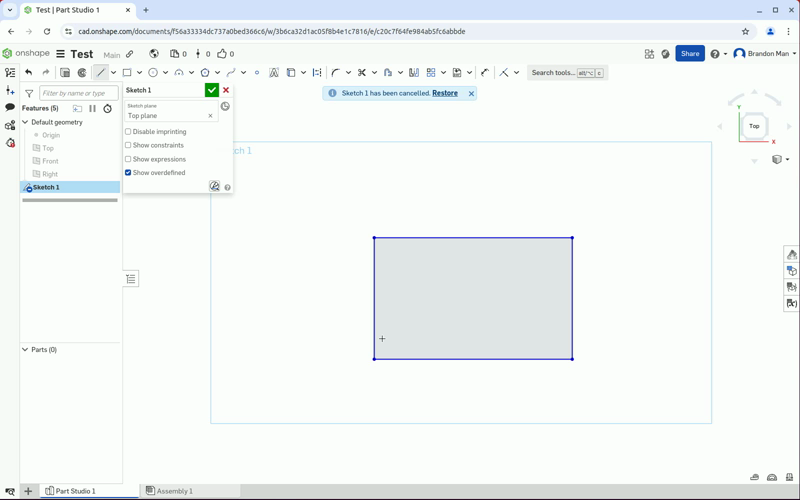
key_up(shift)
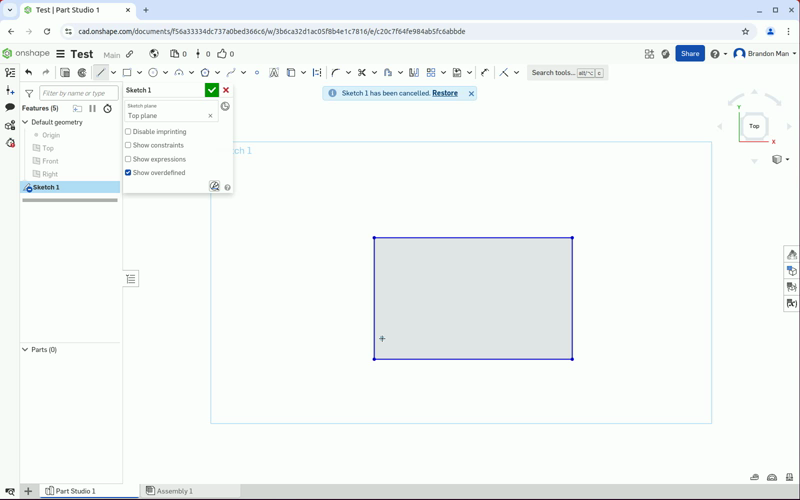
key_down(shift)
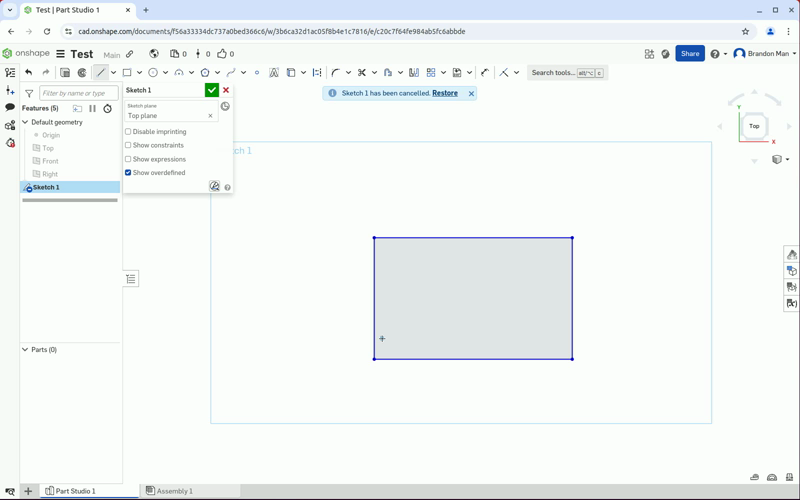
mouse_move(553, 338)
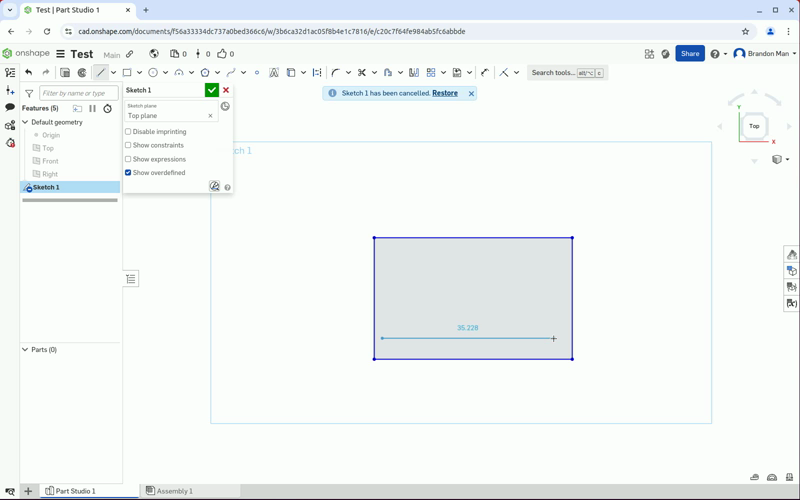
click(553, 338)
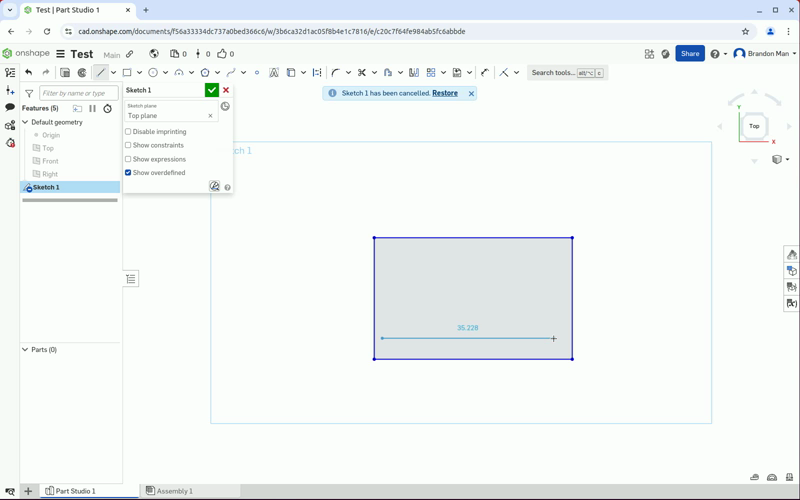
key_up(shift)
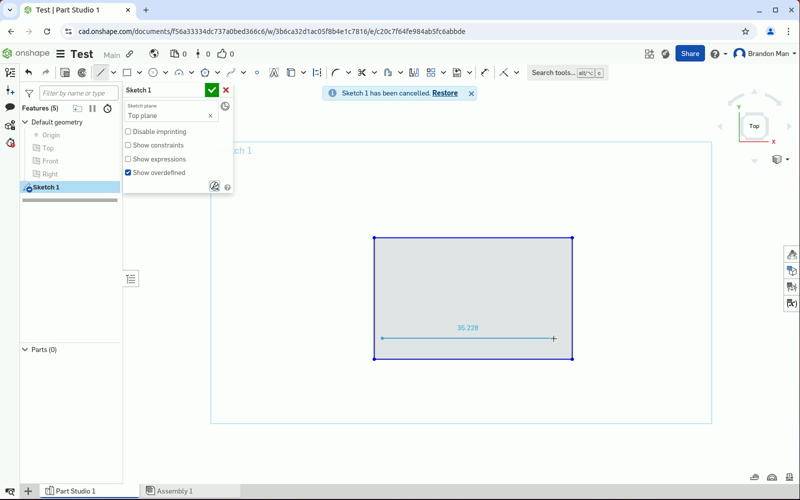
key_down(shift)
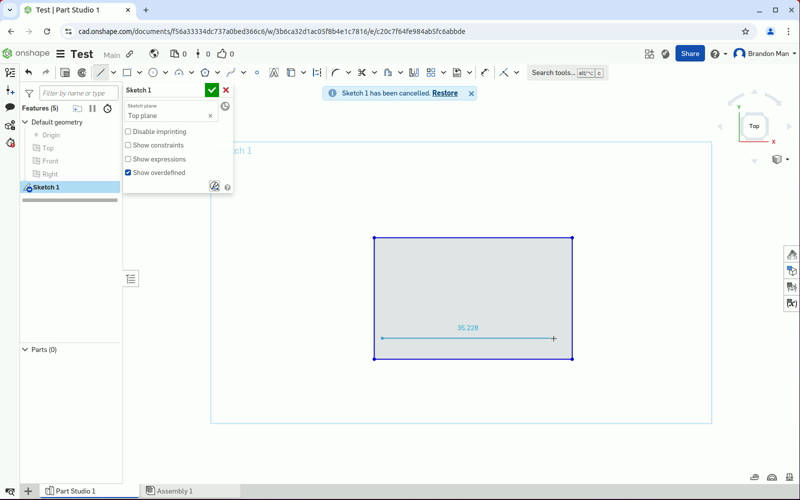
mouse_move(553, 250)
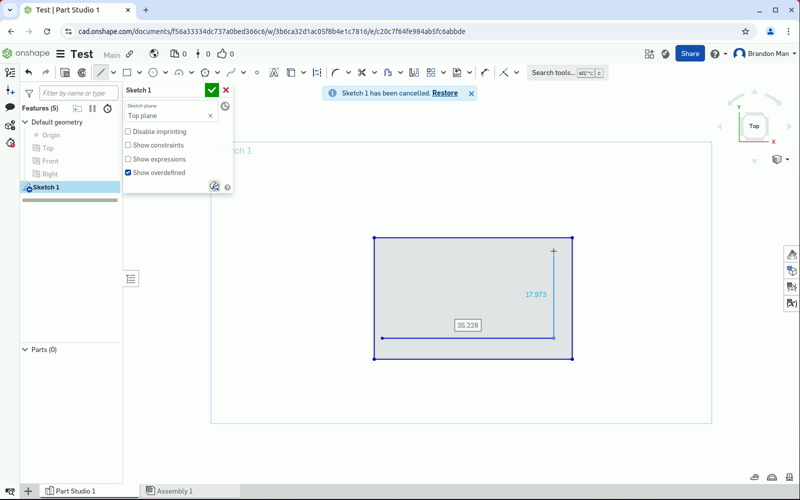
click(553, 250)
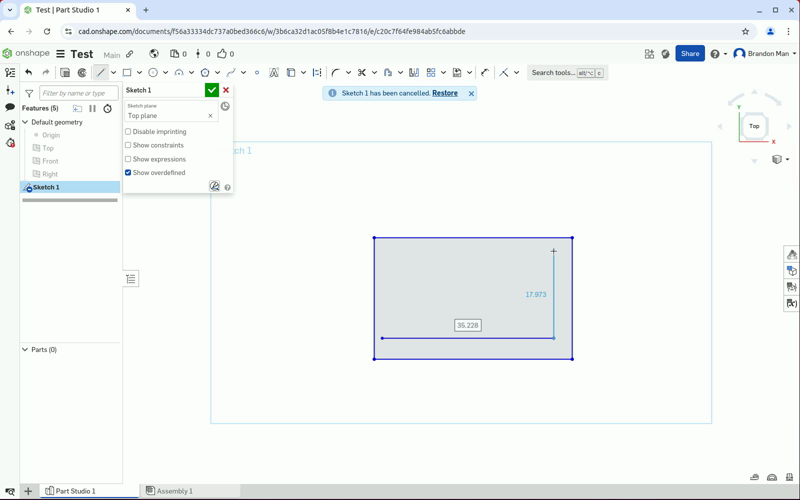
key_up(shift)
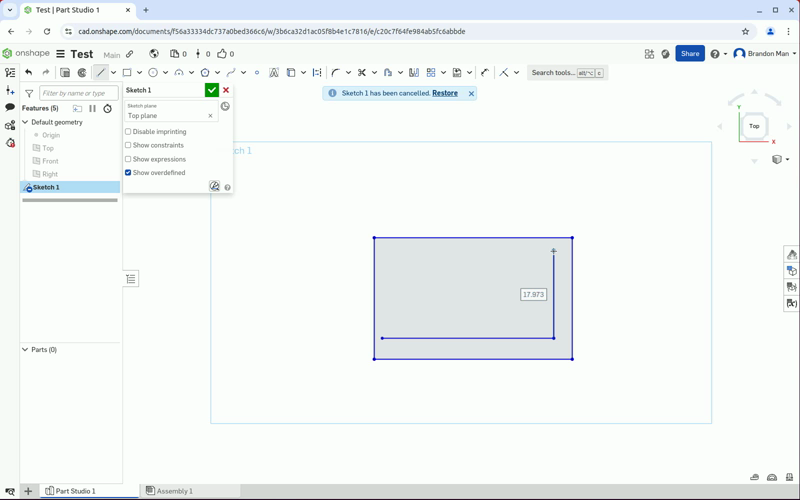
key_down(shift)
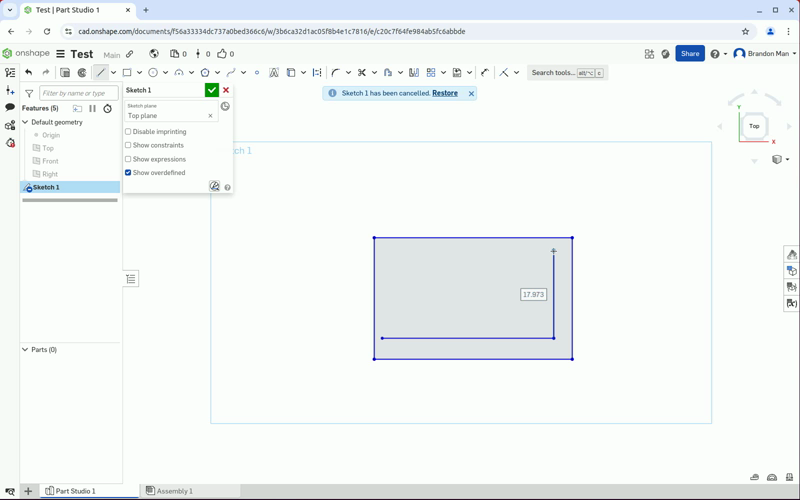
mouse_move(382, 250)
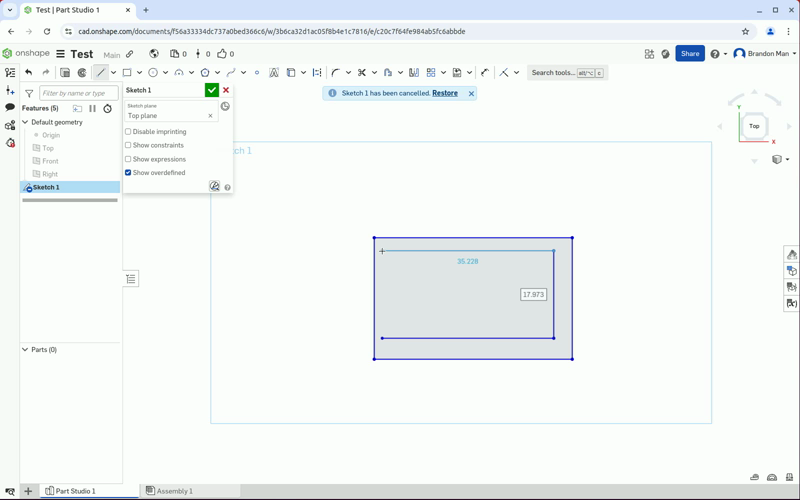
click(382, 250)
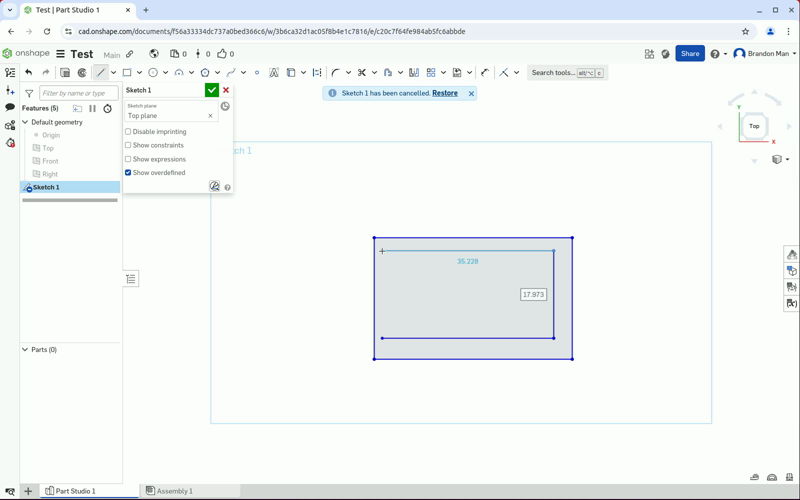
key_up(shift)
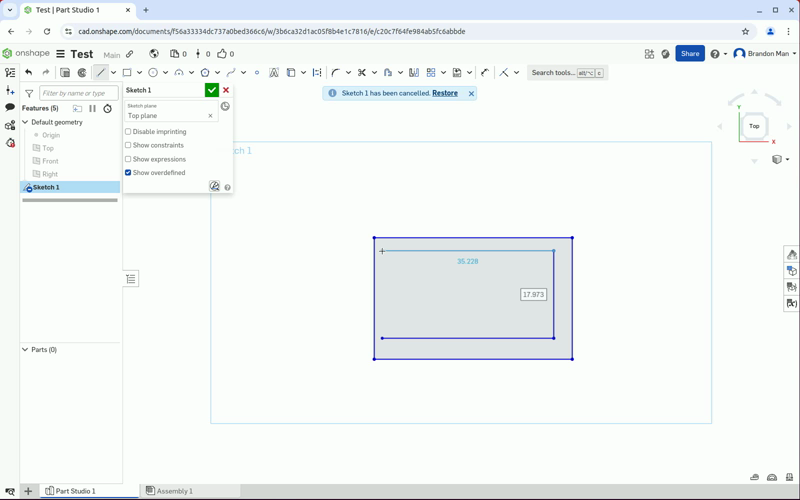
key_down(shift)
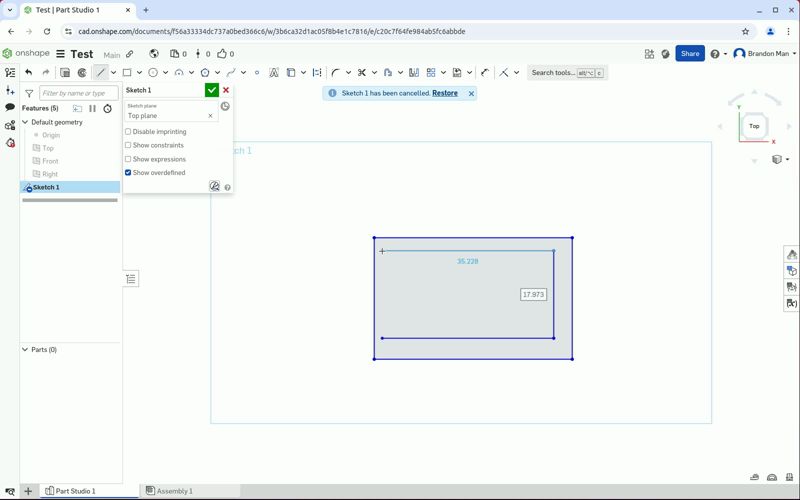
mouse_move(382, 338)
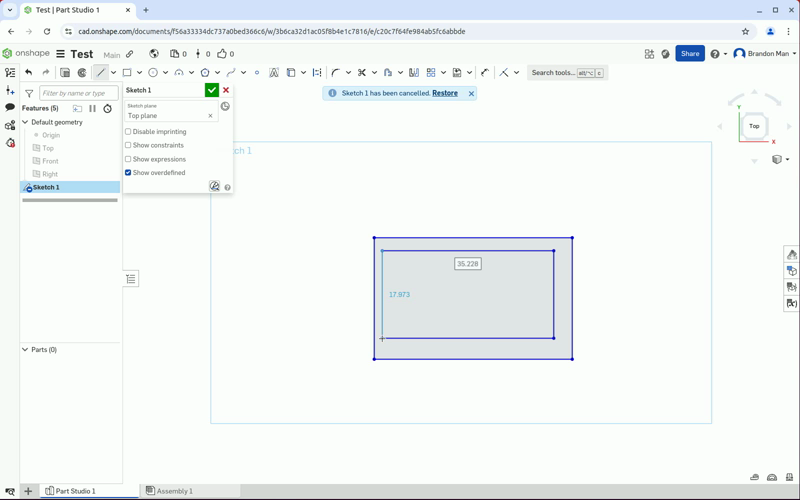
key_up(shift)
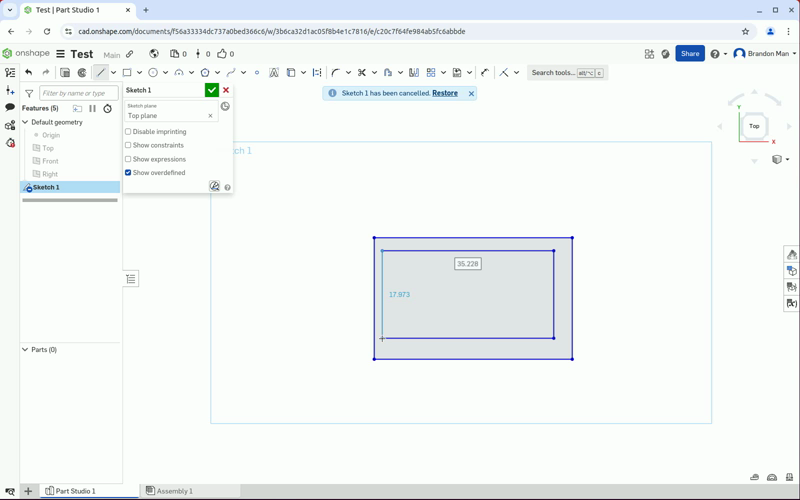
click(382, 338)
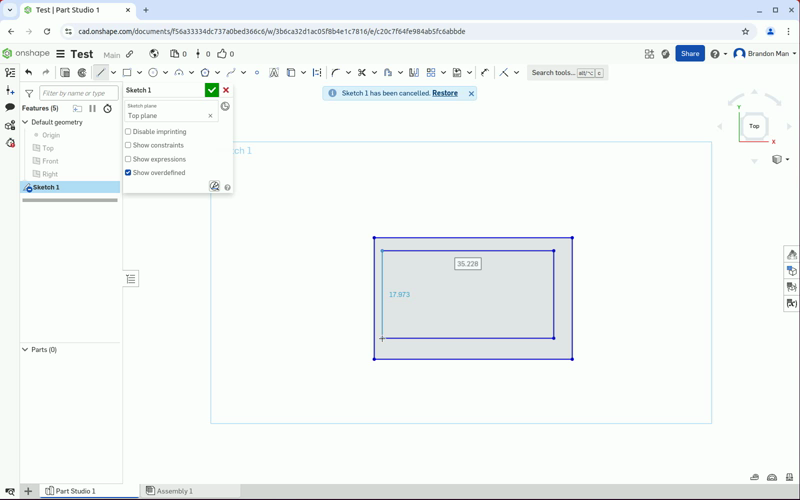
key(esc)
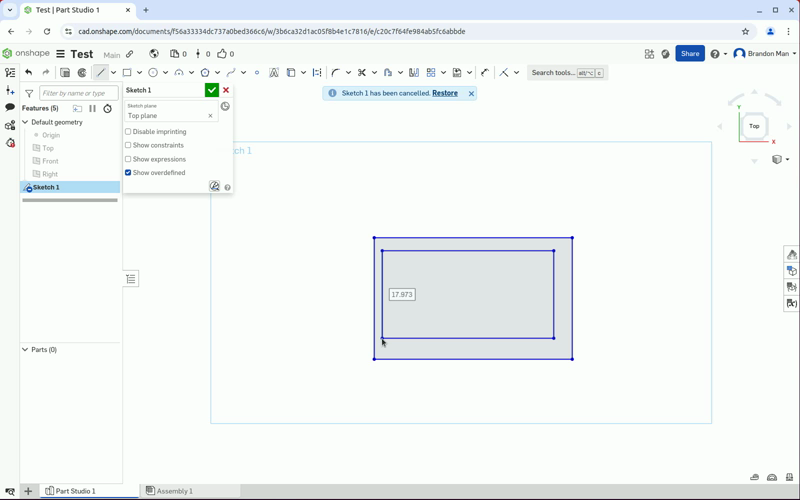
mouse_move(436, 350)
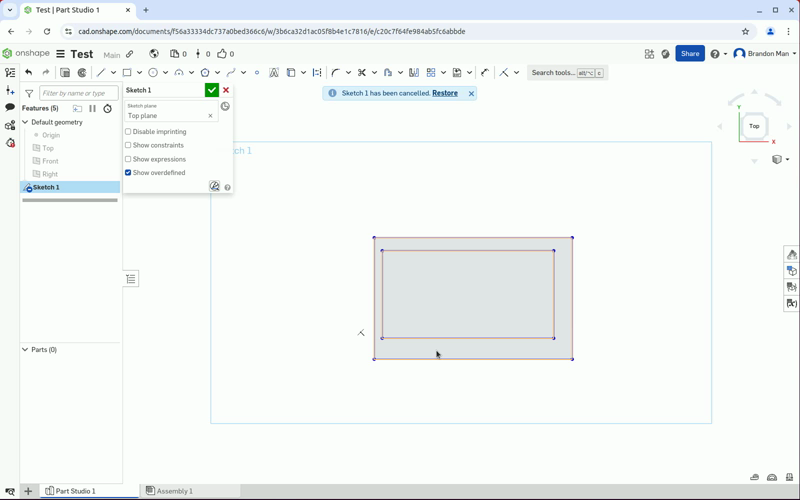
click(436, 350)
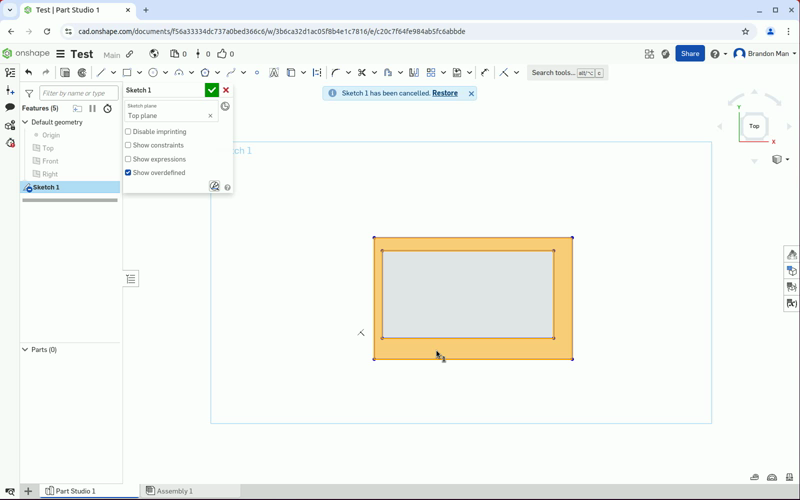
mouse_move(73, 352)
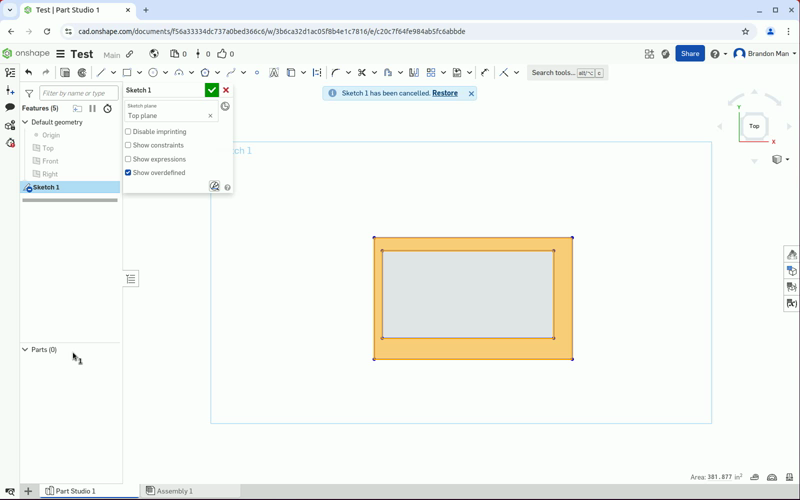
key(shift+y)
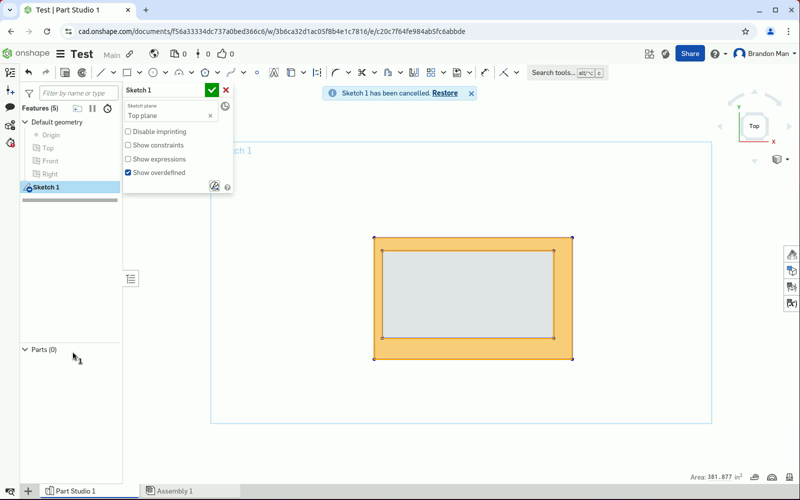
key(shift+e)
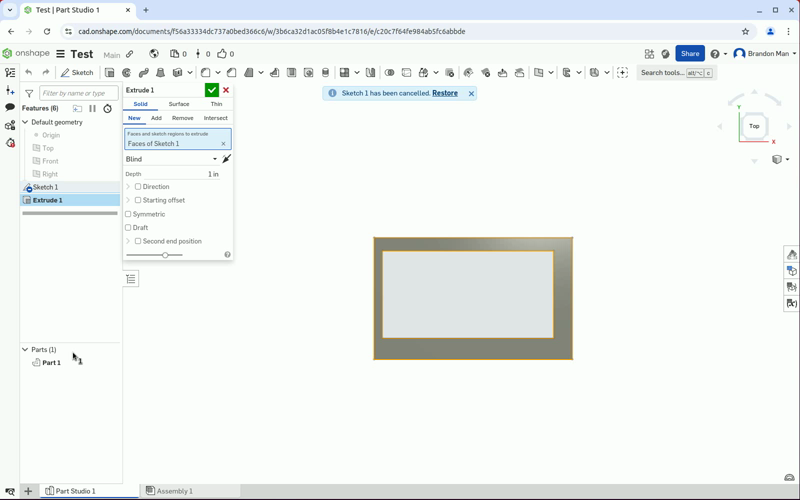
mouse_move(143, 106)
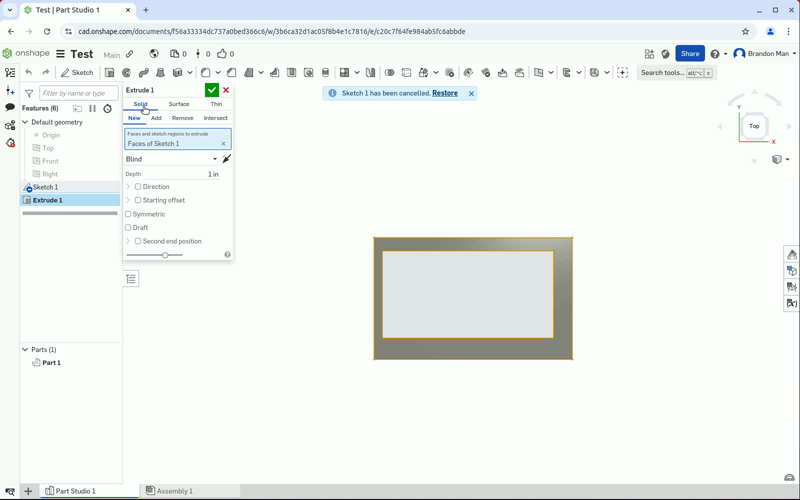
click(143, 106)
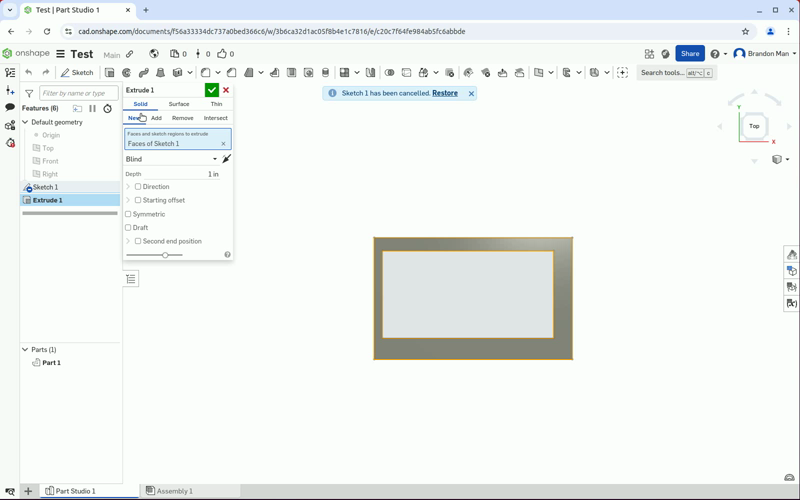
mouse_move(137, 120)
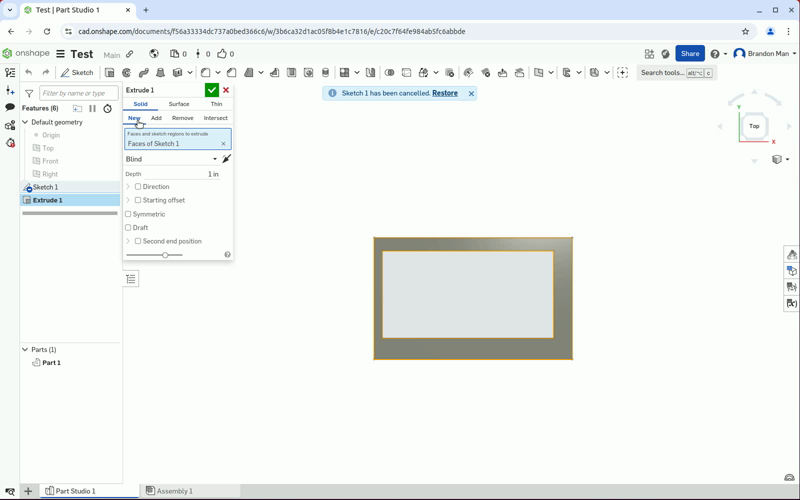
click(137, 120)
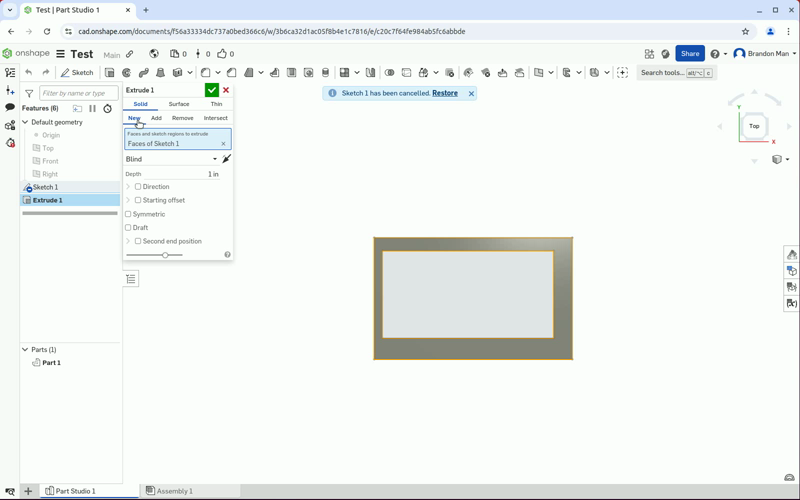
key(tab, 4)
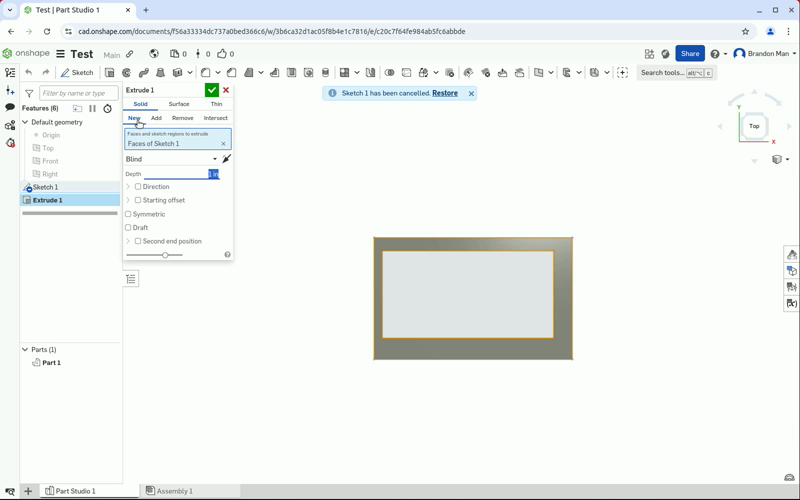
text(12.517)
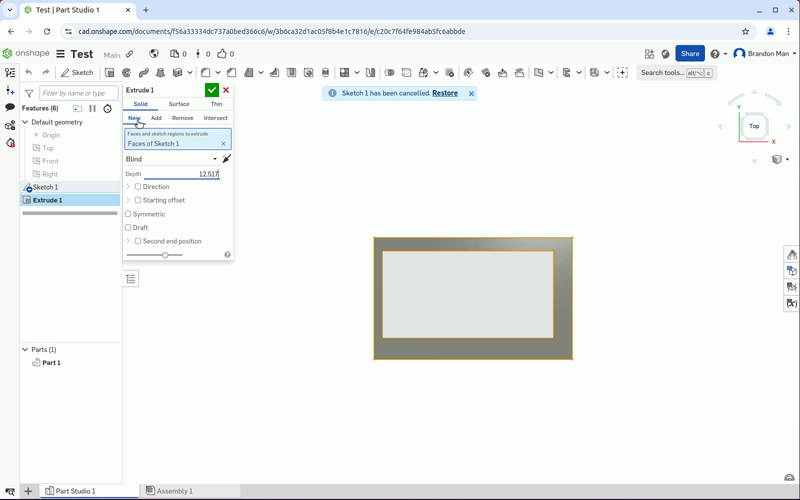
key(enter)
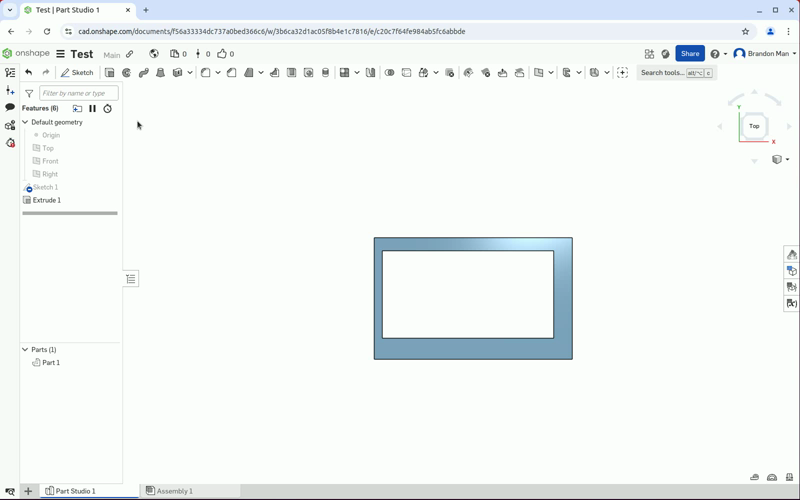
key(shift+h)
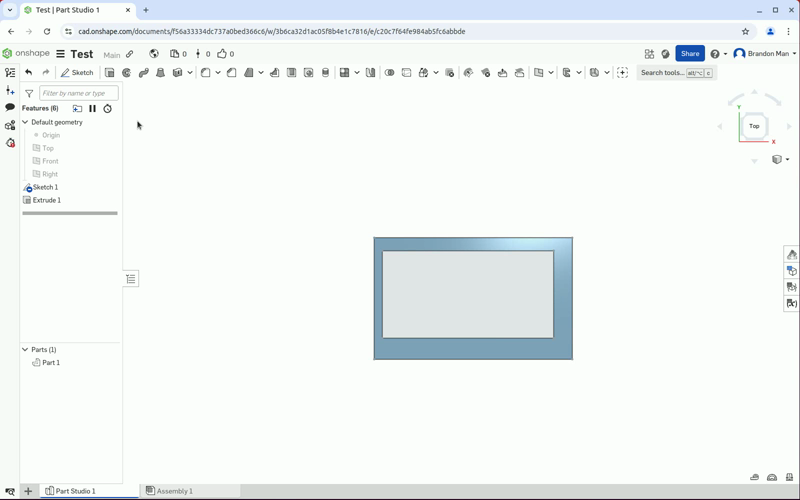
key(shift+h)
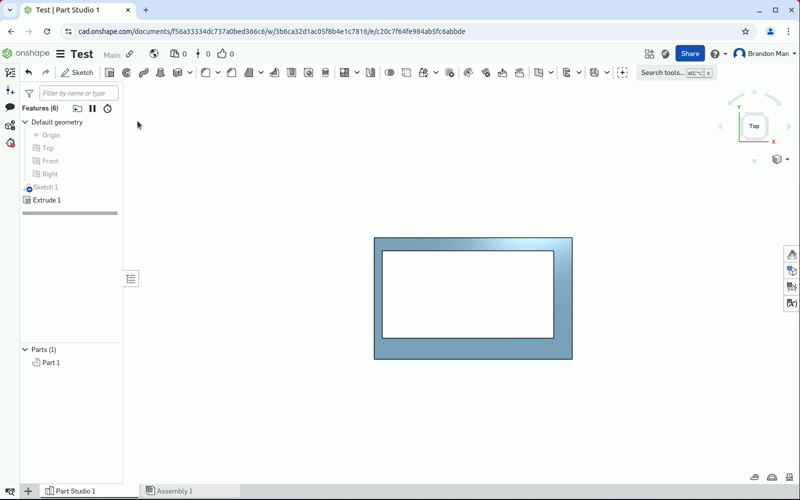
mouse_move(73, 189)
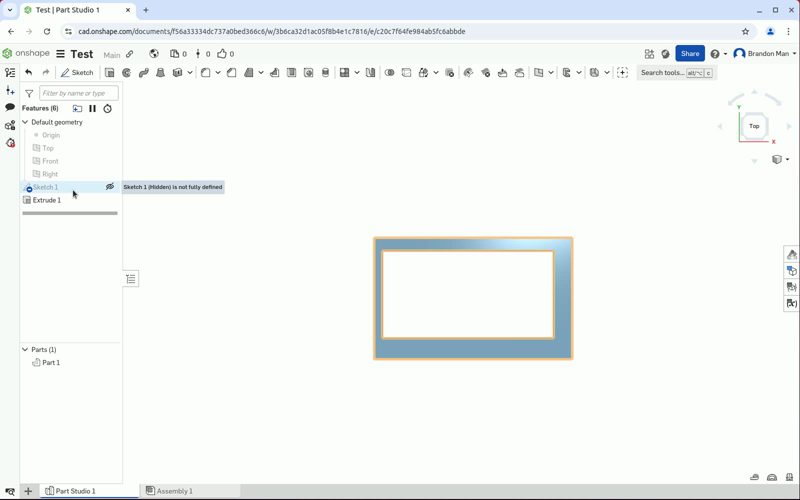
click(73, 189)
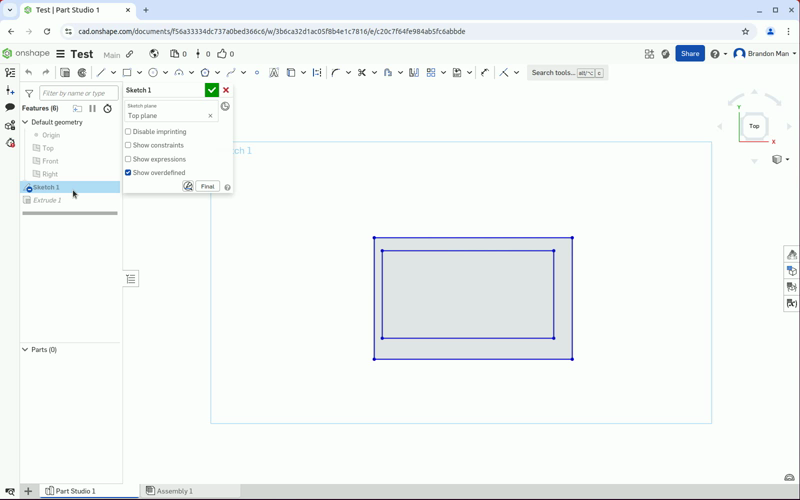
mouse_move(229, 92)
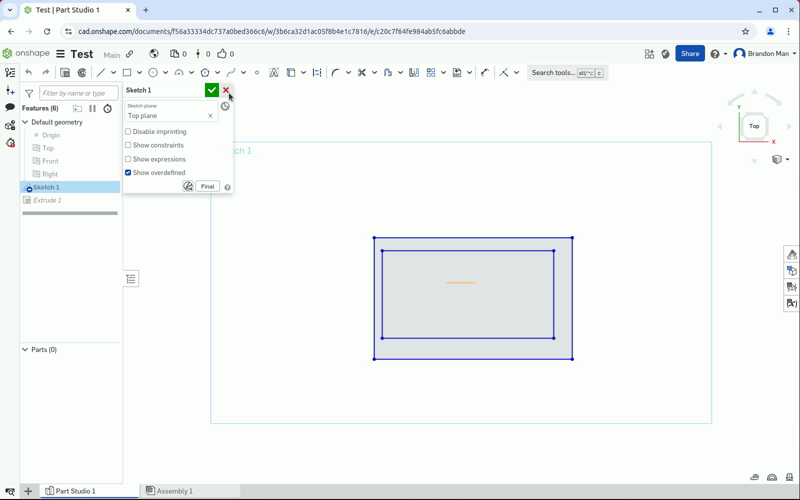
click(229, 92)
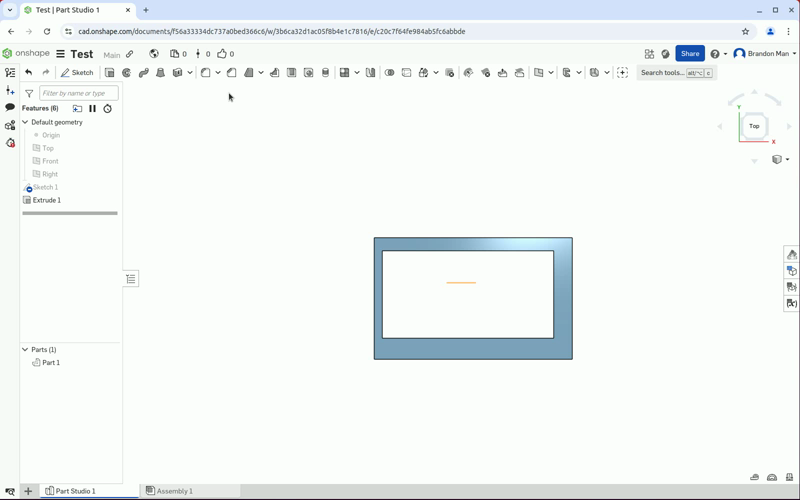
mouse_move(73, 352)
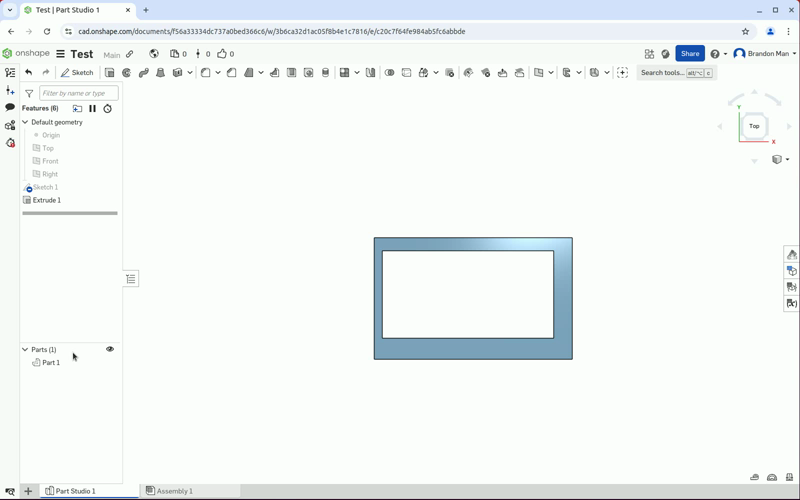
key(y)
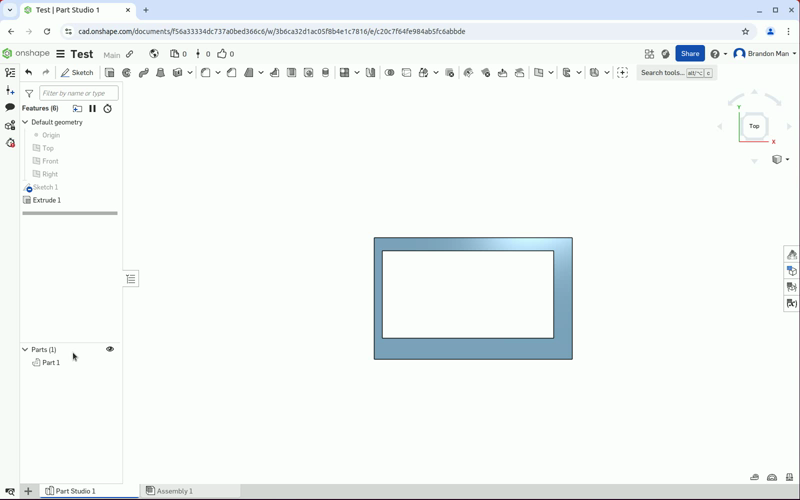
key(shift+p)
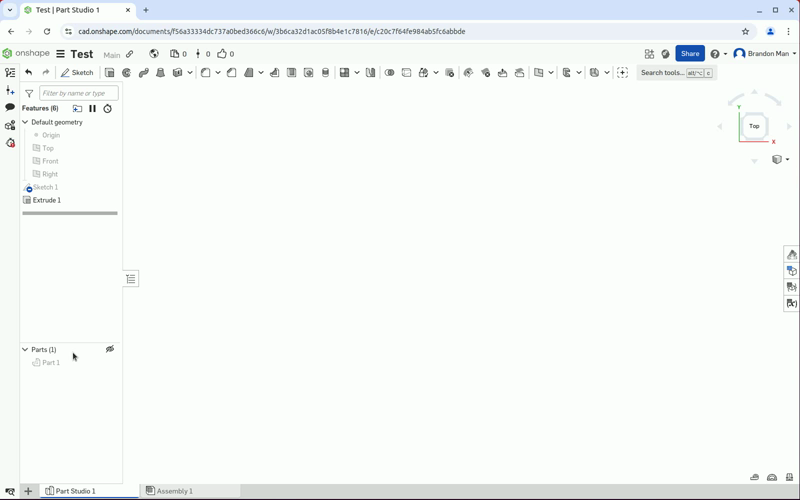
key(space)
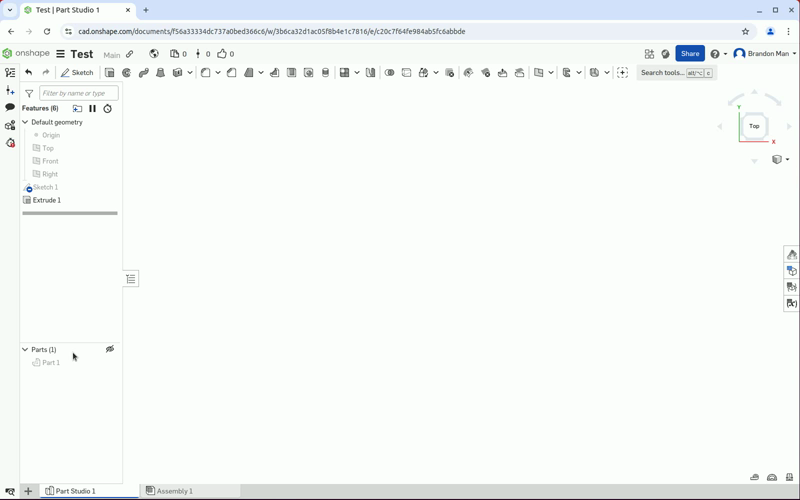
key_down(shift)
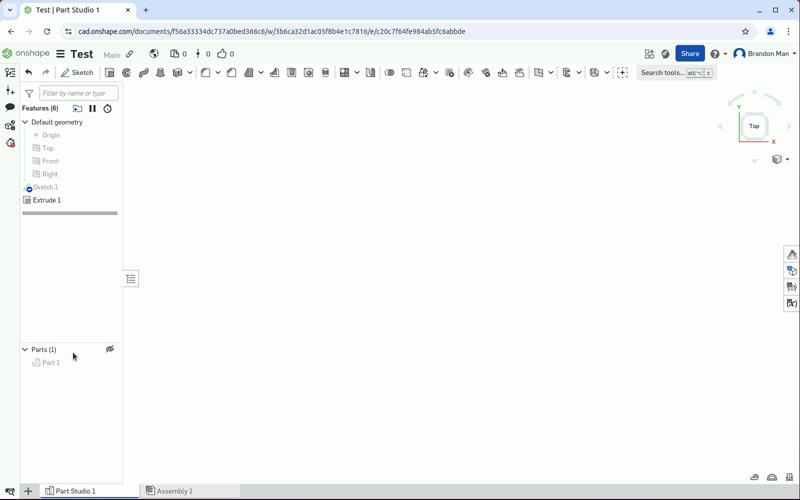
key(up)
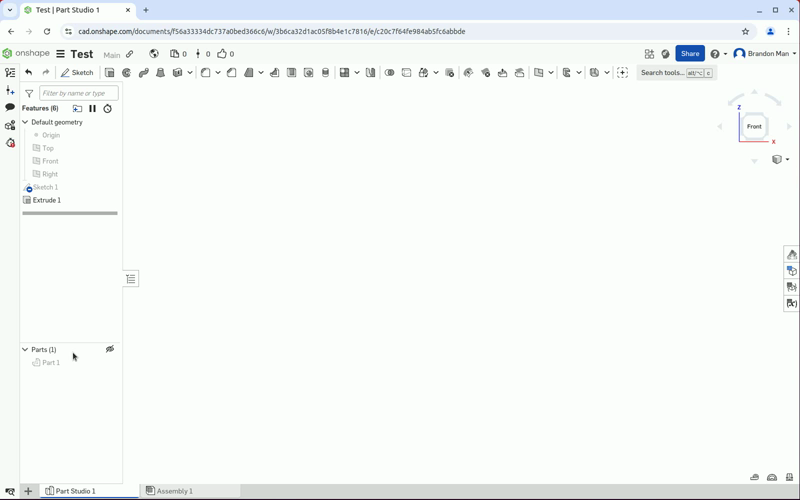
key_up(shift)
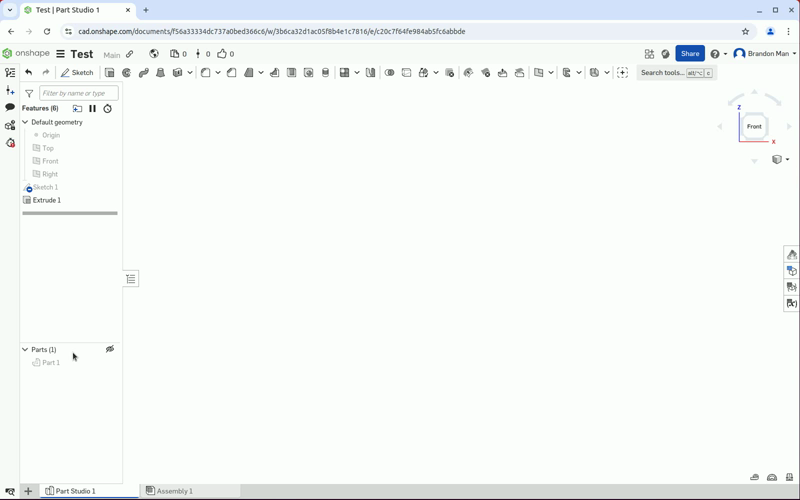
mouse_move(73, 352)
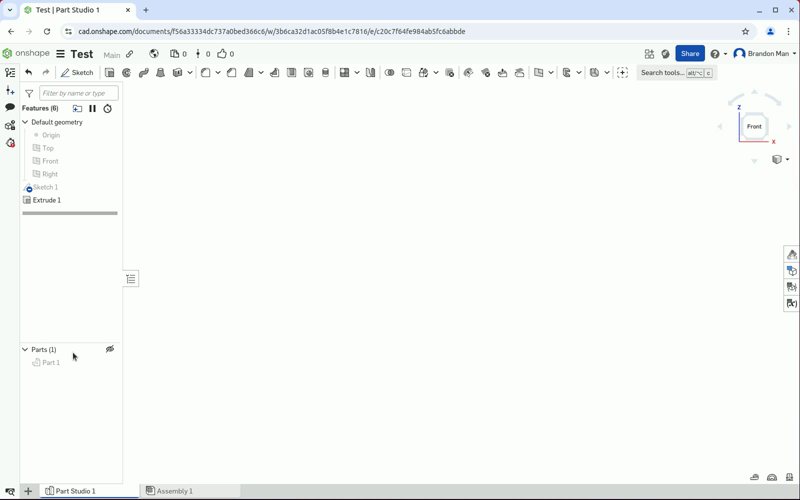
key(shift+y)
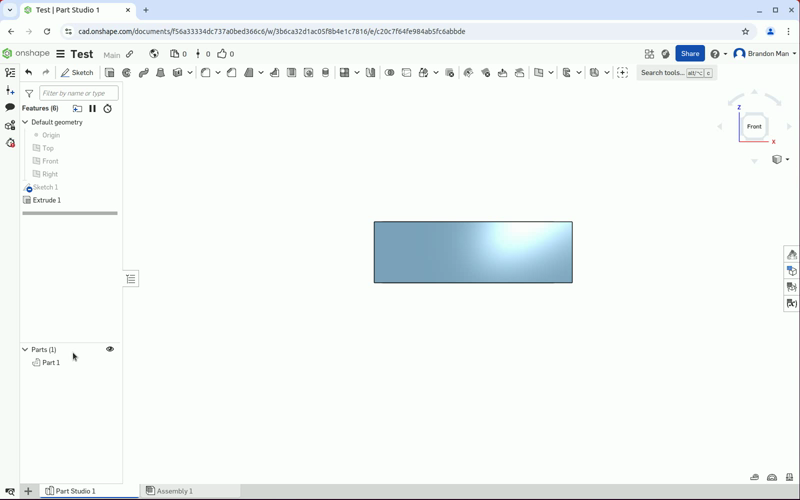
mouse_move(541, 75)
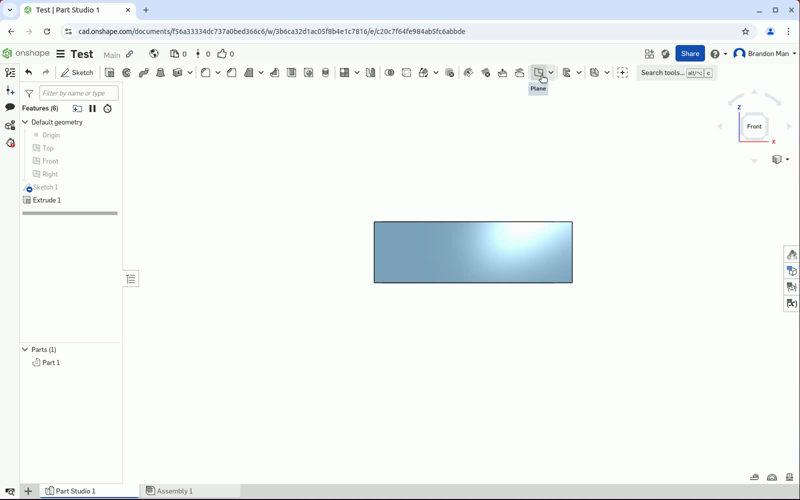
click(541, 75)
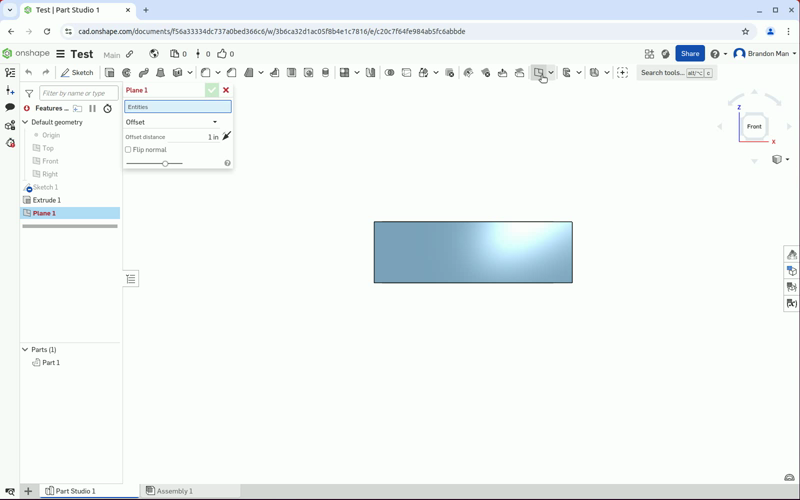
mouse_move(73, 163)
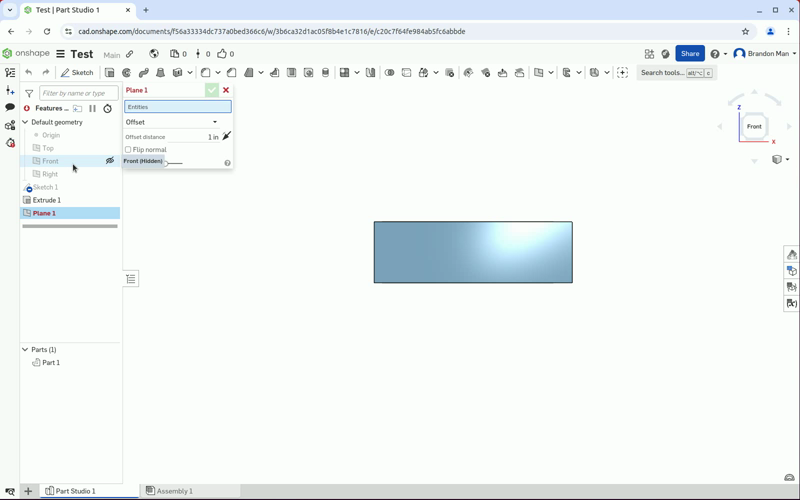
click(73, 163)
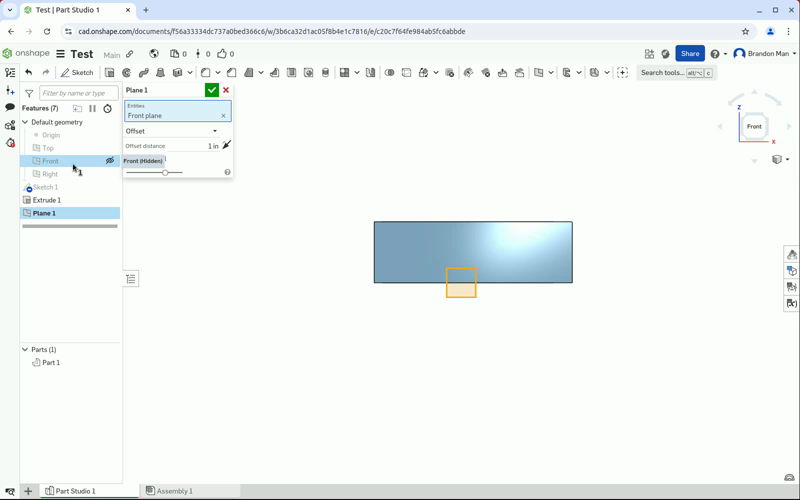
key(tab, 2)
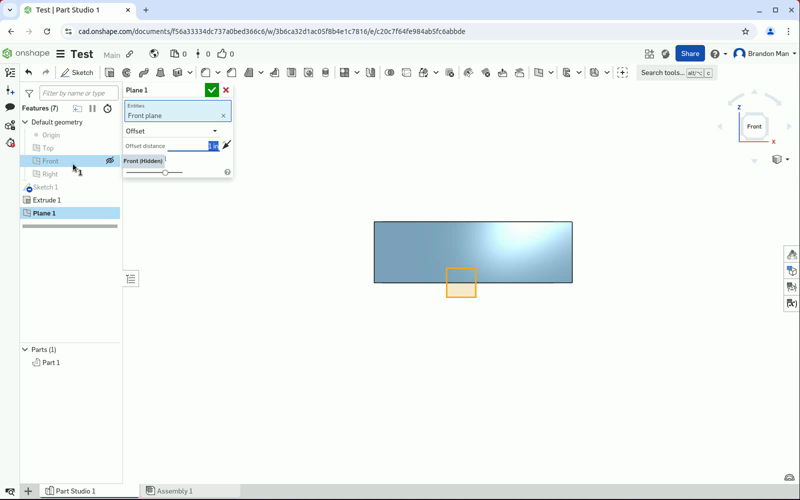
text(15.652)
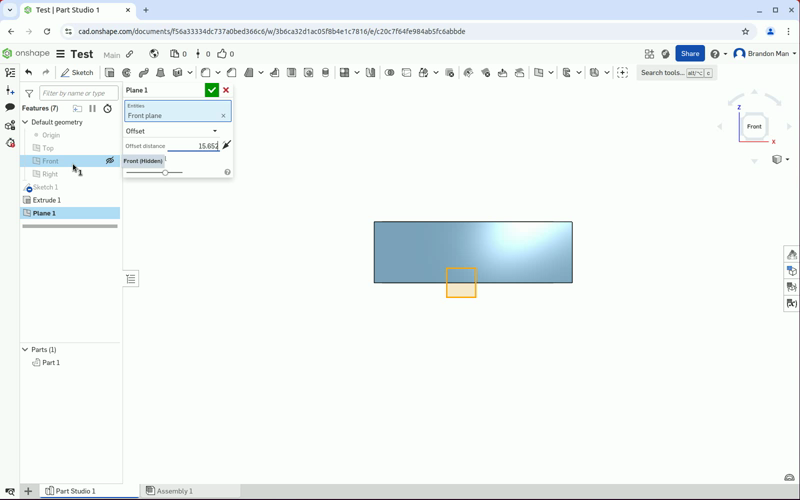
key(enter, 2)
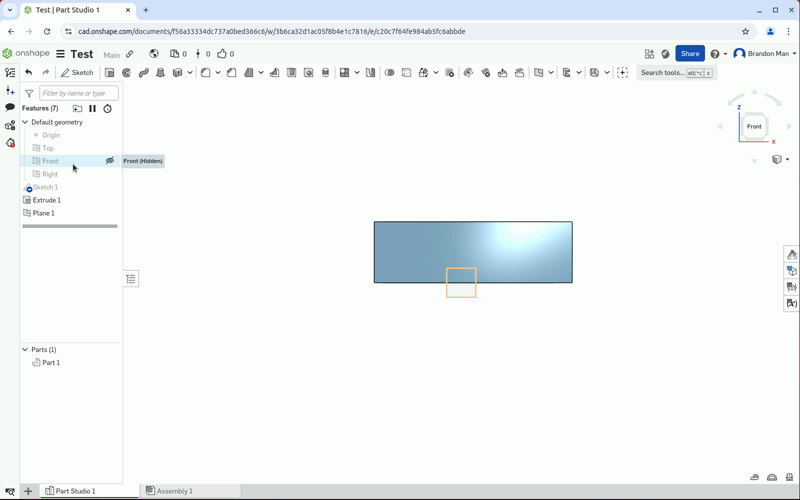
key(shift+s)
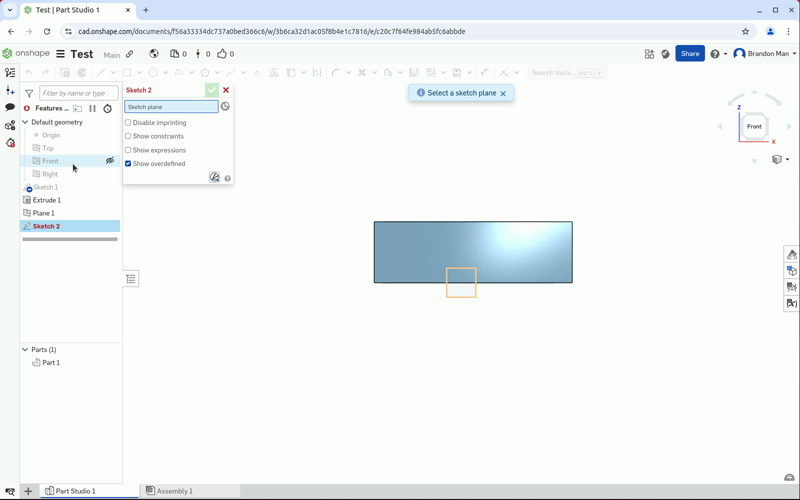
mouse_move(73, 215)
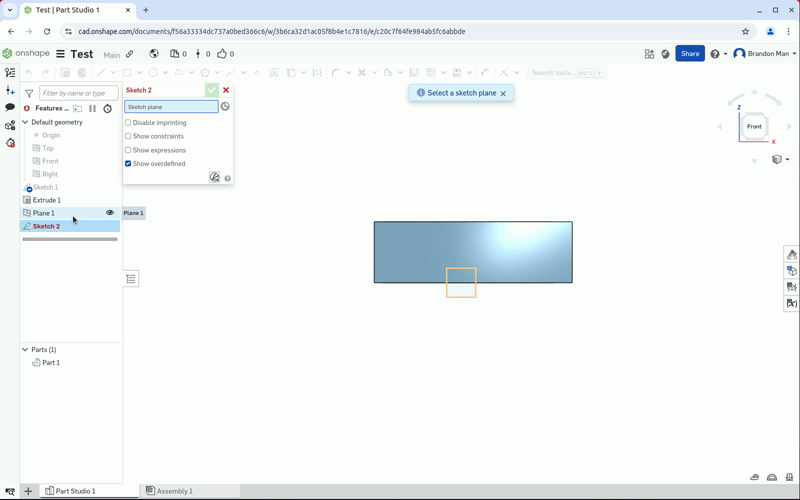
click(73, 215)
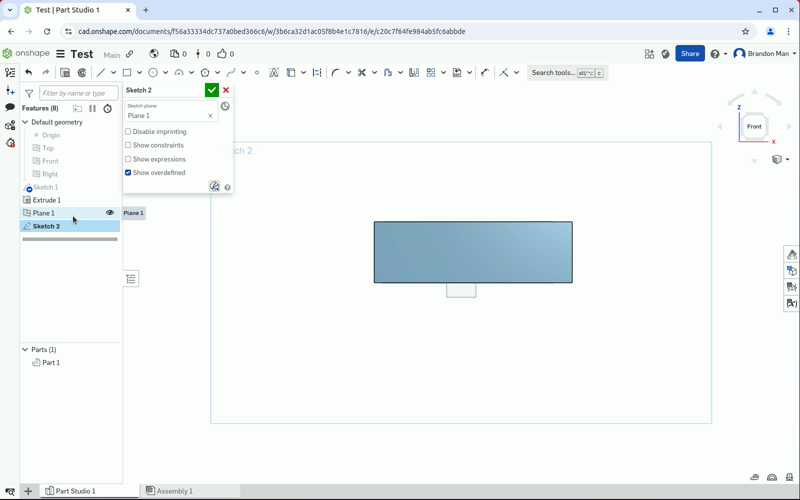
mouse_move(73, 352)
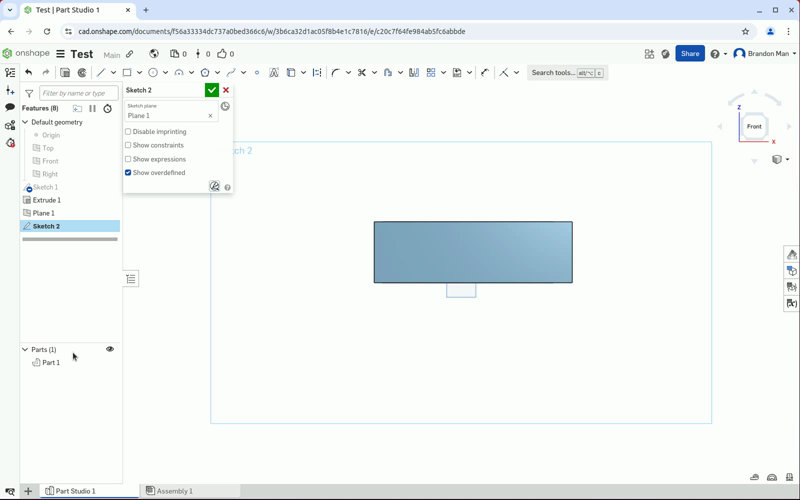
key(y)
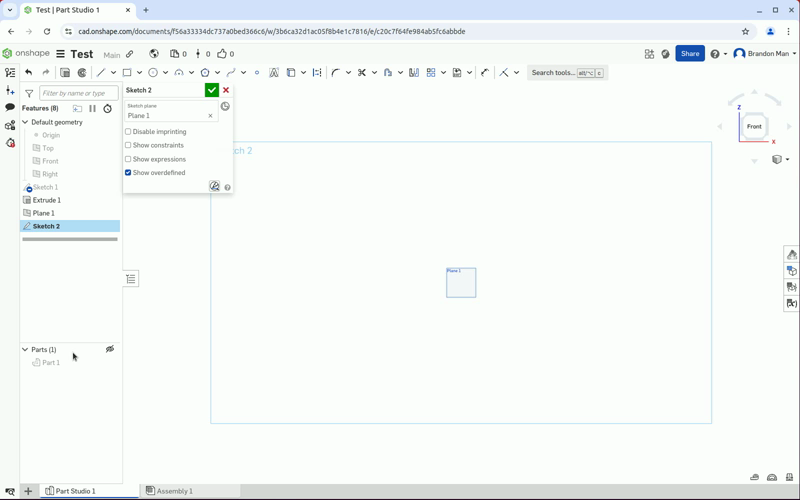
key(l)
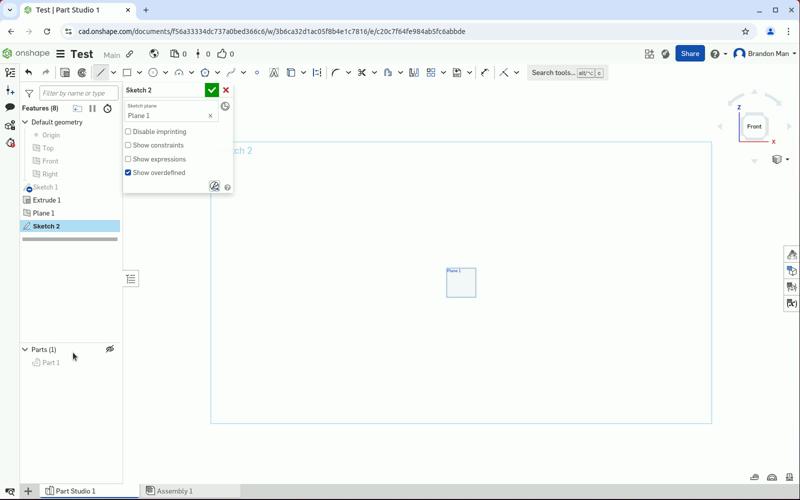
key_down(shift)
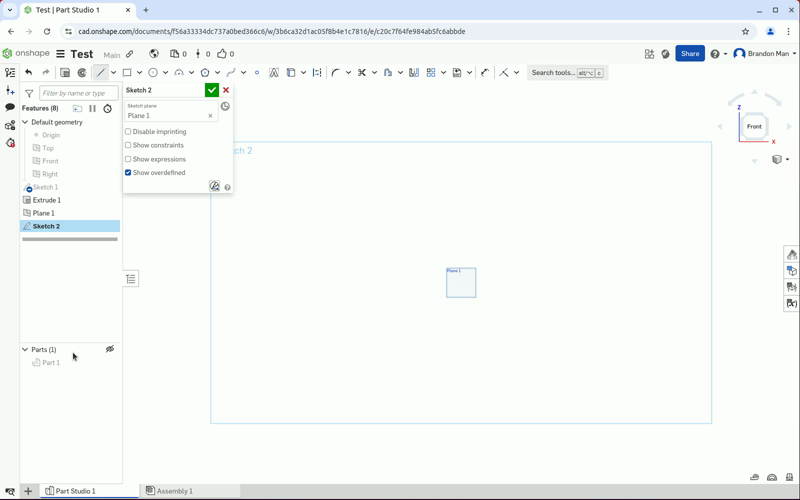
mouse_move(420, 247)
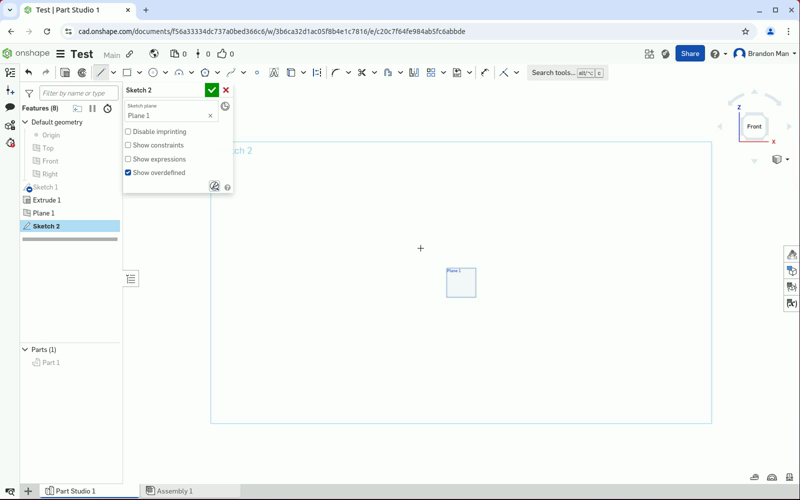
click(420, 247)
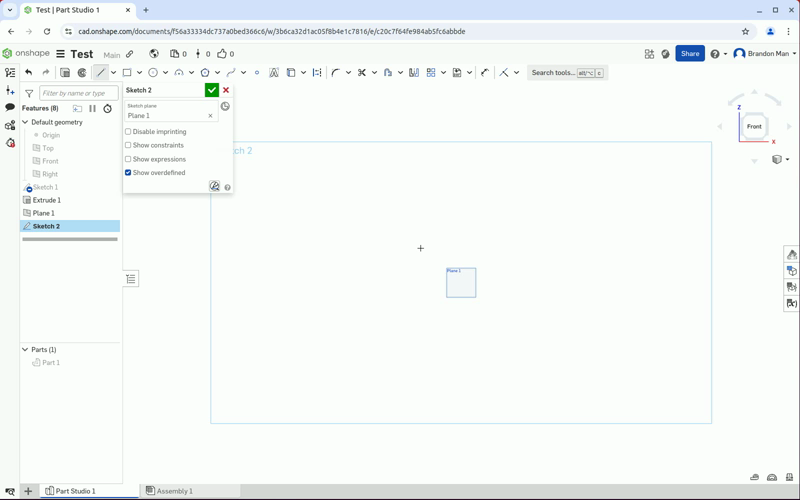
key_up(shift)
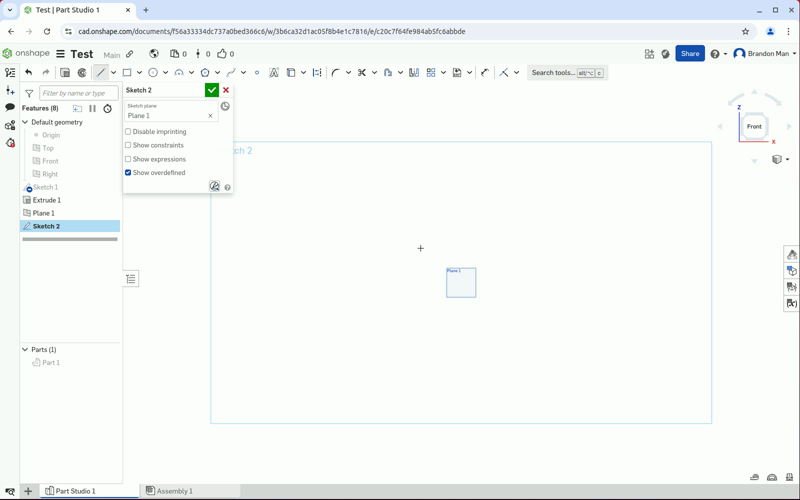
key_down(shift)
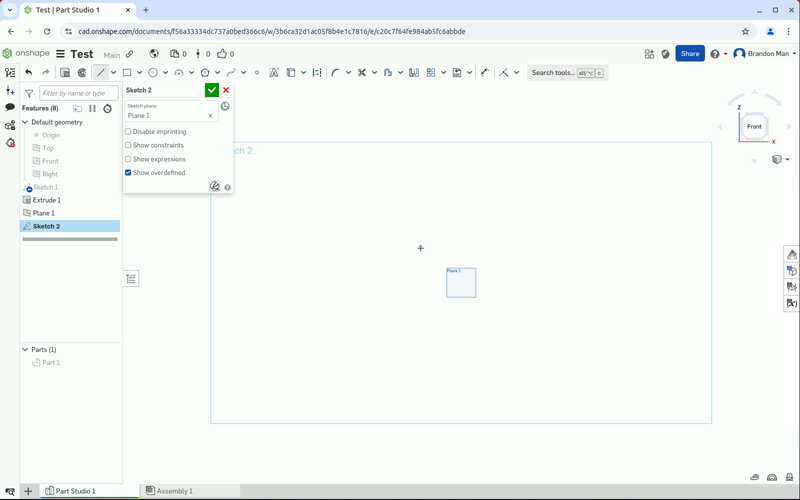
mouse_move(525, 247)
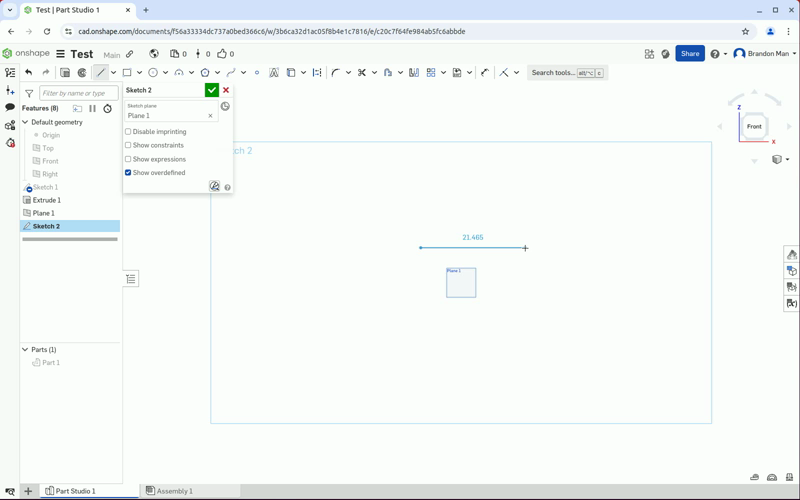
click(525, 247)
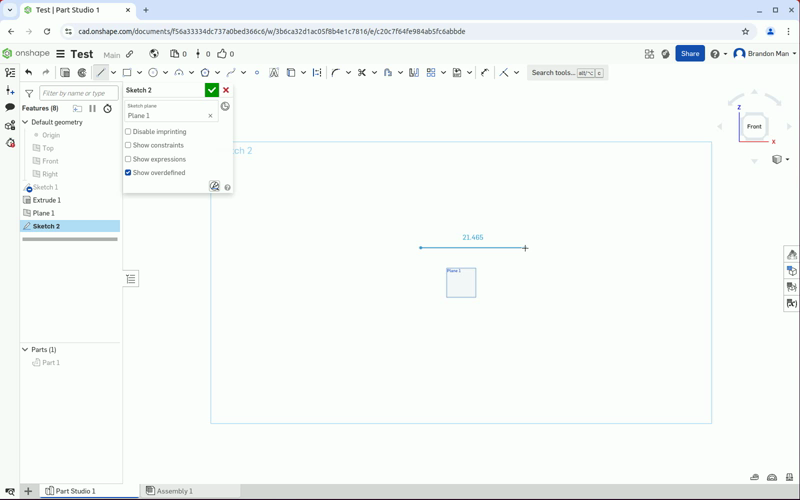
key_up(shift)
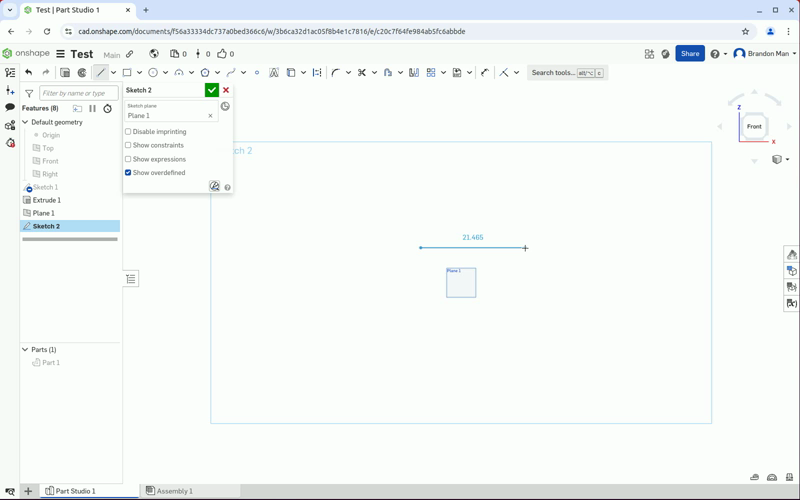
key_down(shift)
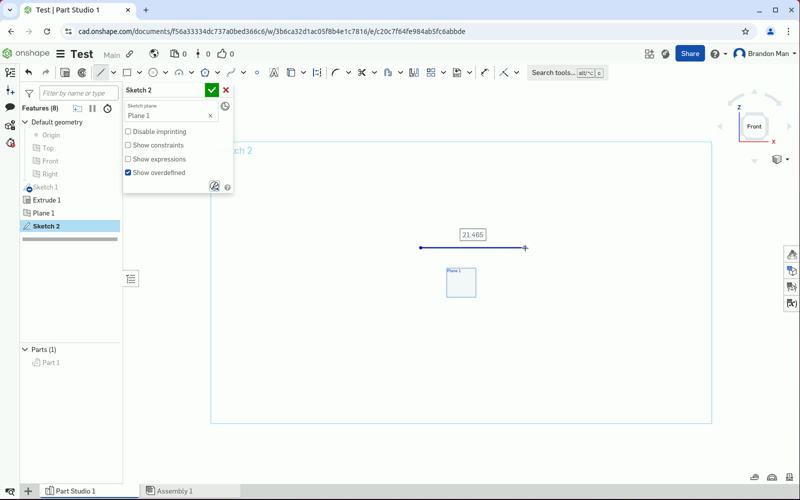
mouse_move(555, 247)
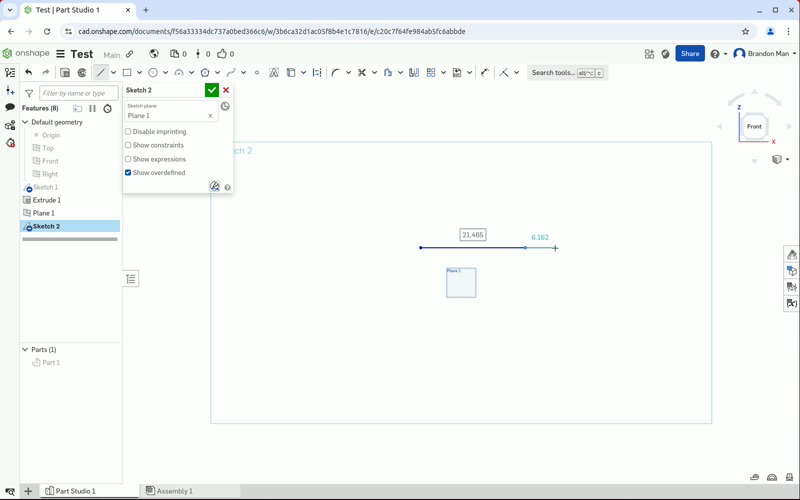
mouse_move(525, 222)
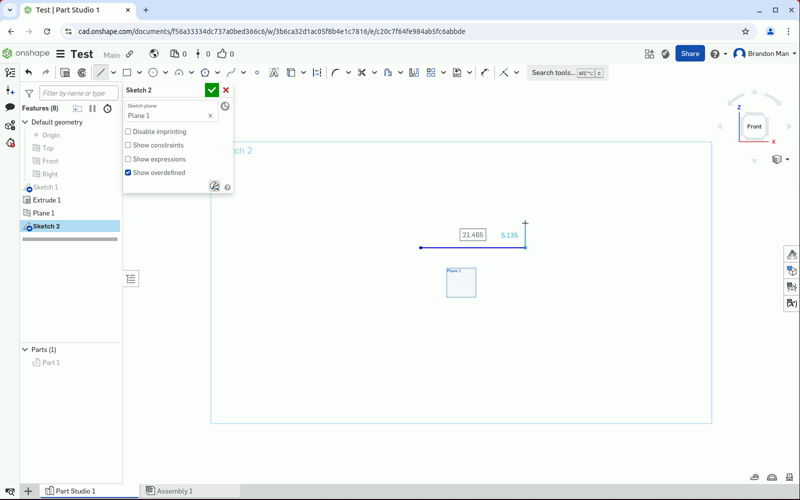
click(525, 222)
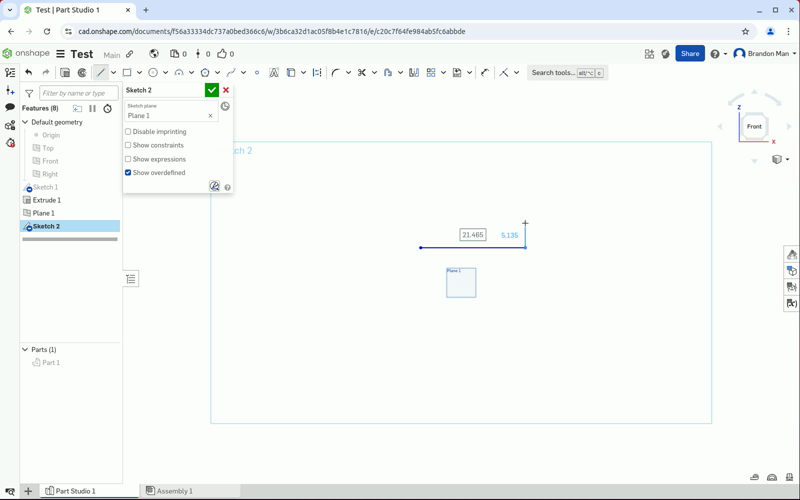
key_up(shift)
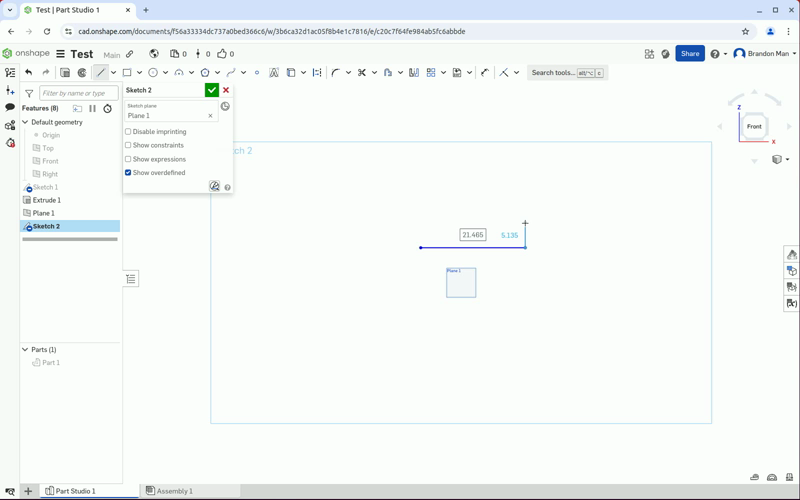
key_down(shift)
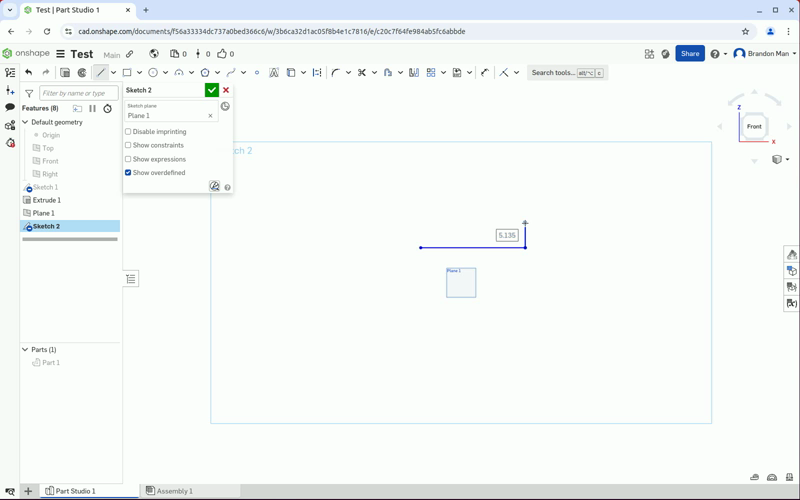
mouse_move(420, 222)
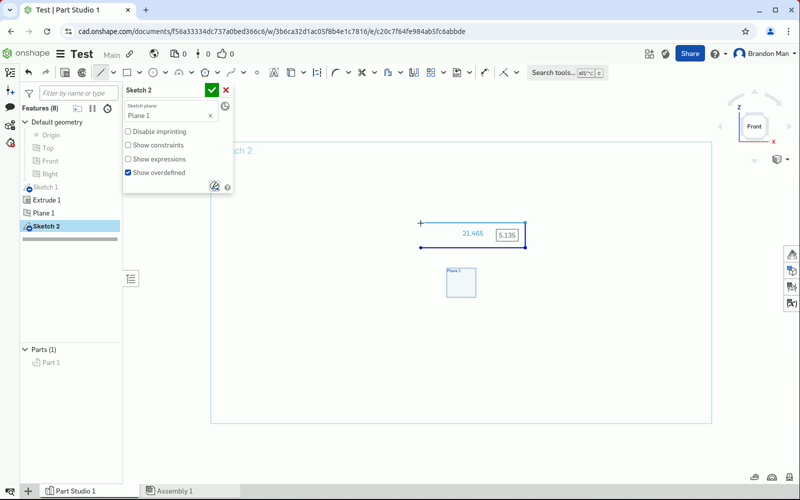
click(420, 222)
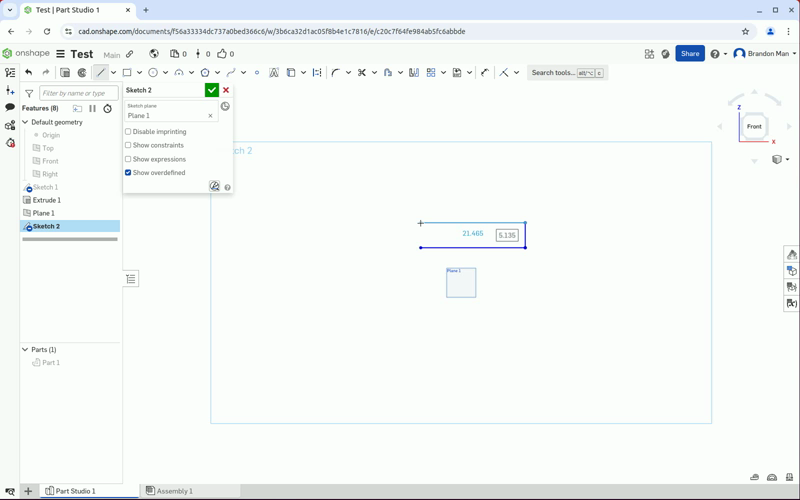
key_up(shift)
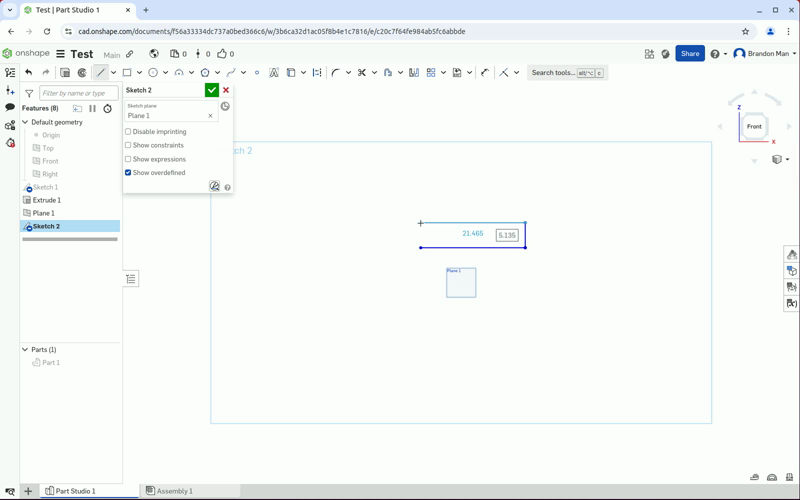
mouse_move(450, 222)
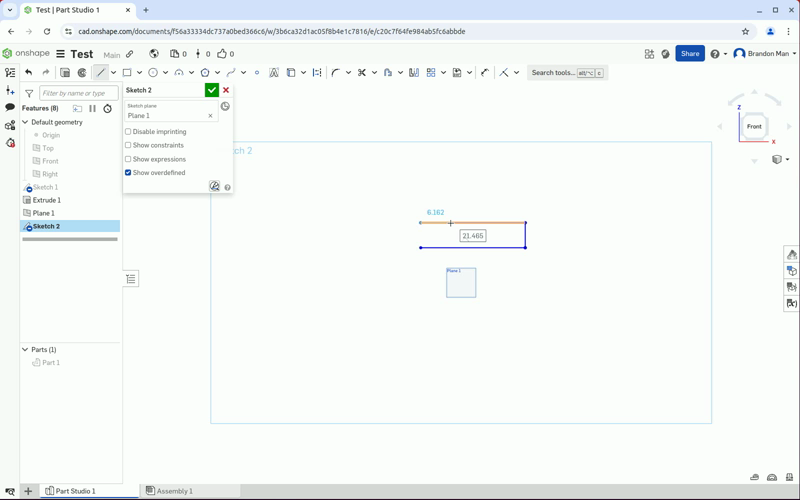
key_down(shift)
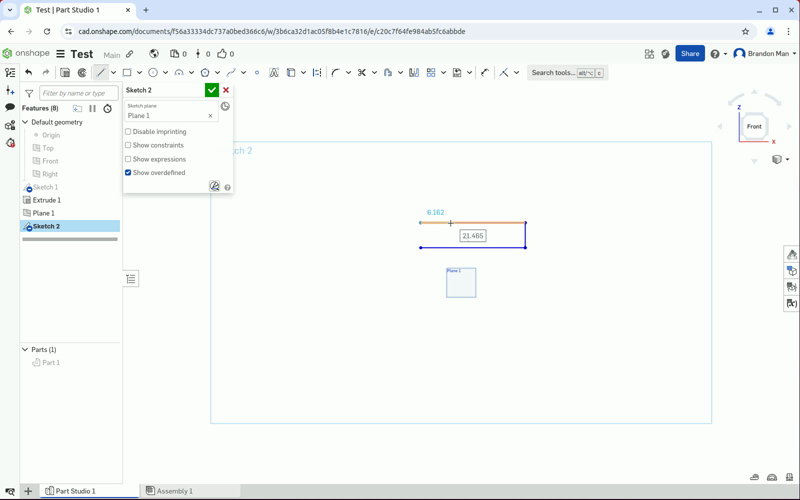
mouse_move(420, 247)
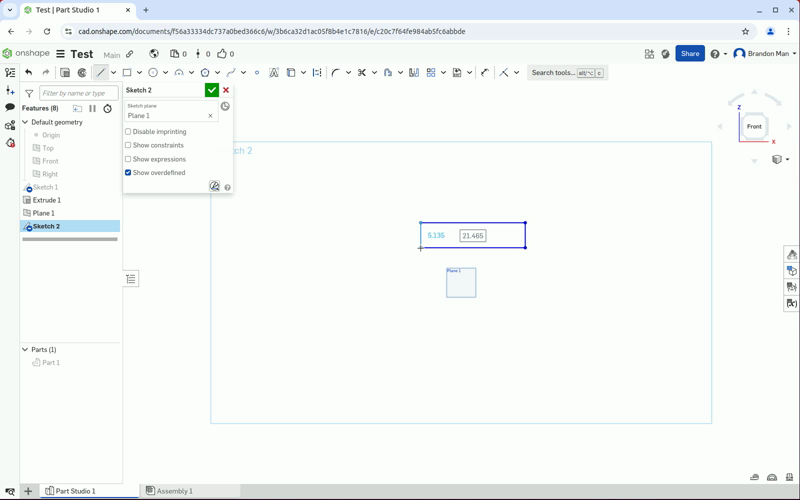
key_up(shift)
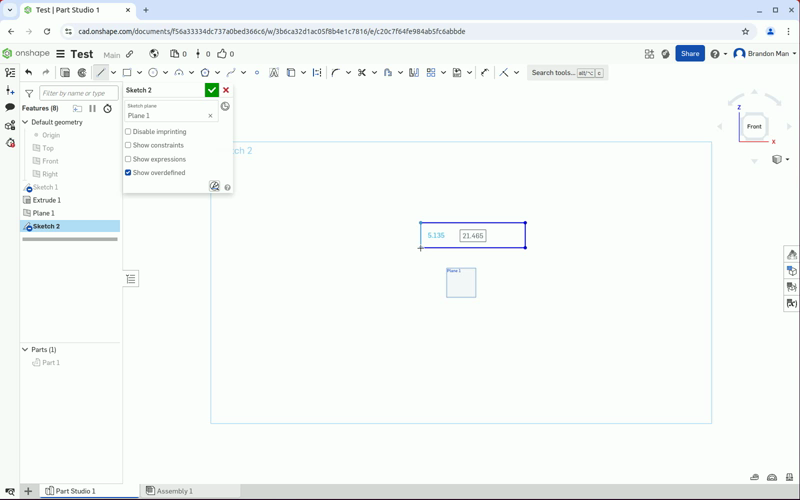
click(420, 247)
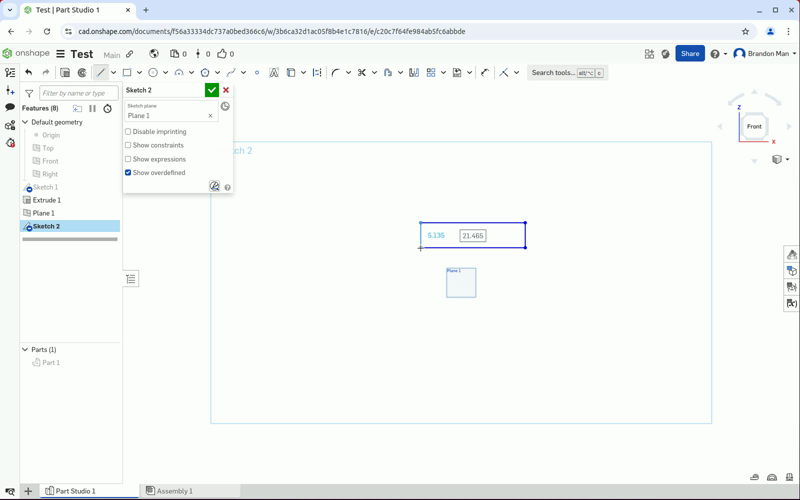
key(esc)
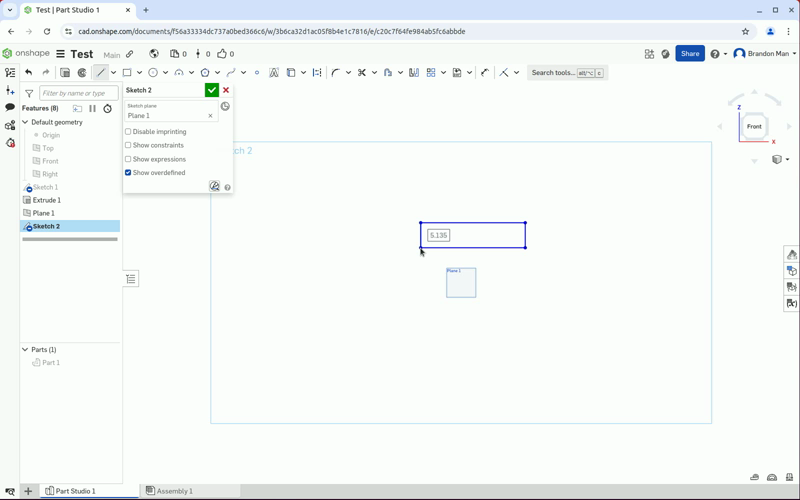
mouse_move(451, 245)
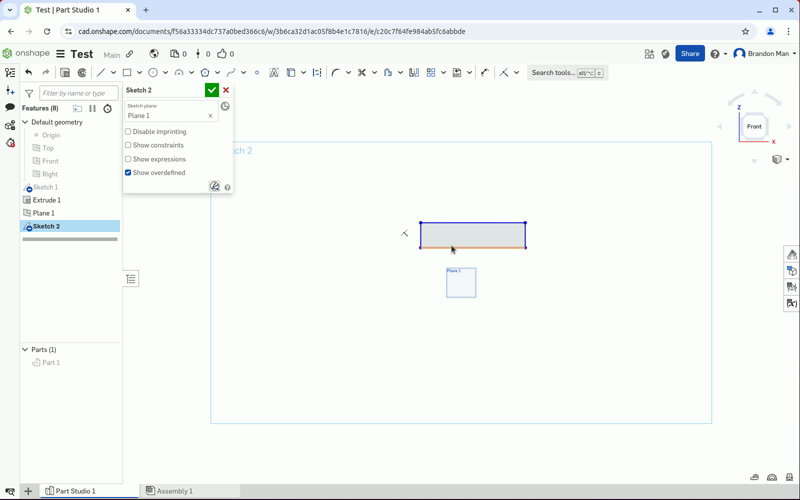
click(451, 245)
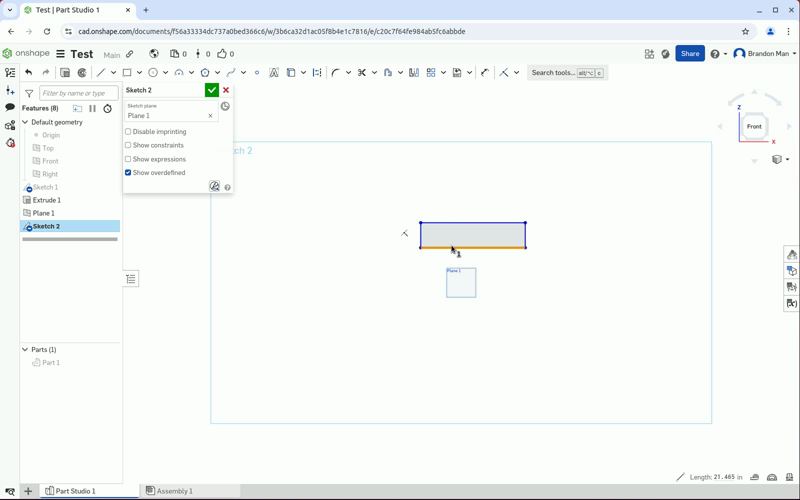
mouse_move(73, 352)
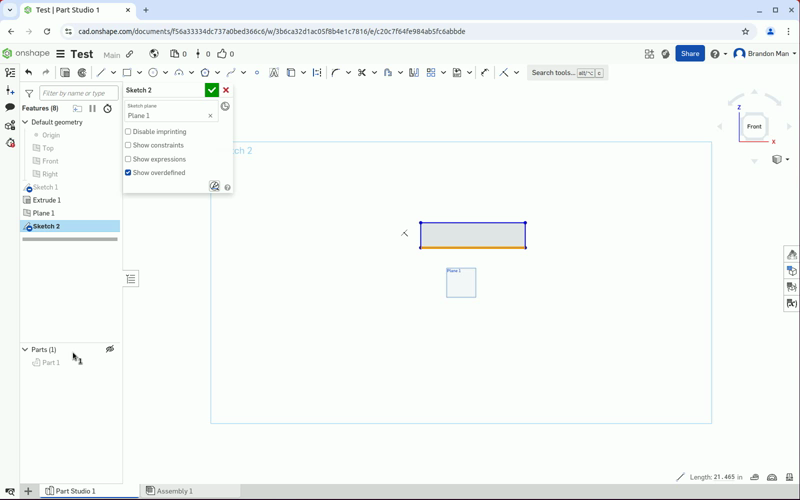
key(shift+y)
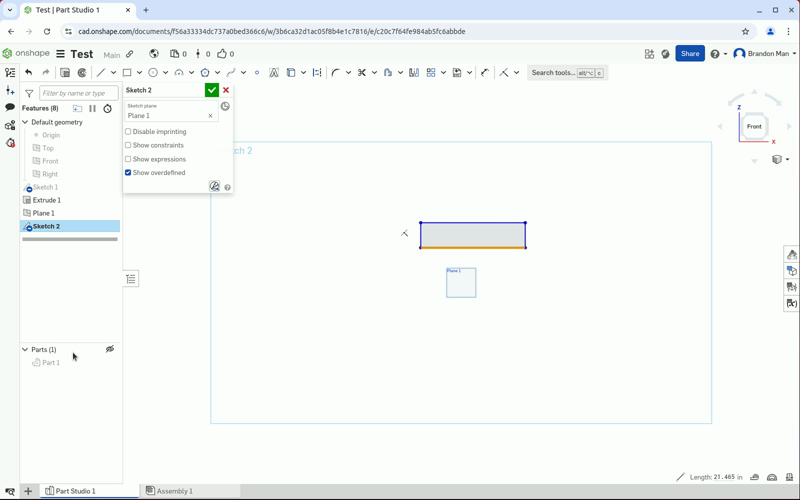
key(shift+e)
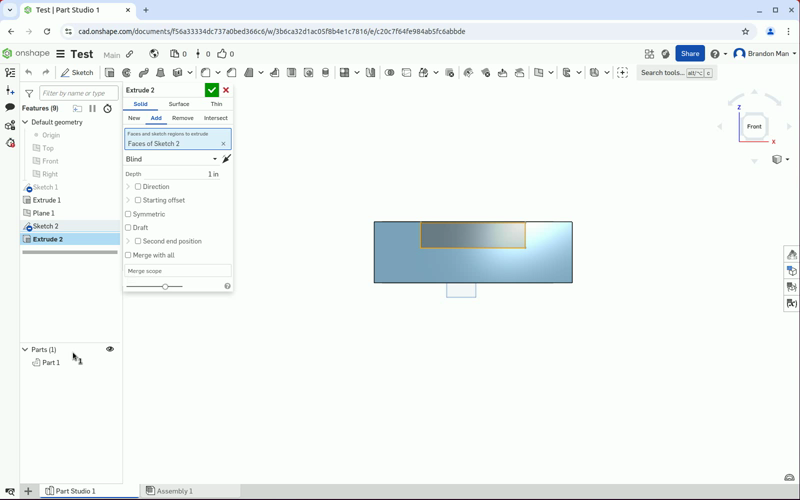
mouse_move(143, 106)
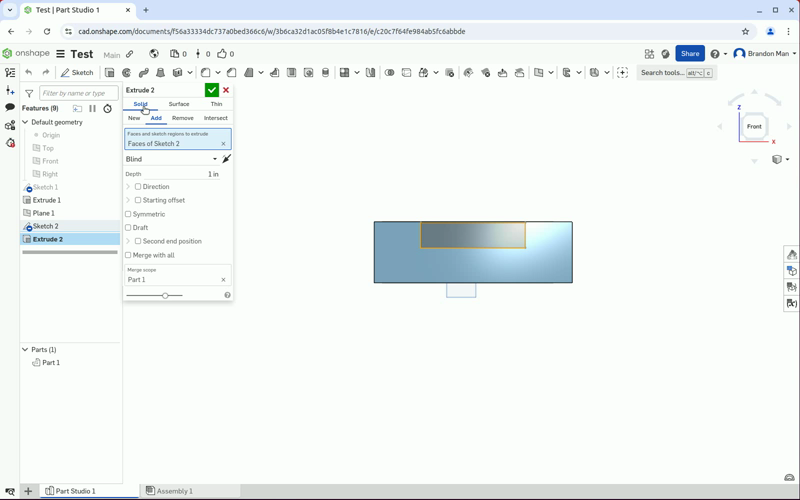
click(143, 106)
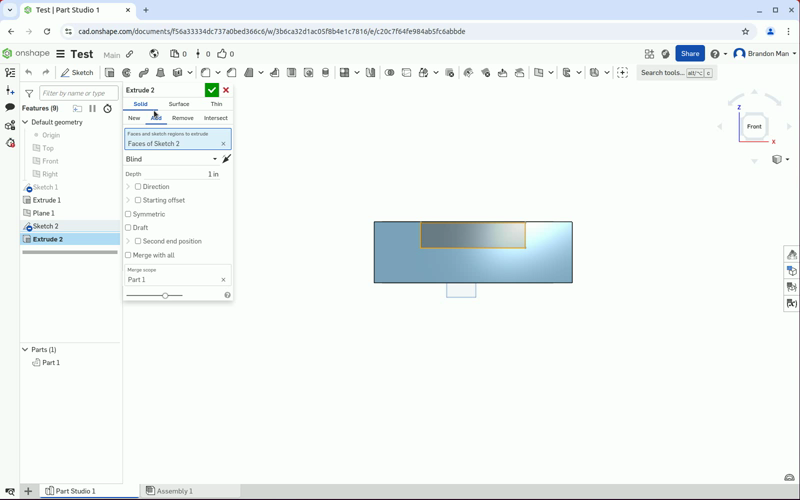
mouse_move(186, 120)
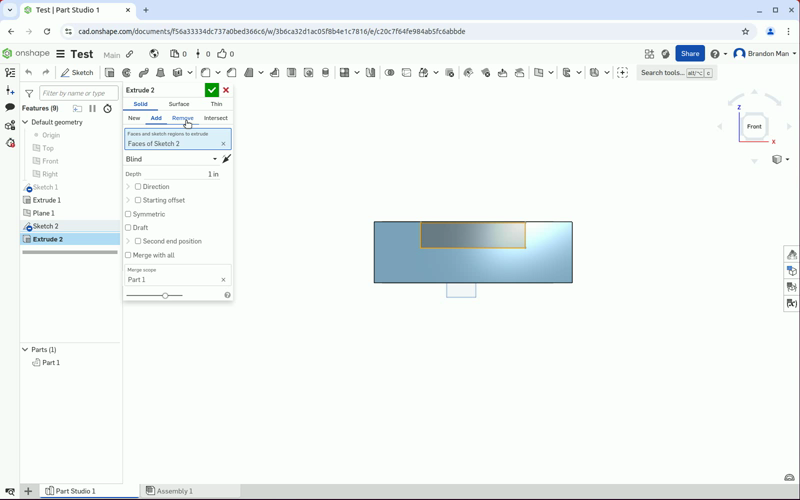
click(186, 120)
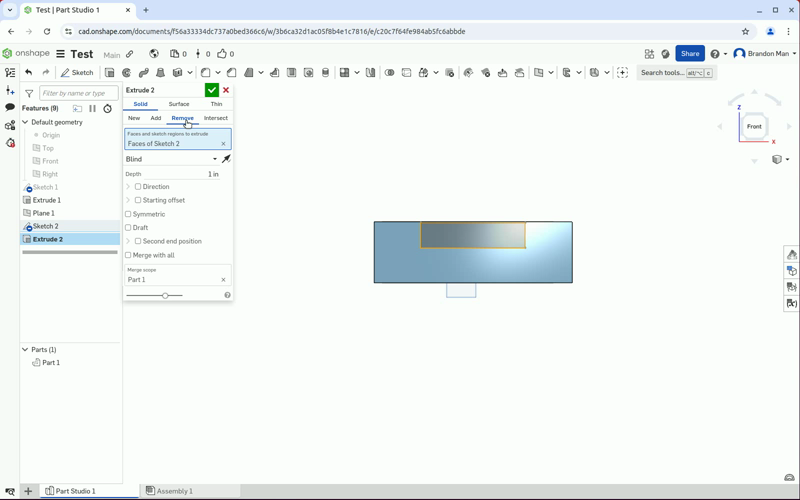
key(tab, 4)
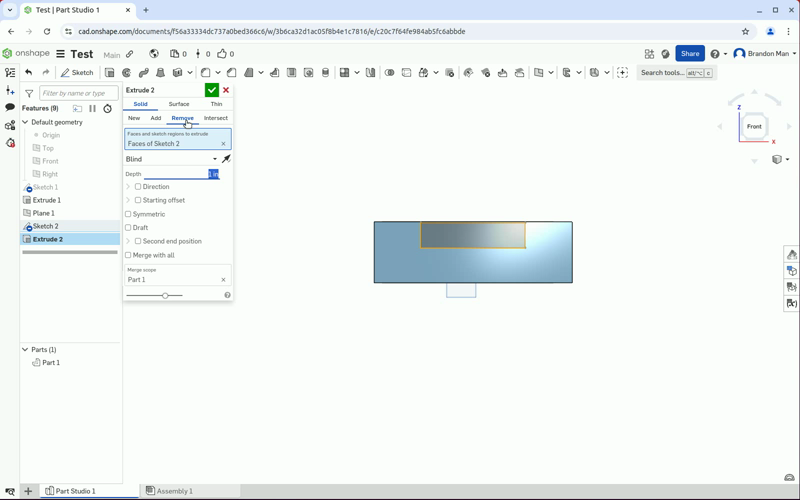
text(30.811)
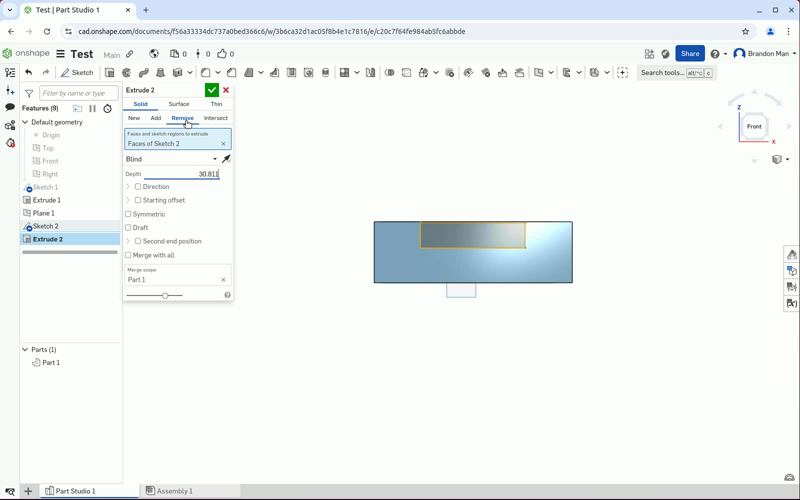
key(tab, 6)
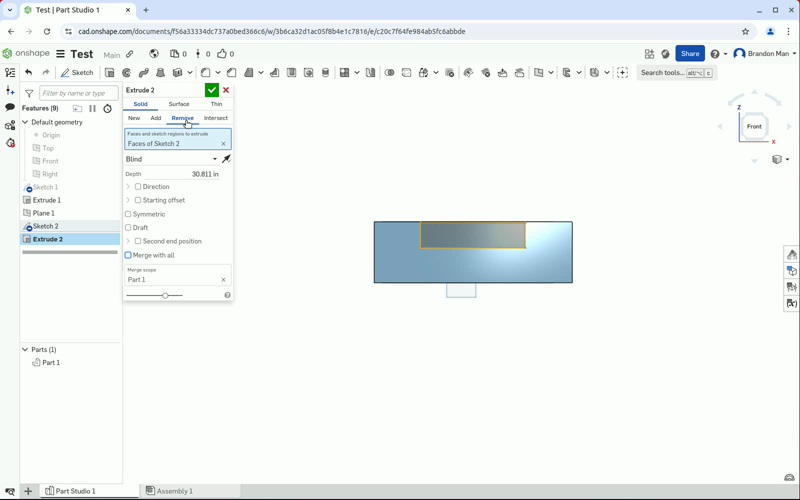
key(space)
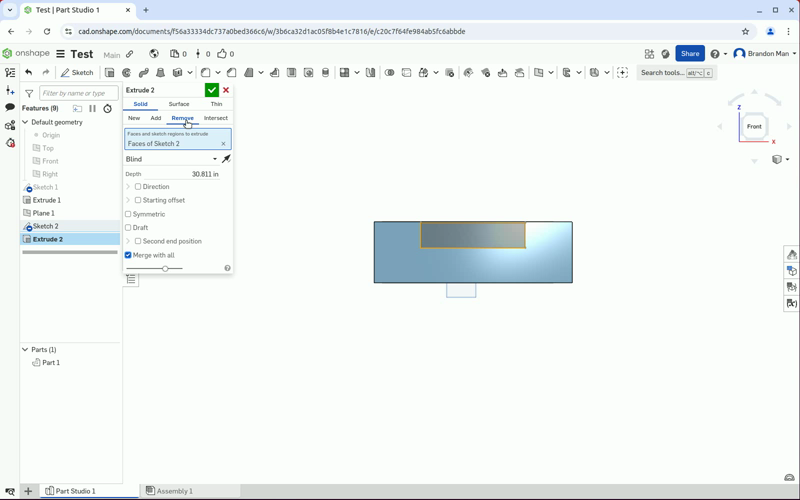
key(enter)
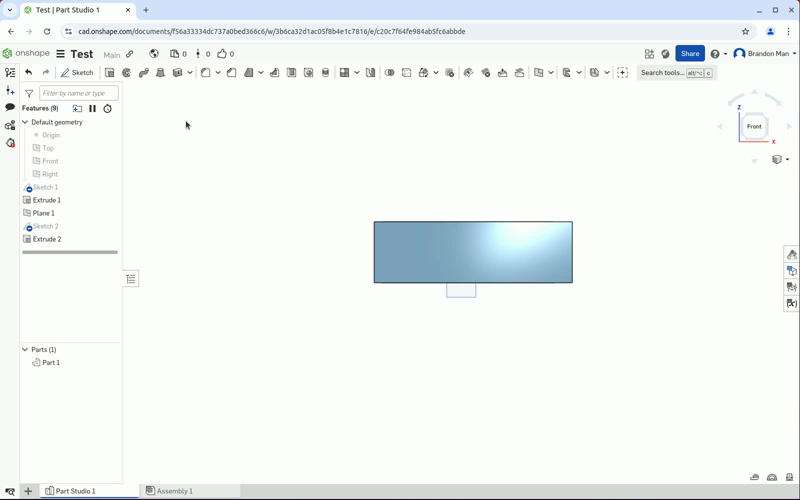
key(shift+h)
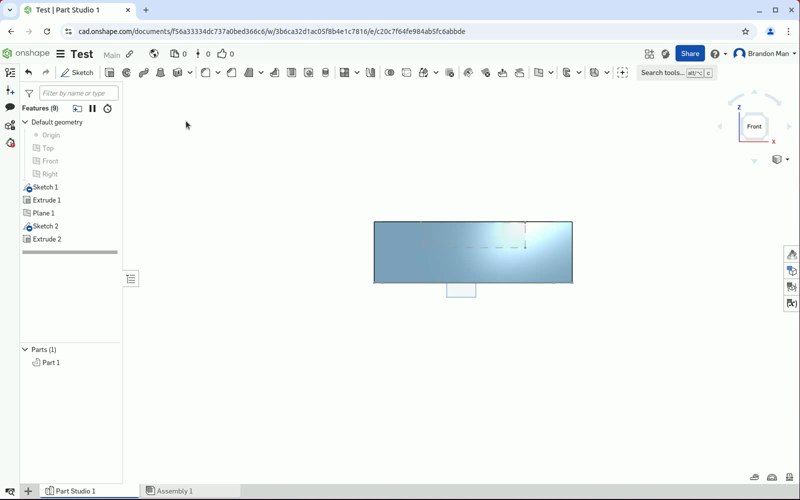
key(shift+h)
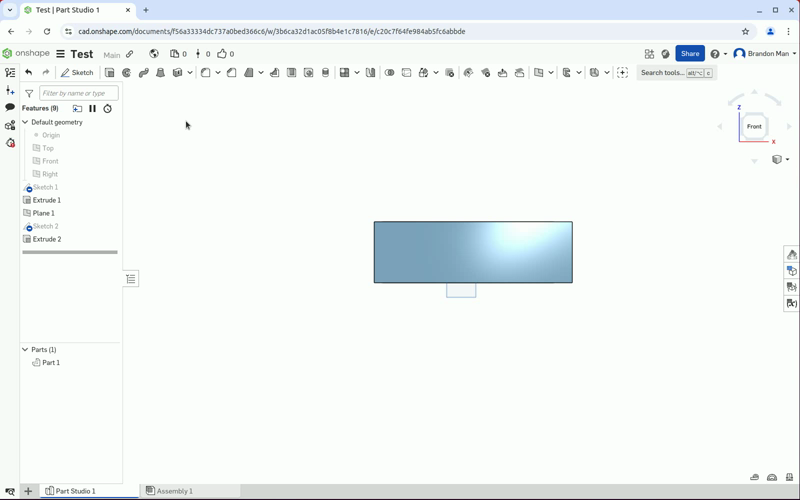
mouse_move(73, 189)
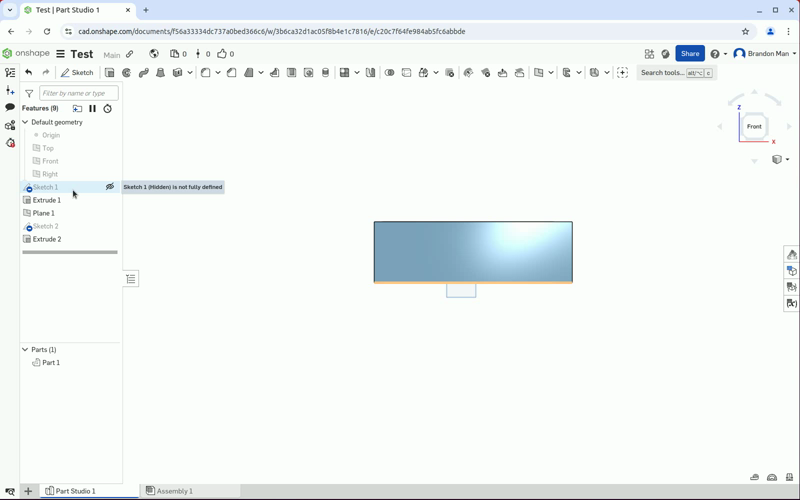
click(73, 189)
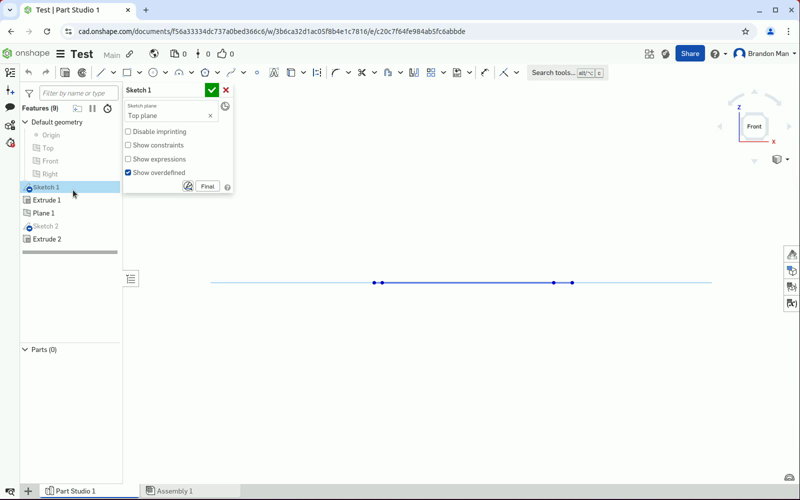
mouse_move(229, 92)
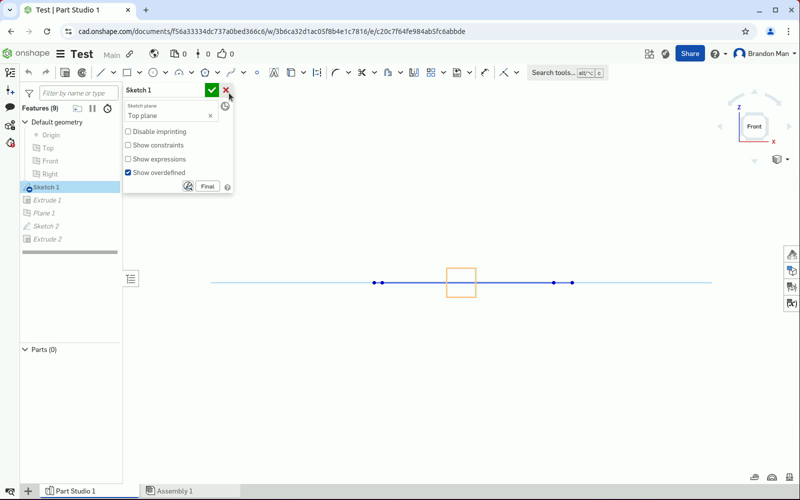
click(229, 92)
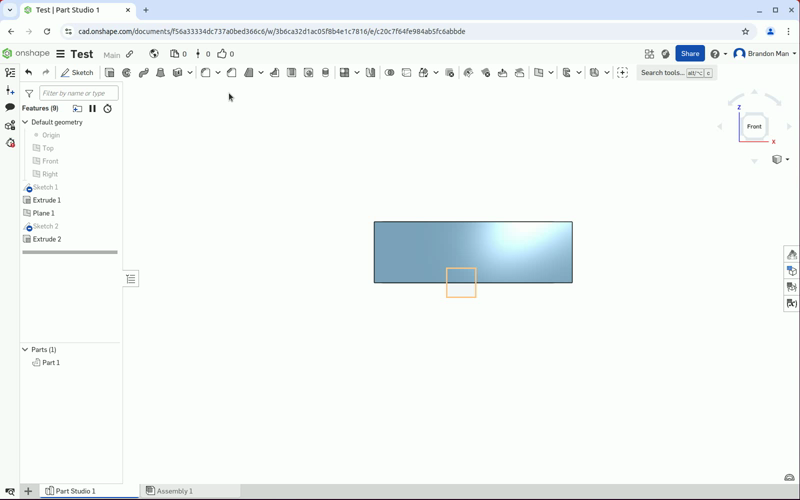
mouse_move(73, 352)
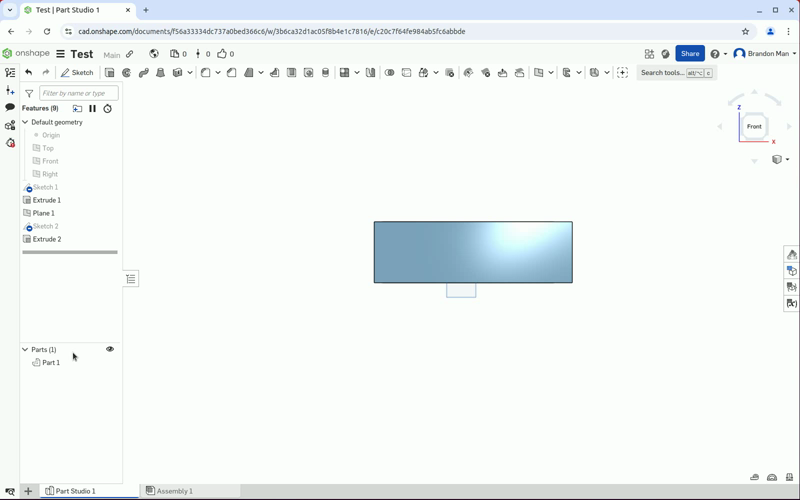
key(y)
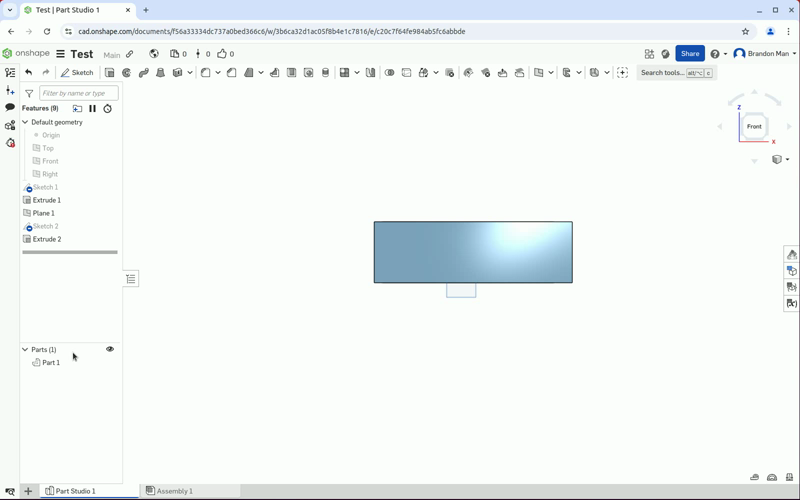
key(shift+p)
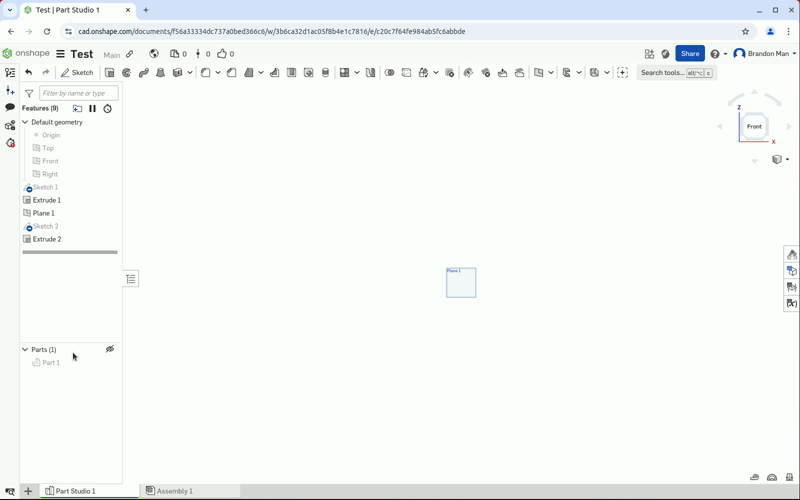
key(space)
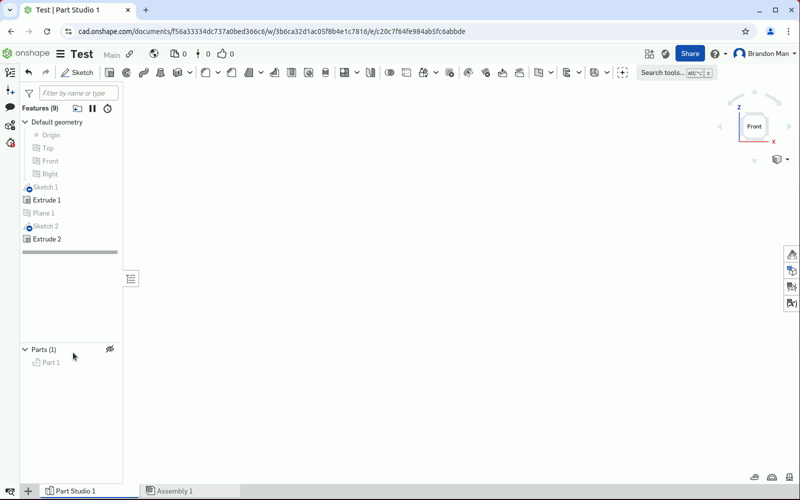
key_down(shift)
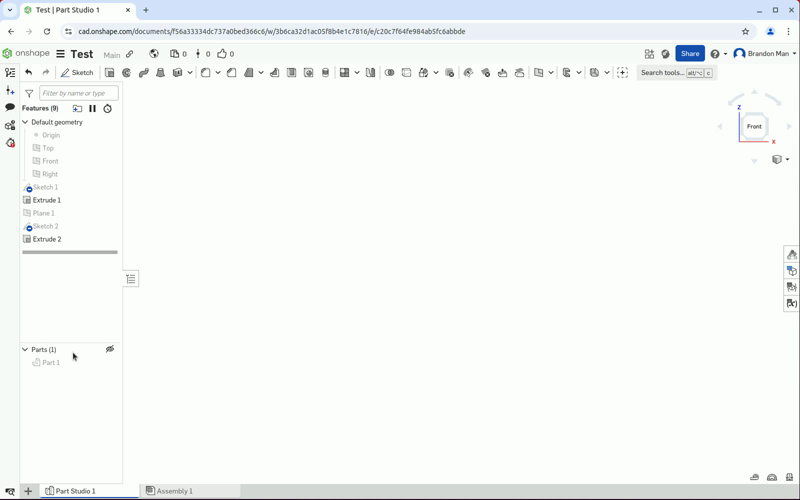
key(left)
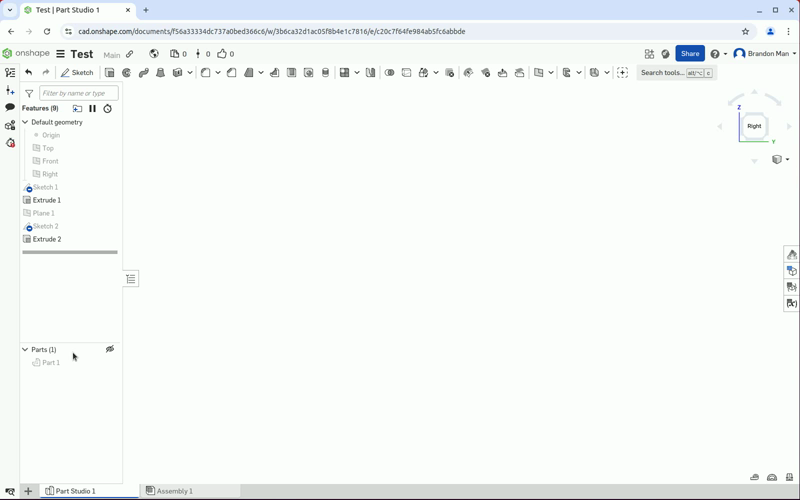
key_up(shift)
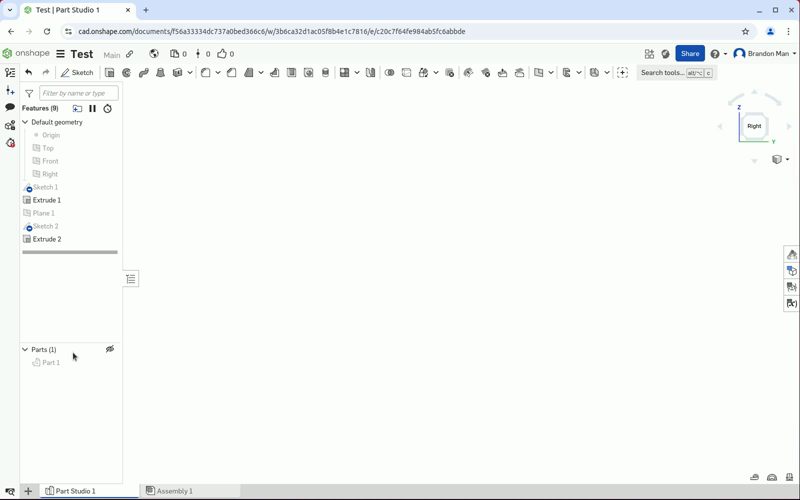
mouse_move(73, 352)
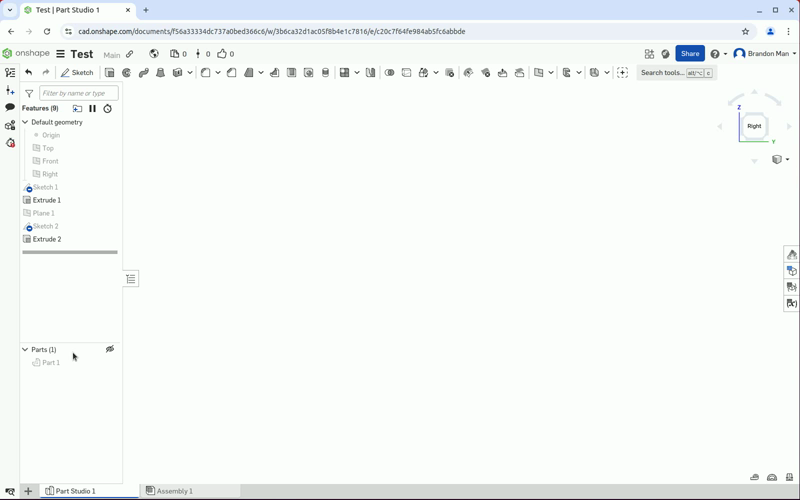
key(shift+y)
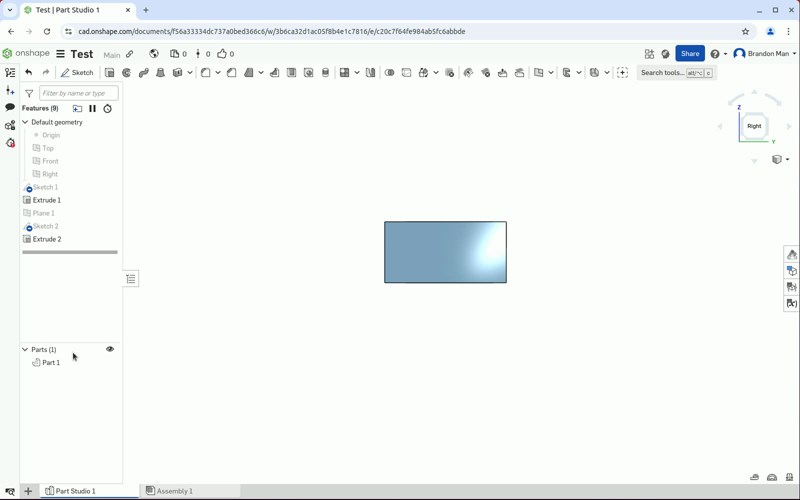
mouse_move(541, 75)
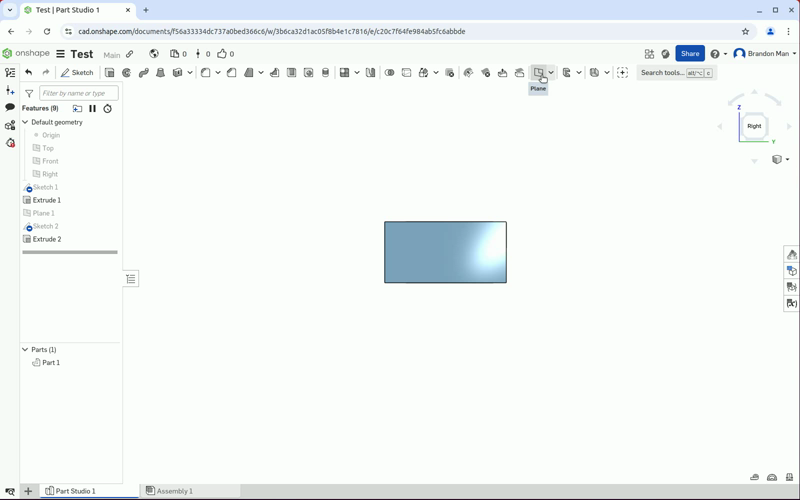
click(541, 75)
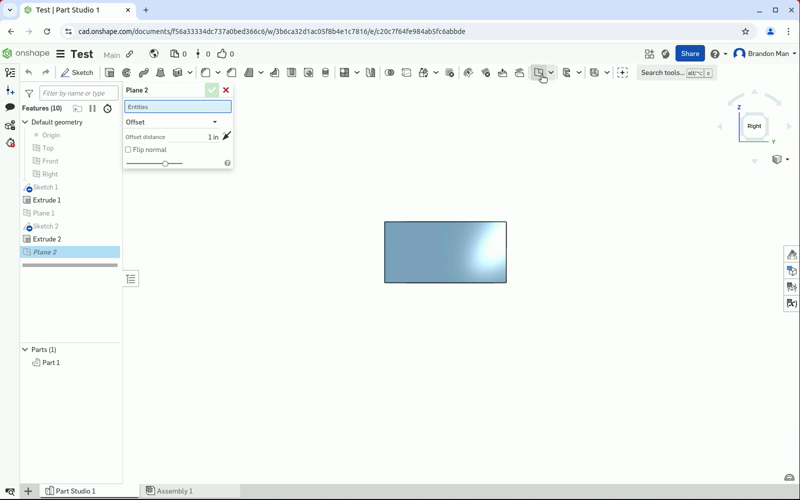
mouse_move(73, 176)
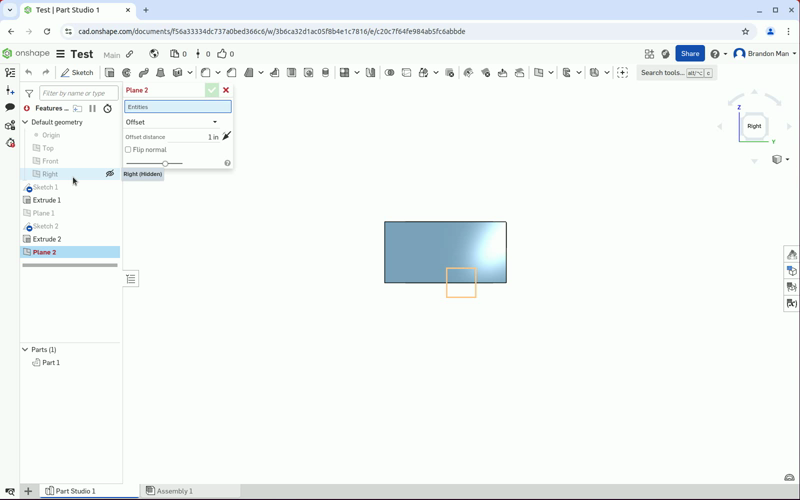
click(73, 176)
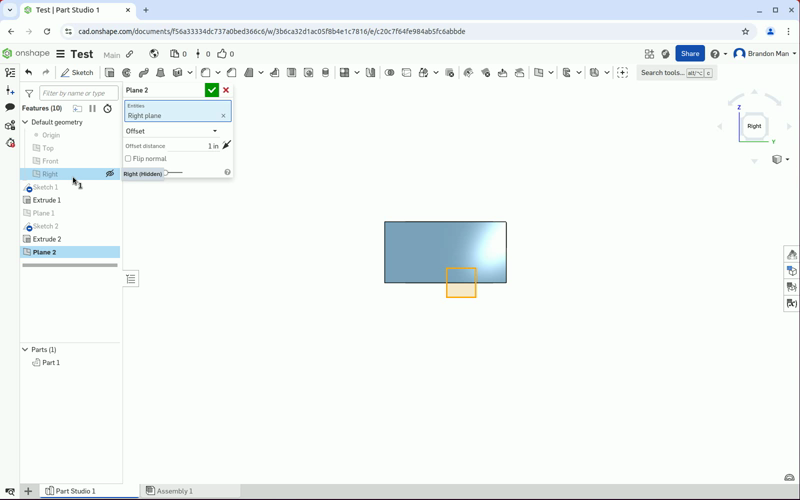
key(tab, 2)
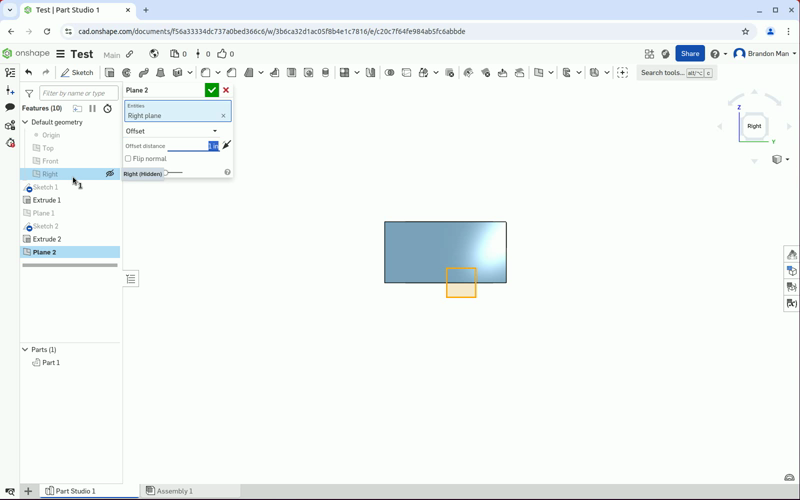
text(17.809)
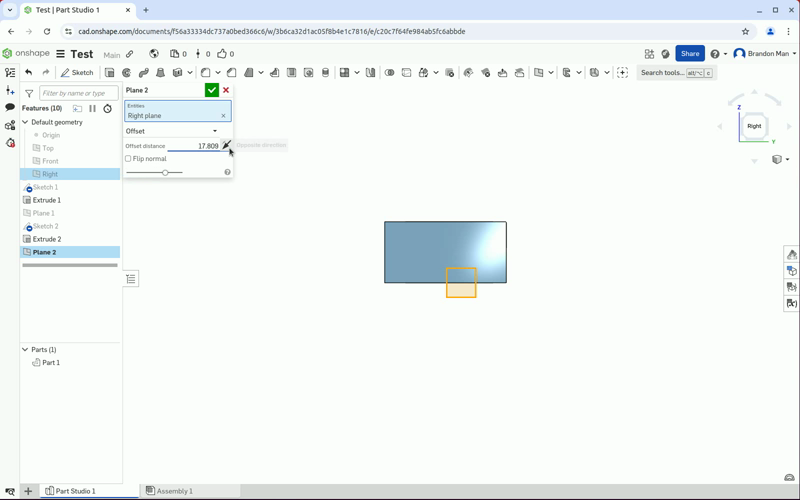
mouse_move(229, 147)
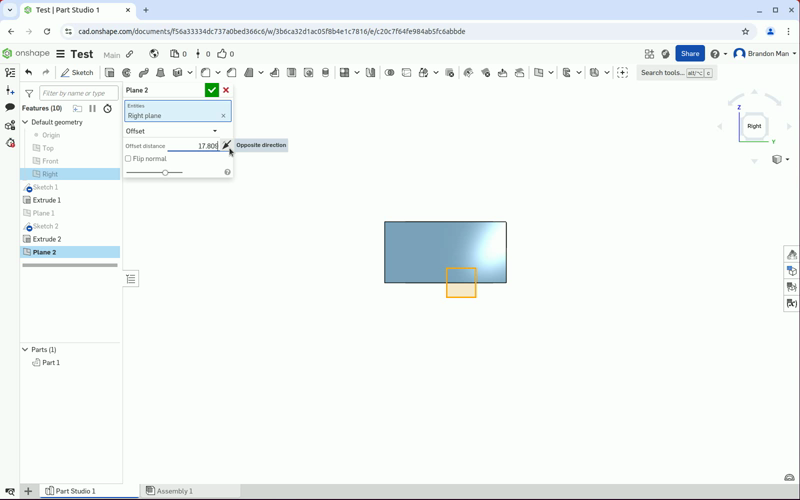
click(229, 147)
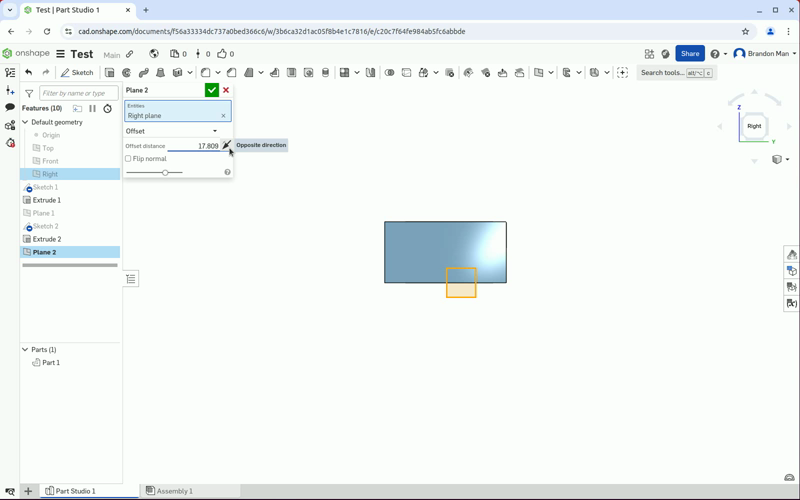
key(enter, 2)
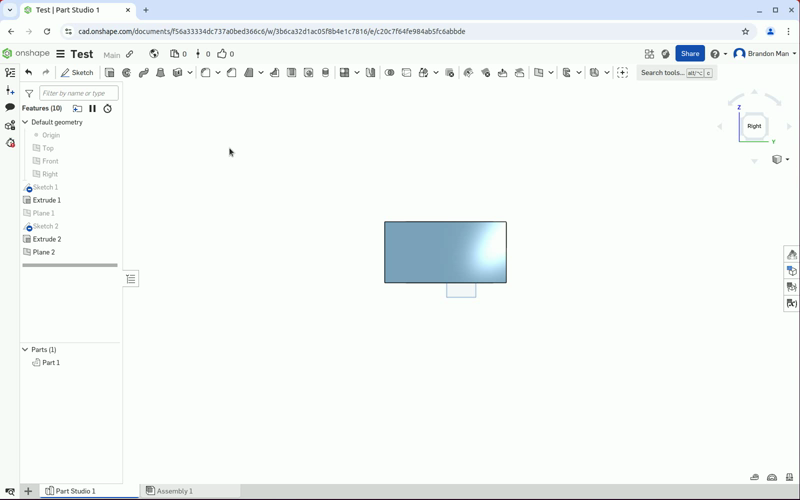
key(shift+s)
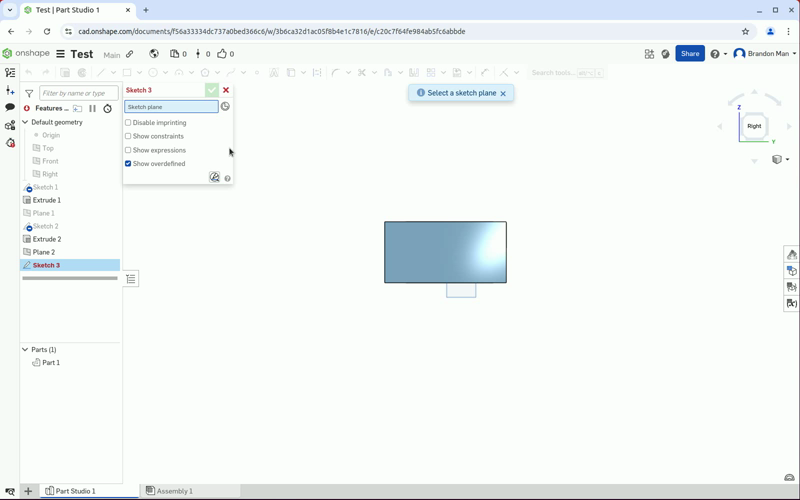
mouse_move(73, 254)
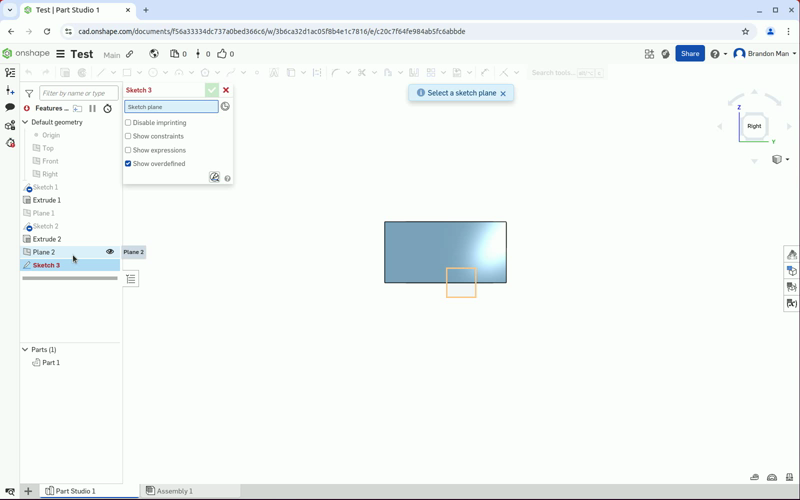
click(73, 254)
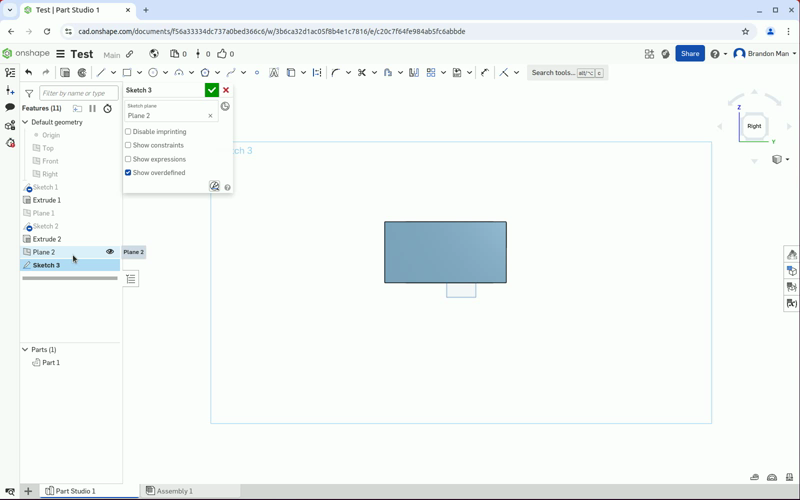
mouse_move(73, 352)
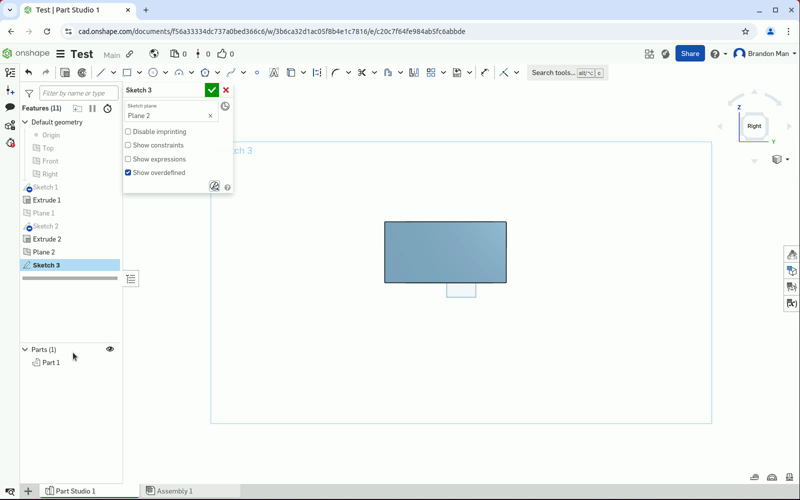
key(y)
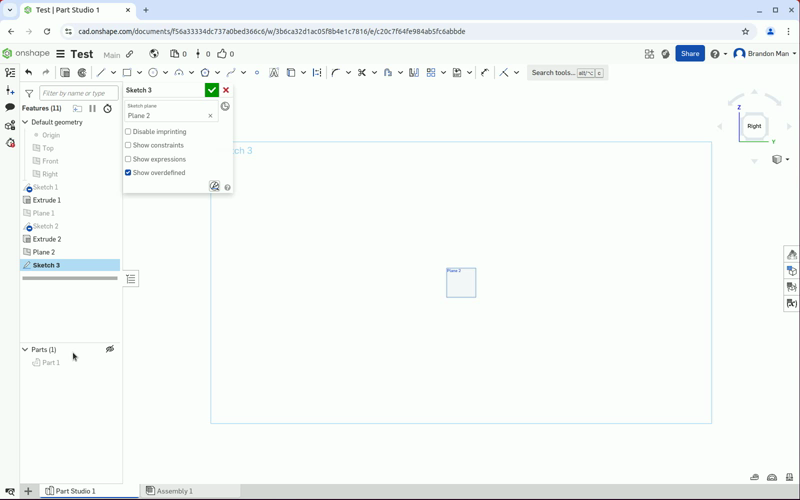
key(c)
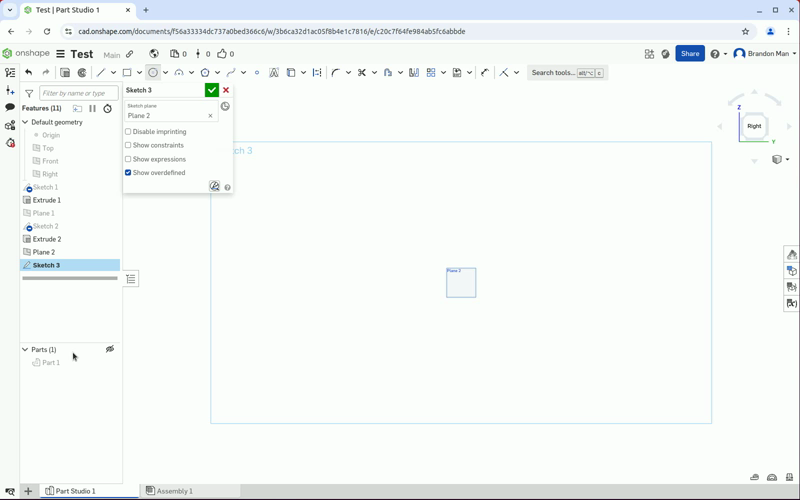
key_down(shift)
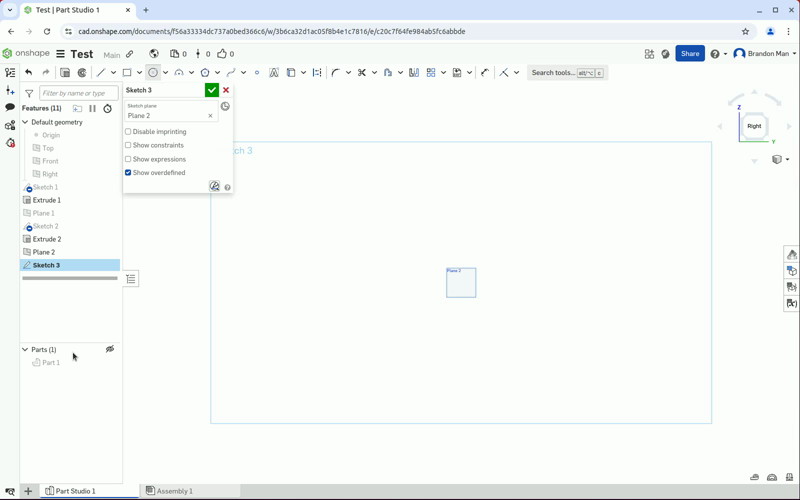
mouse_move(446, 255)
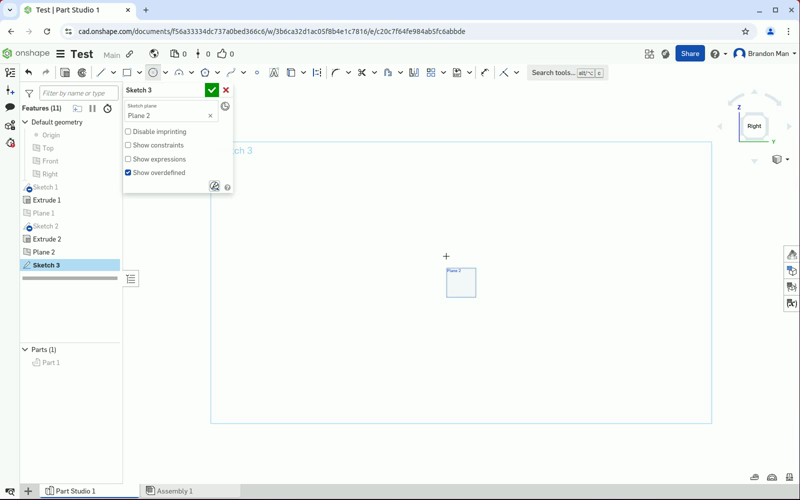
click(446, 255)
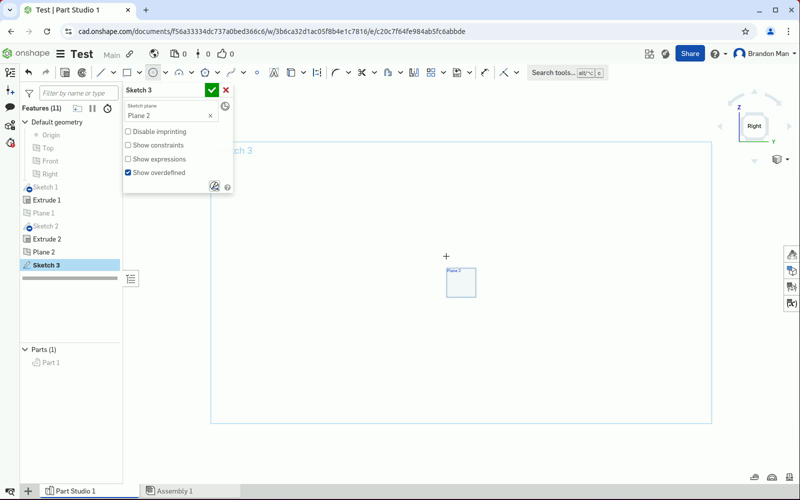
key_up(shift)
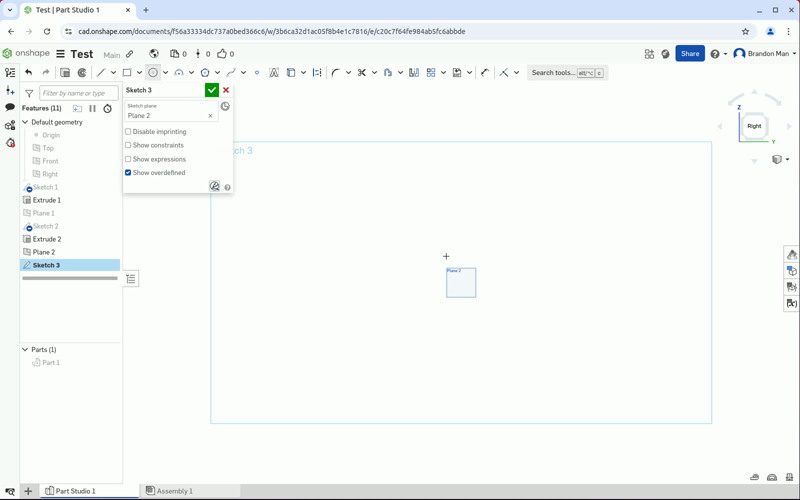
mouse_move(457, 255)
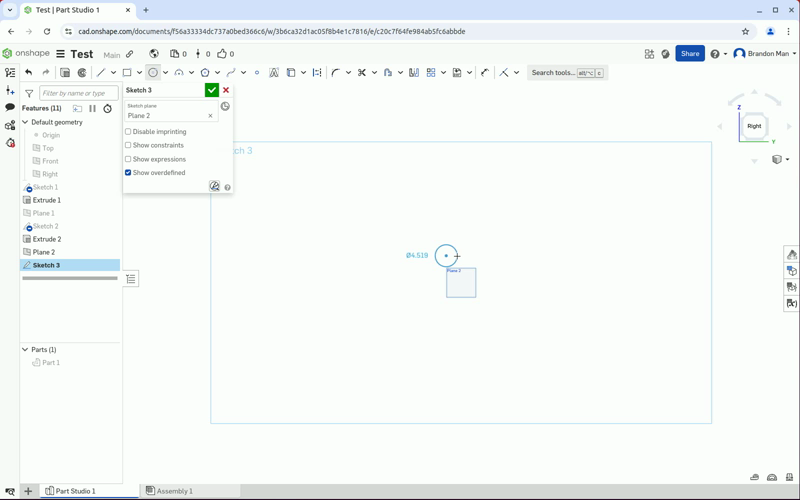
click(457, 255)
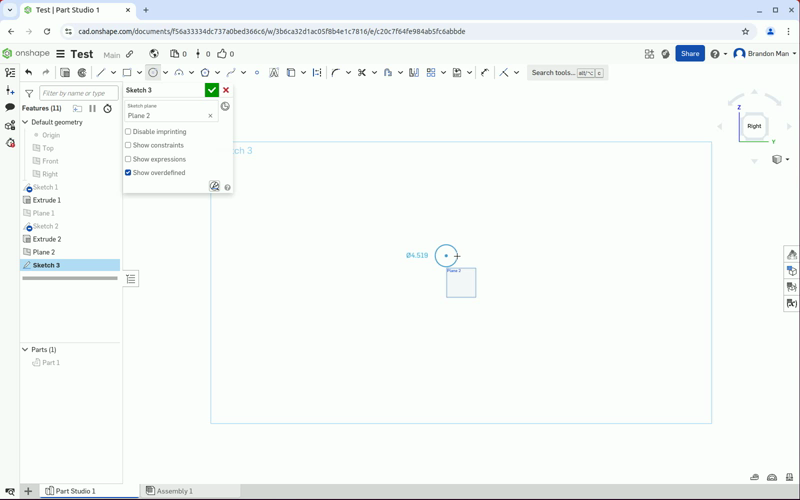
key(esc)
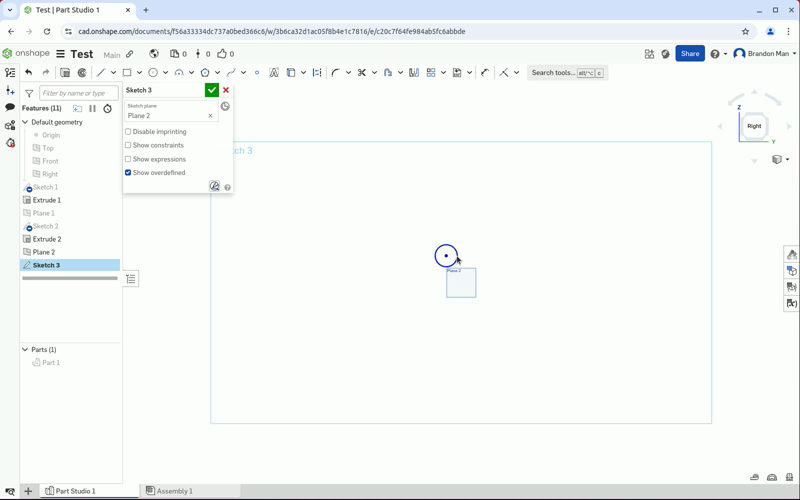
mouse_move(440, 260)
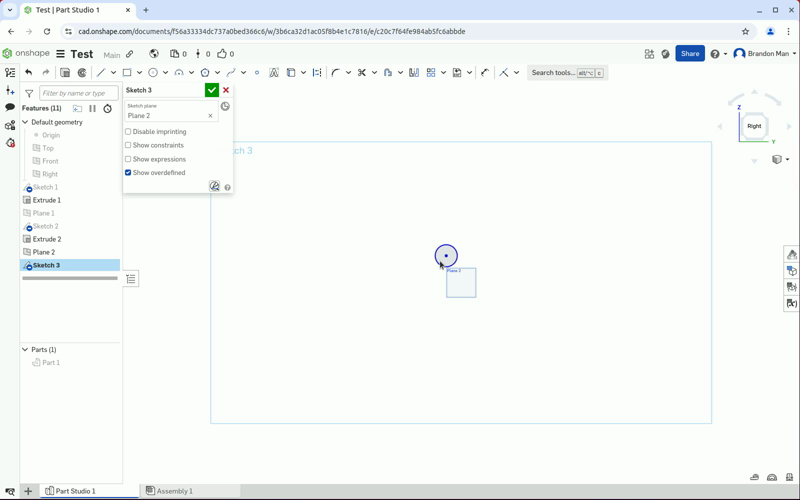
scroll(6)
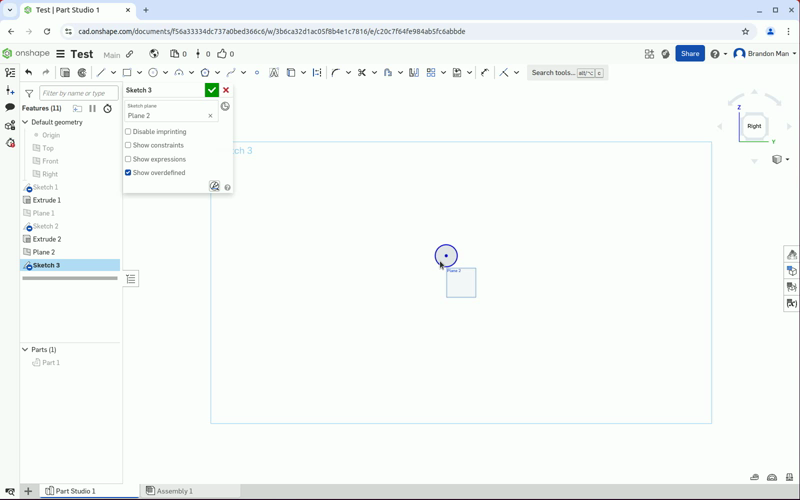
scroll(6)
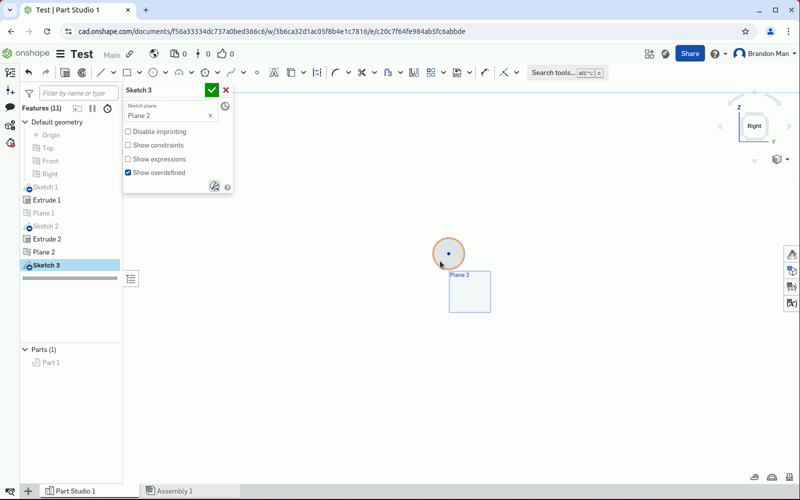
scroll(6)
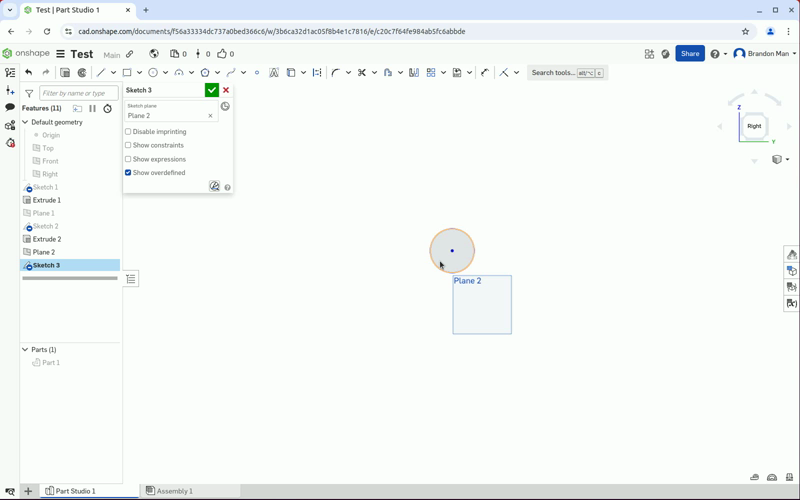
scroll(6)
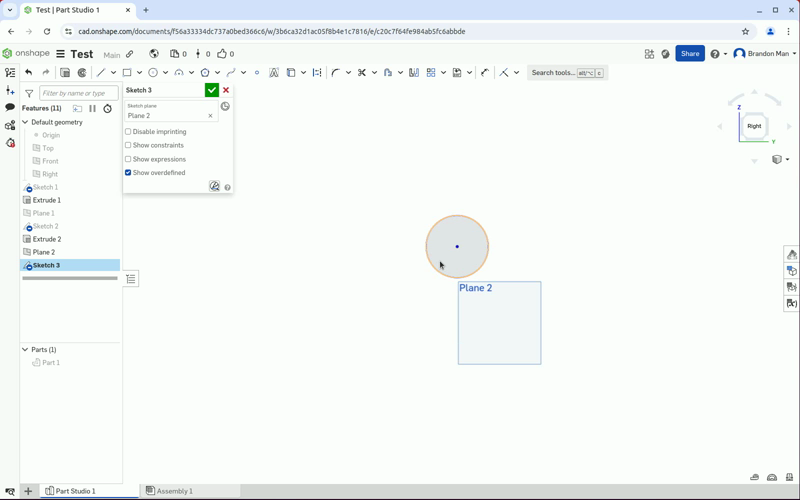
scroll(6)
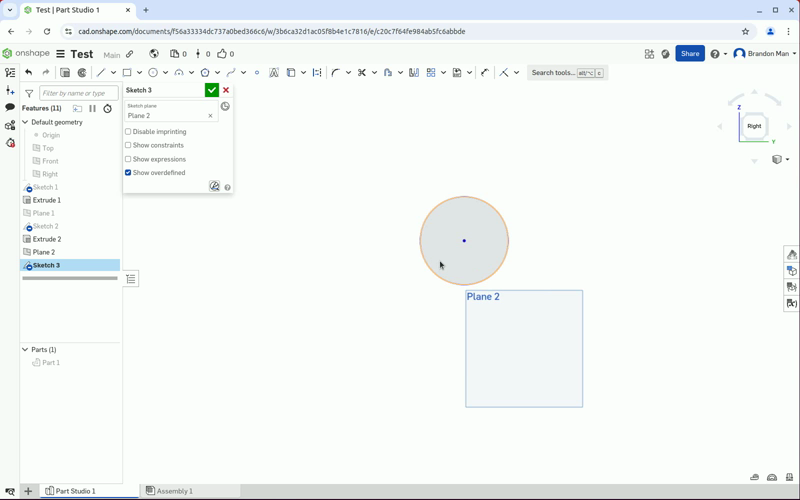
scroll(6)
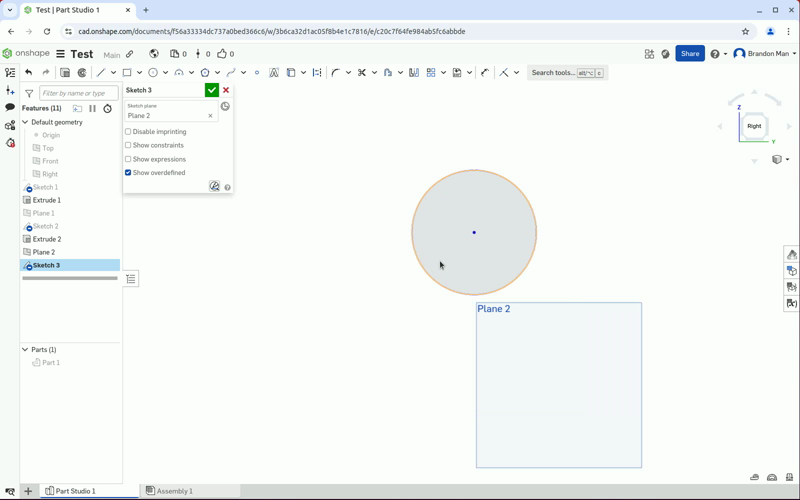
scroll(6)
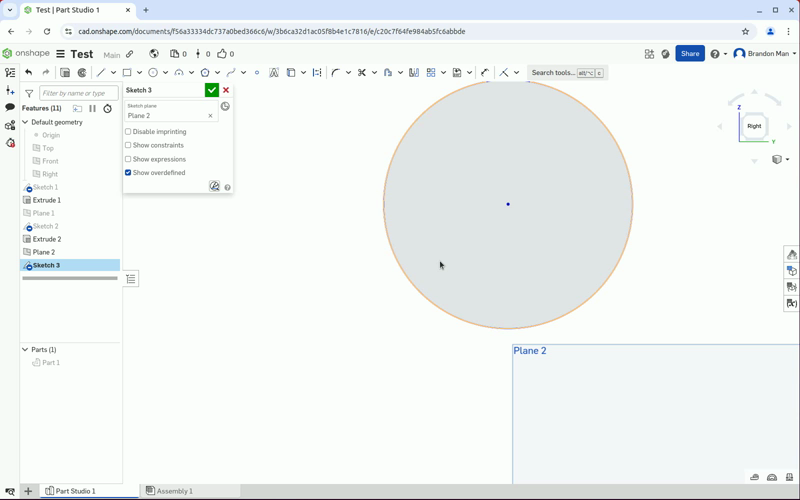
click(440, 260)
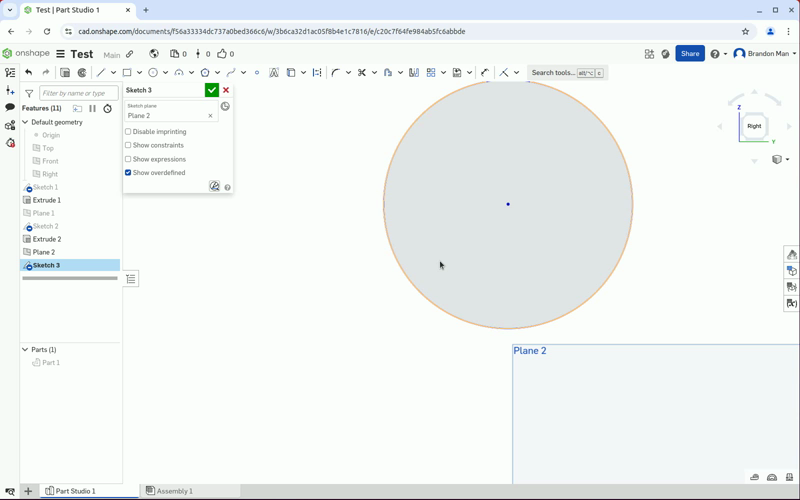
scroll(-6)
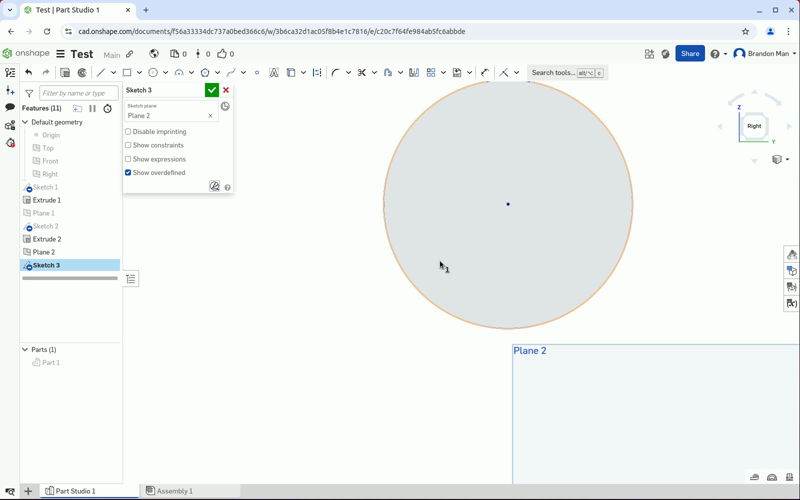
scroll(-6)
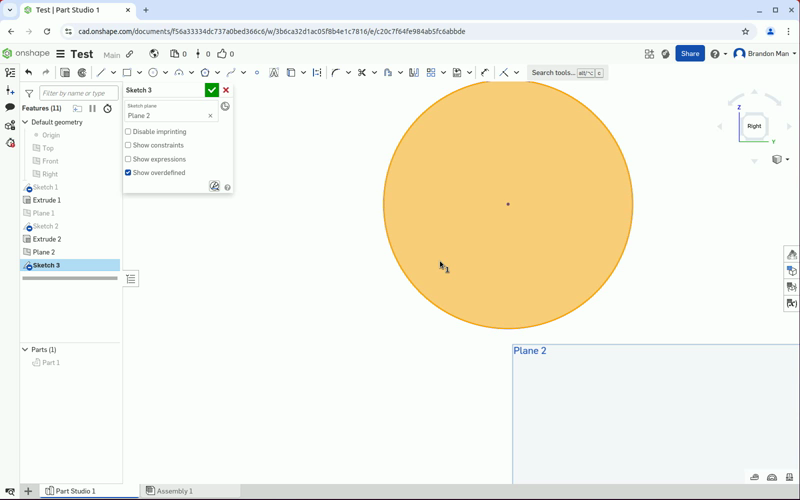
scroll(-6)
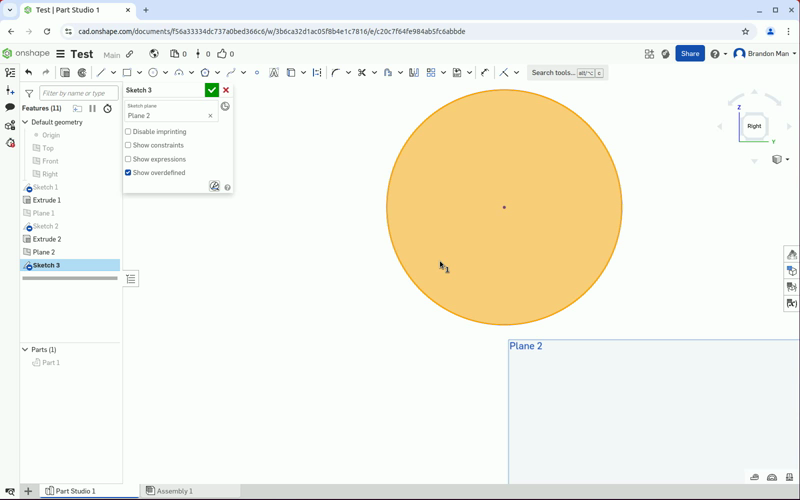
scroll(-6)
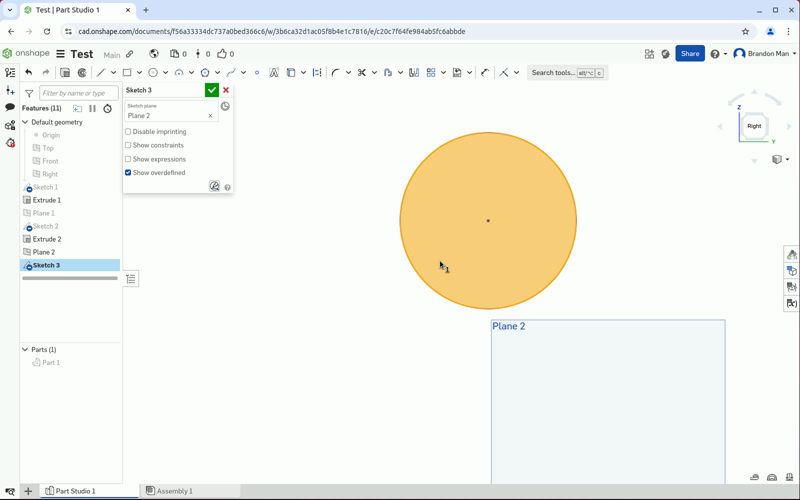
scroll(-6)
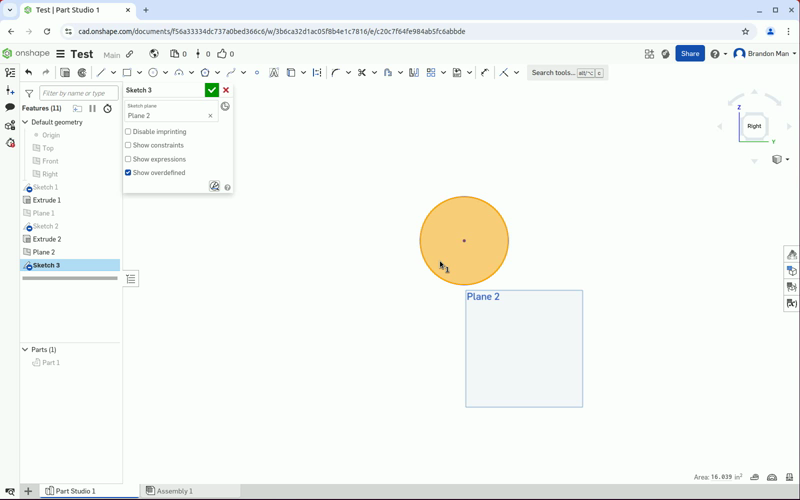
scroll(-6)
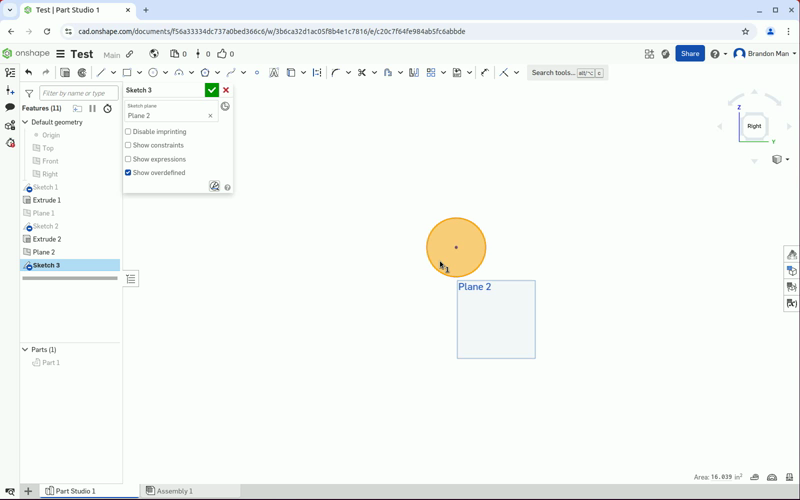
scroll(-6)
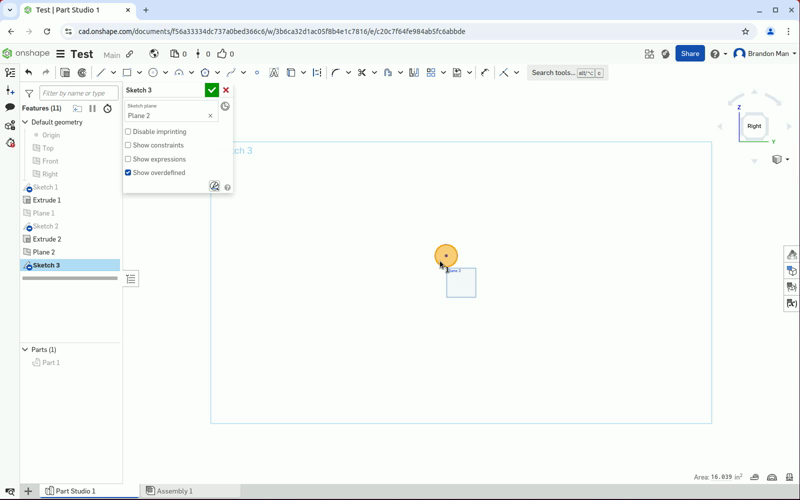
mouse_move(73, 352)
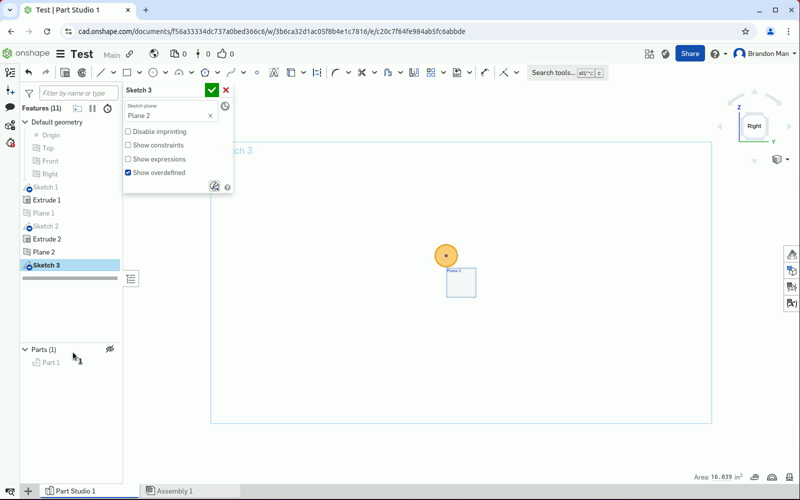
key(shift+y)
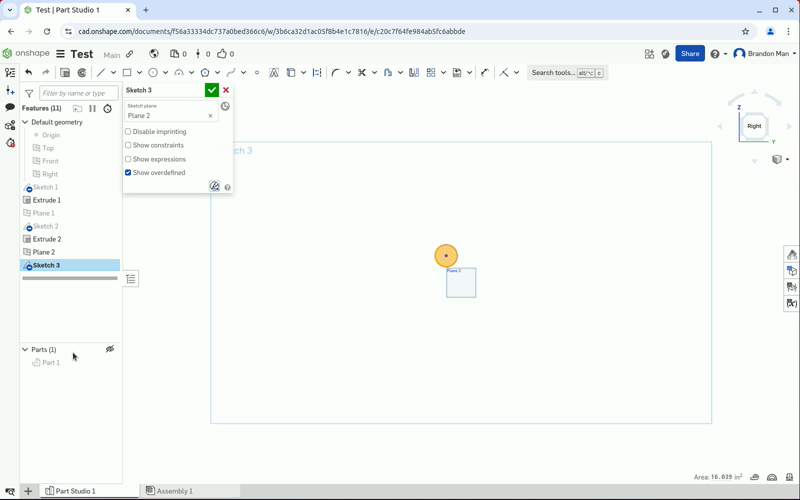
key(shift+e)
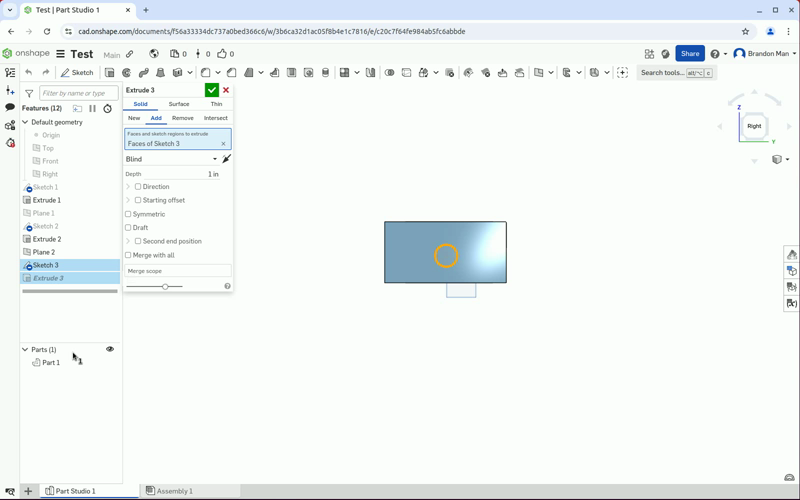
mouse_move(143, 106)
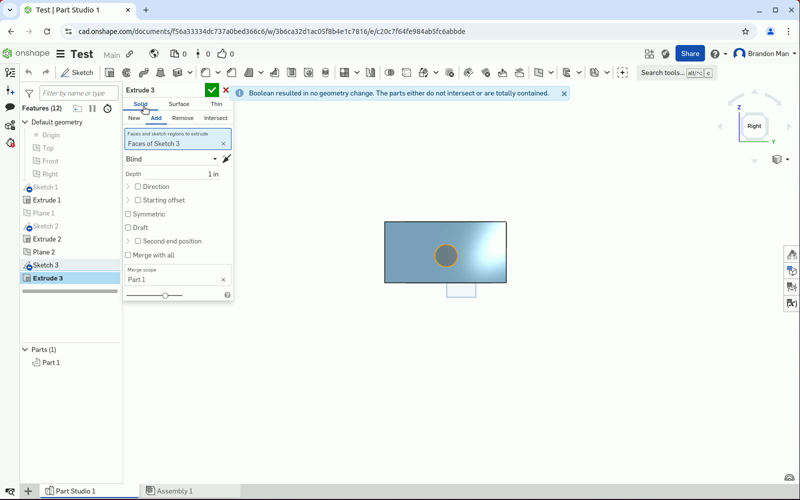
click(143, 106)
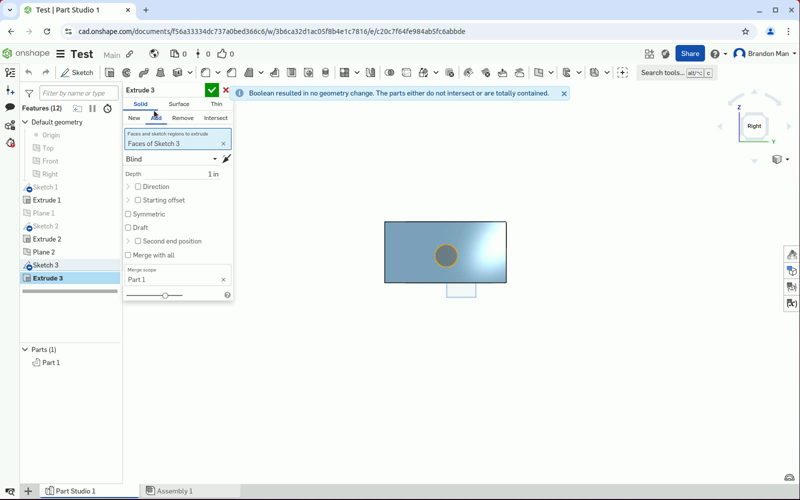
mouse_move(186, 120)
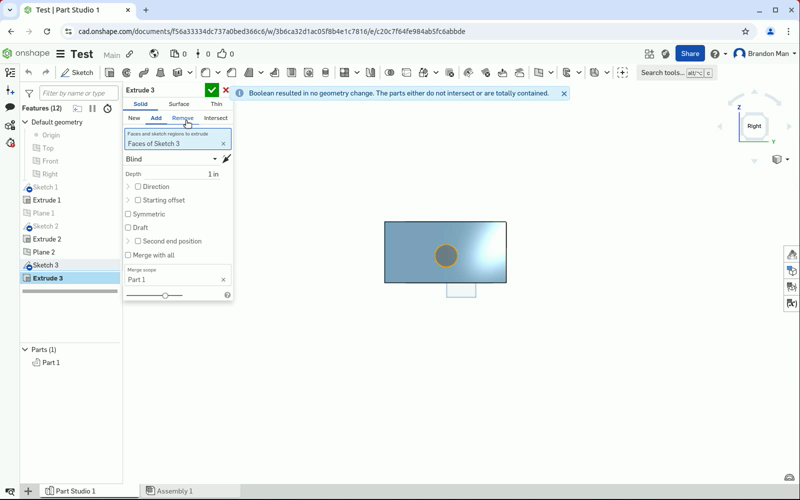
click(186, 120)
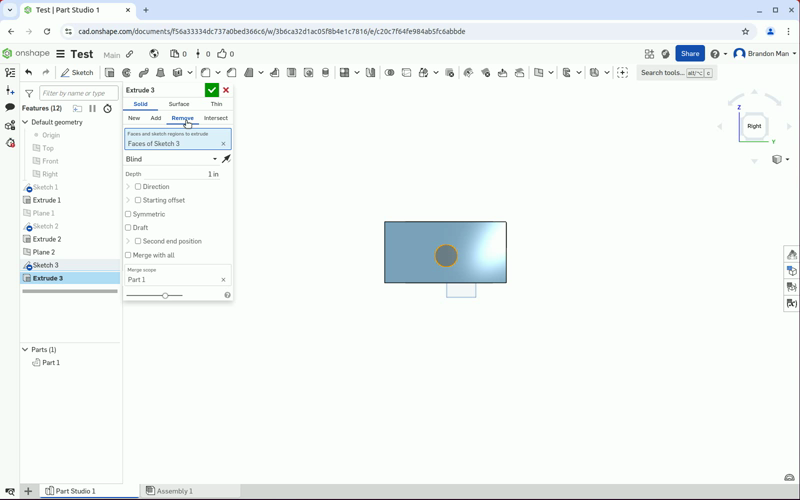
key(tab, 4)
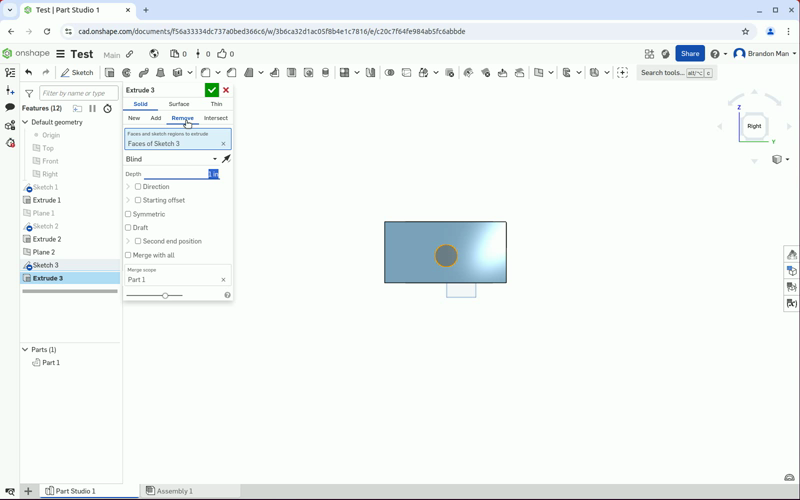
text(30.811)
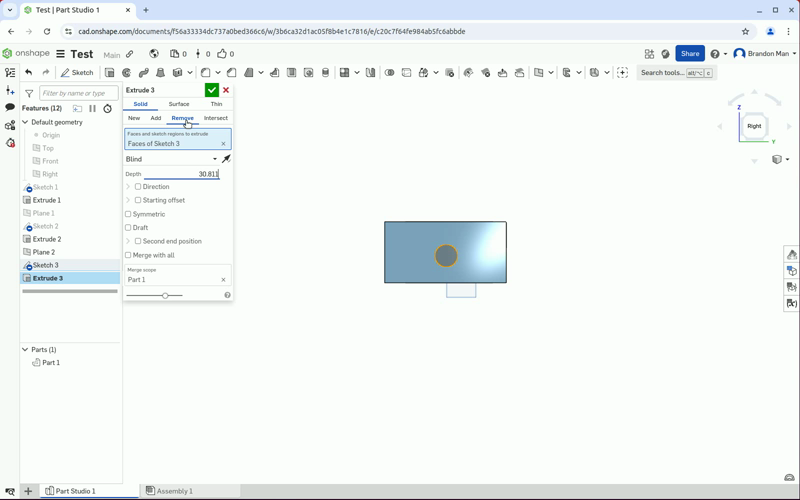
key(tab, 6)
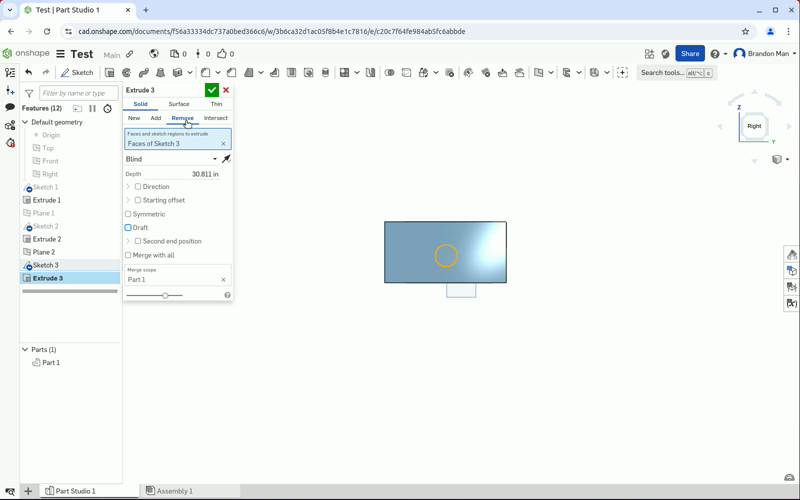
key(space)
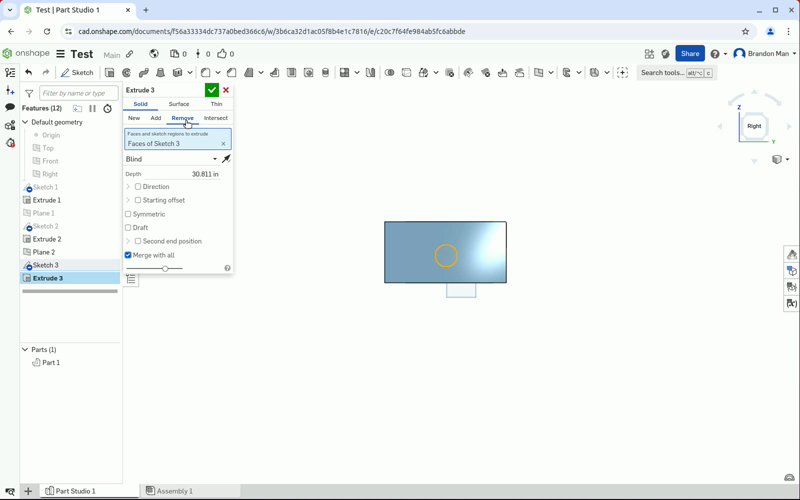
key(enter)
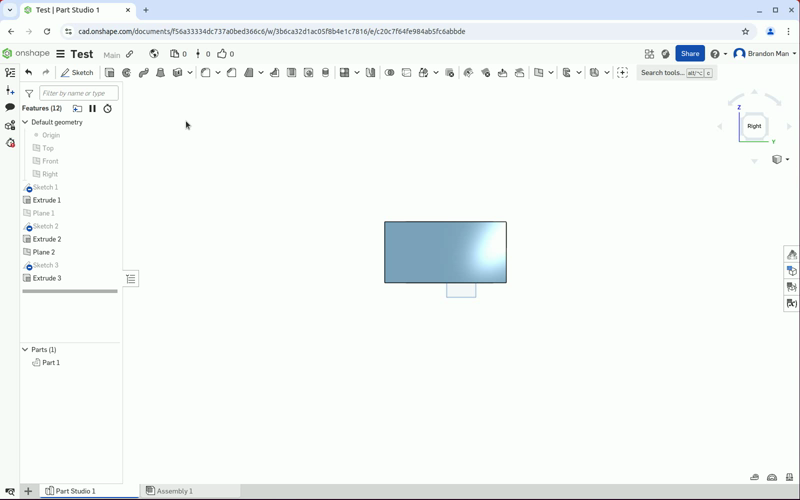
key(shift+h)
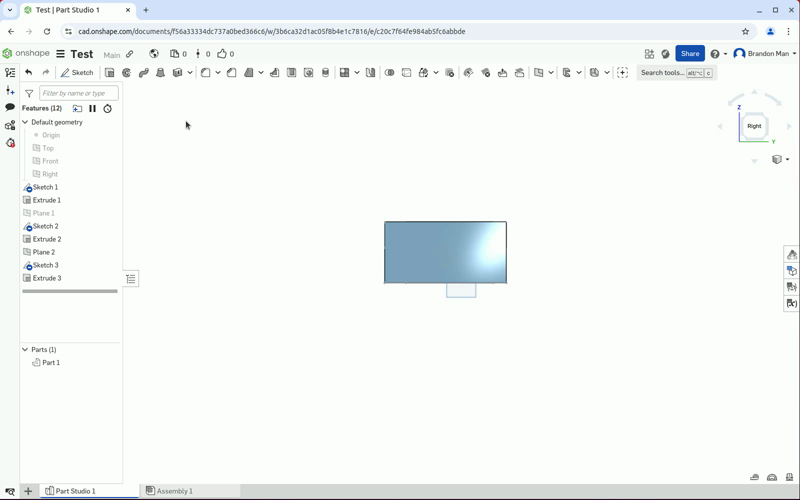
key(shift+h)
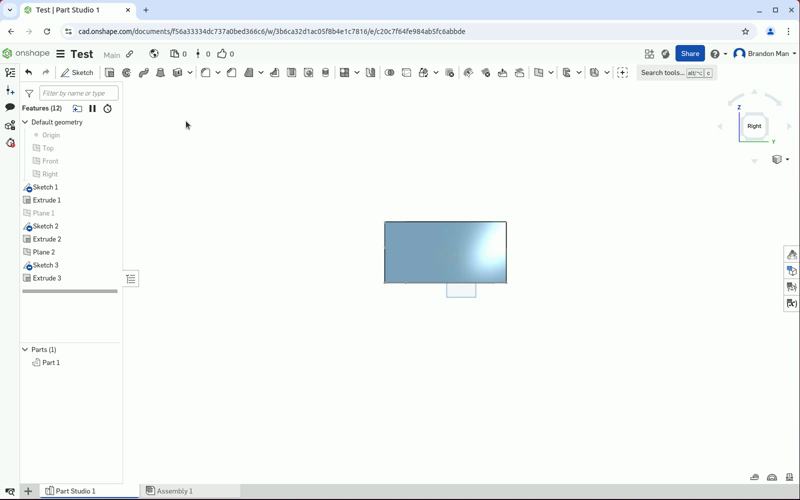
key(shift+7)
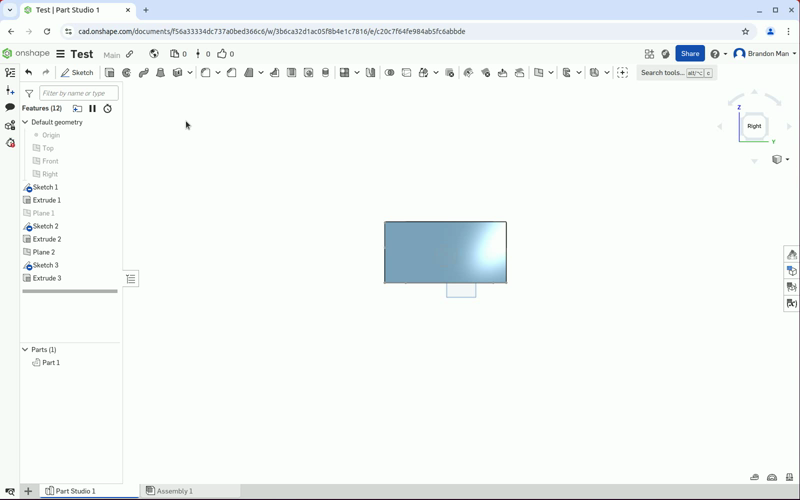
key(right, 2)
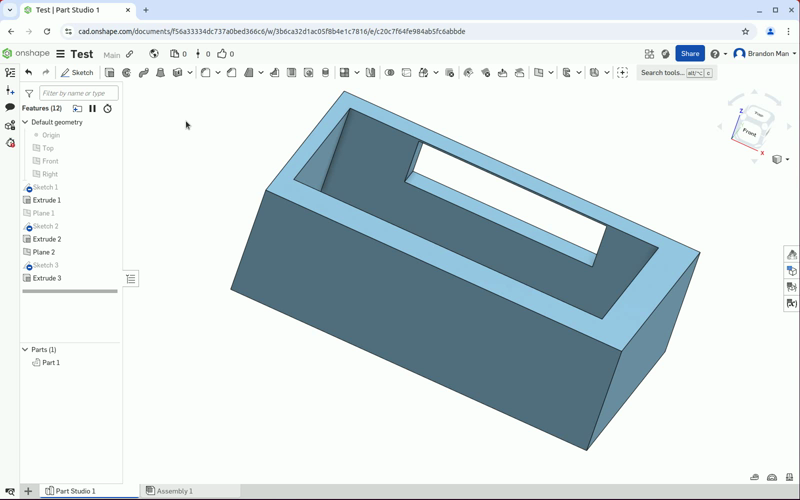
key(down, 2)
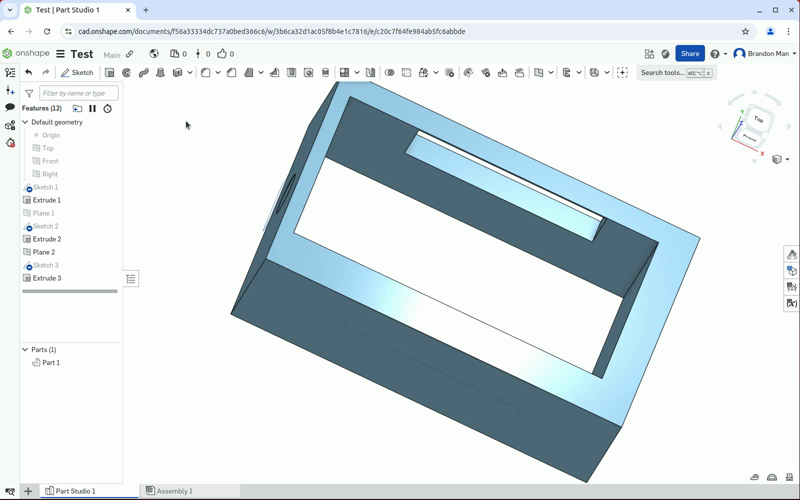
key(up, 2)
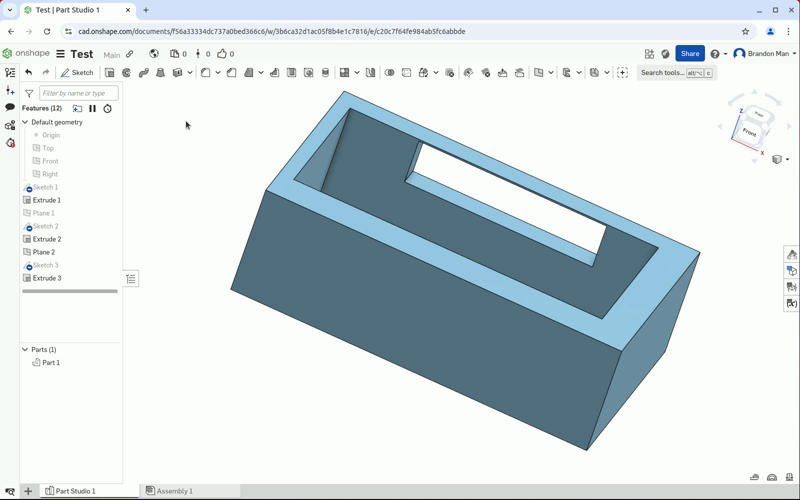
key(left, 2)
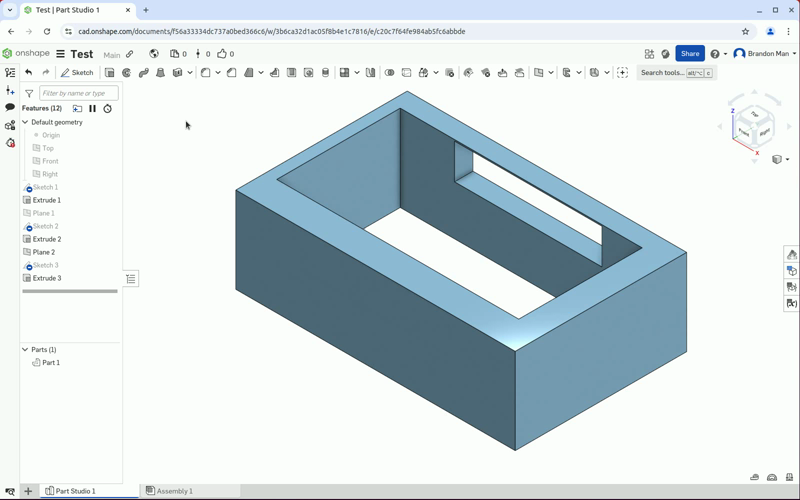
mouse_move(73, 189)
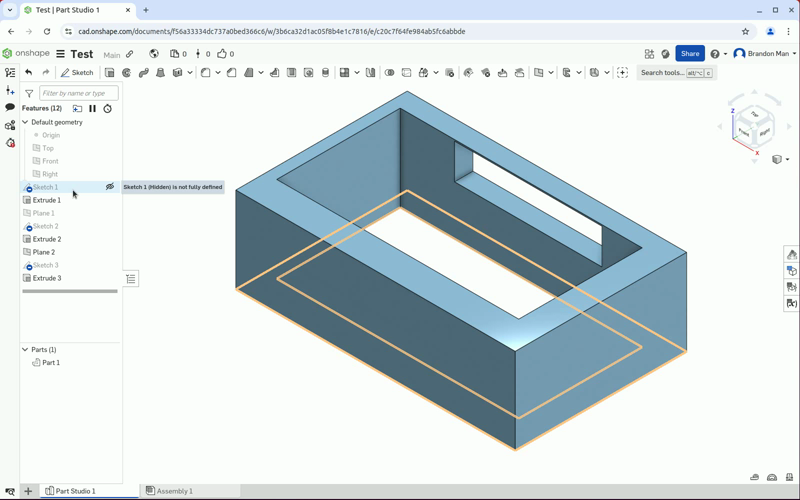
click(73, 189)